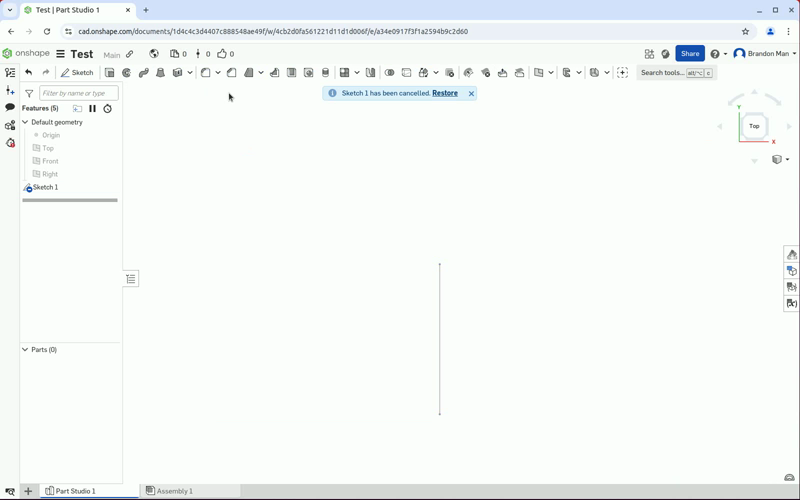
key(shift+h)
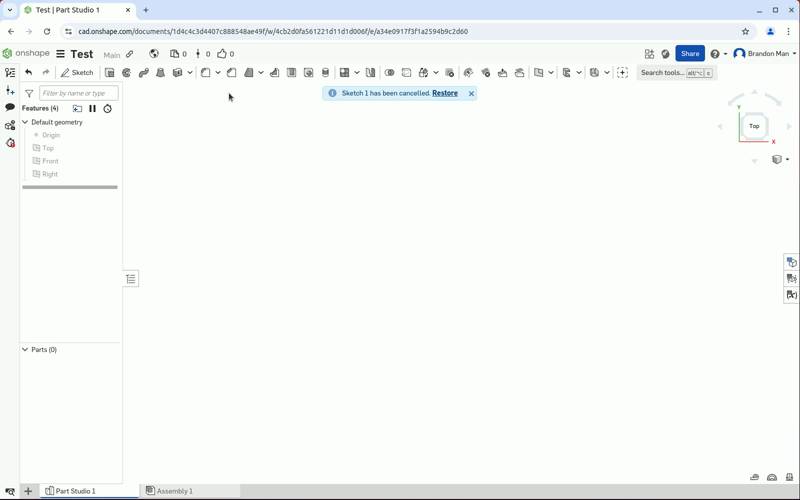
mouse_move(73, 352)
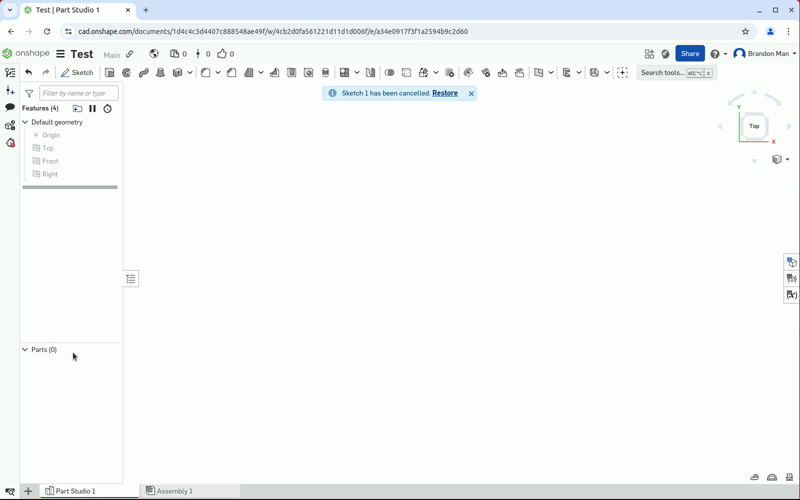
key(y)
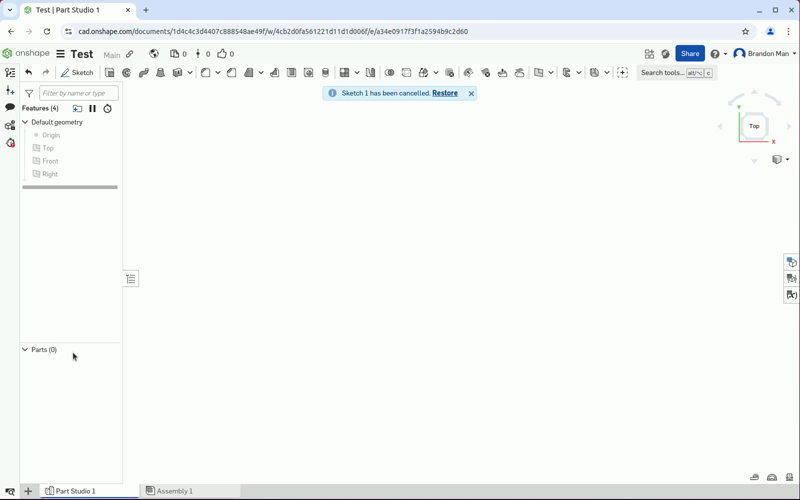
key(shift+p)
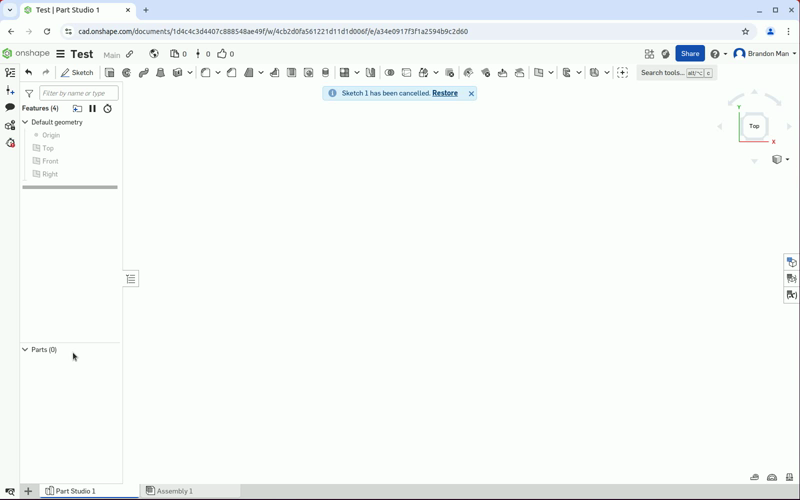
key(space)
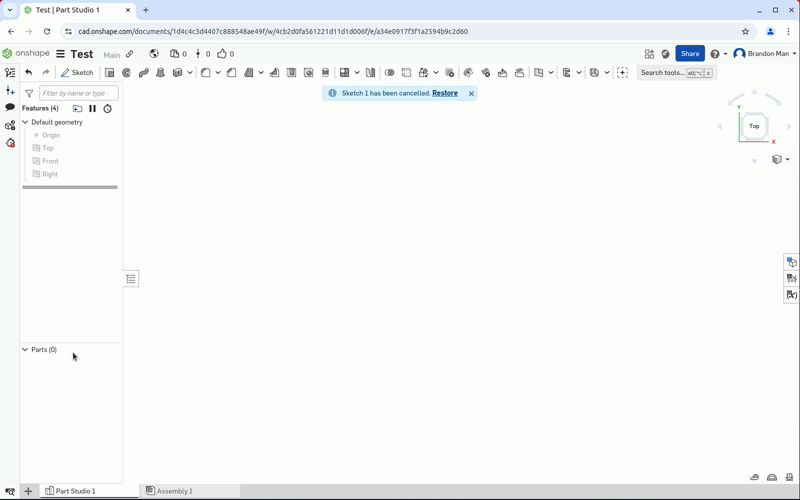
key_down(shift)
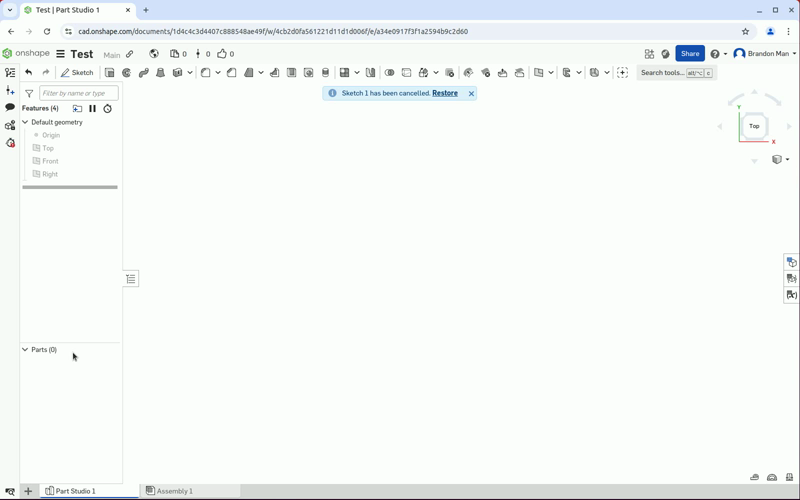
key(up)
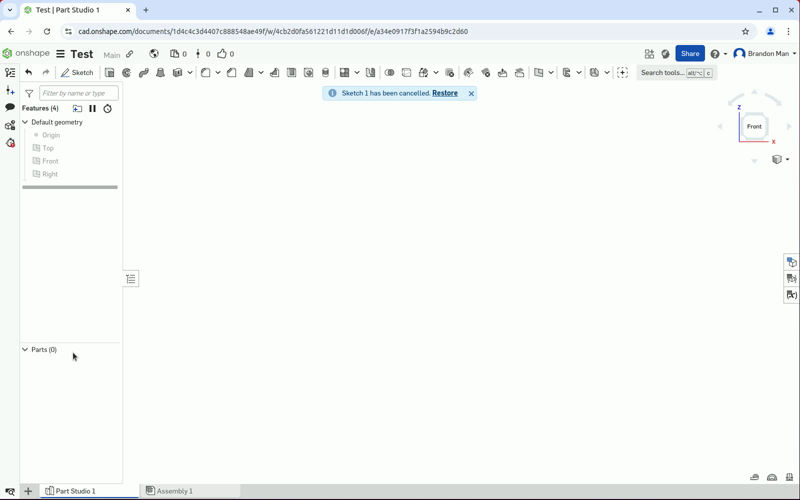
key_up(shift)
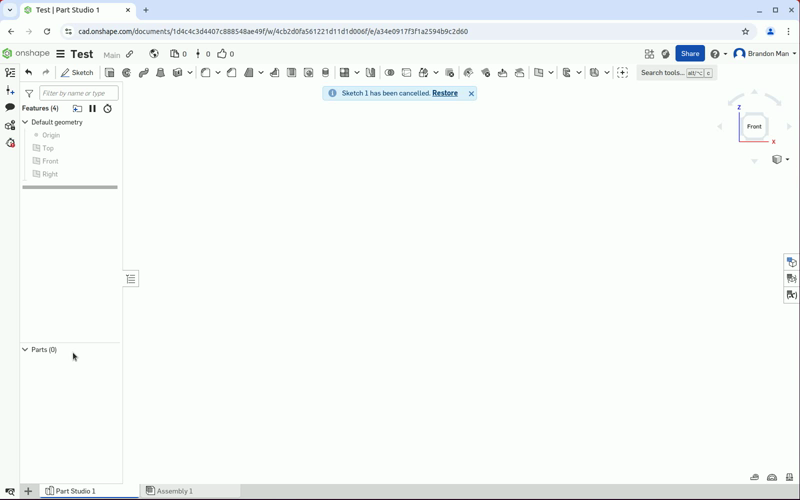
mouse_move(73, 352)
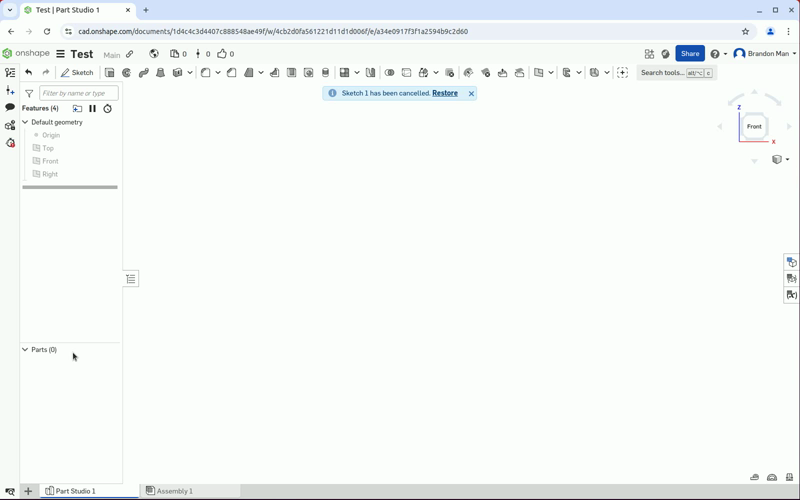
key(shift+y)
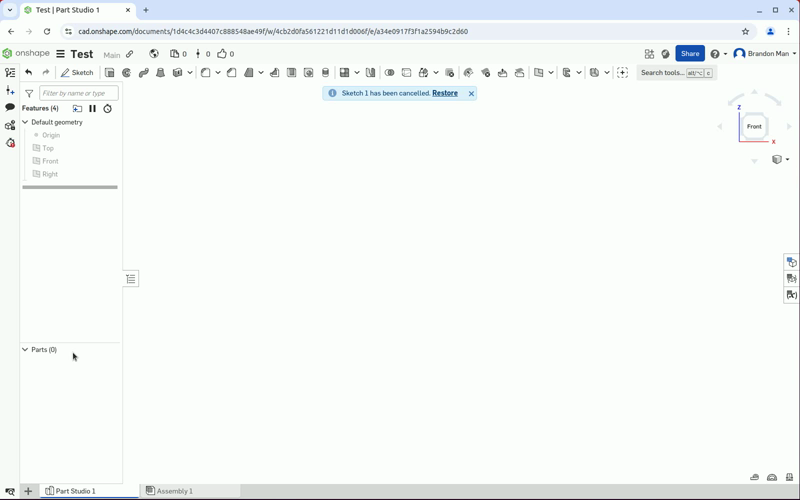
key(shift+s)
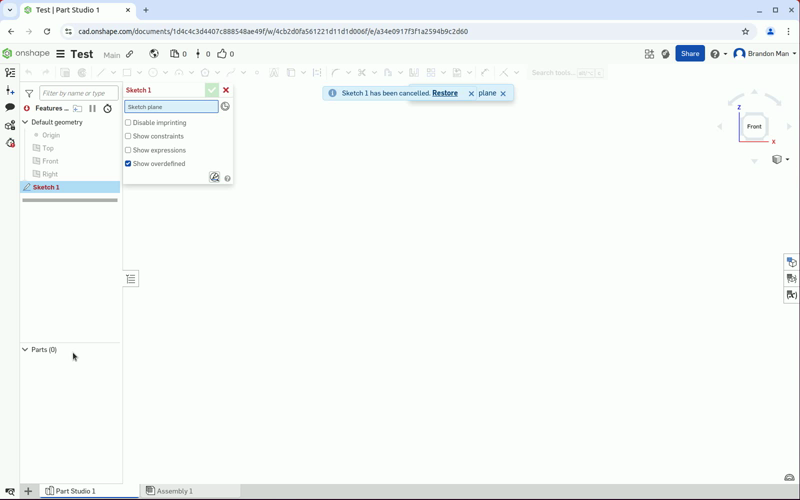
mouse_move(73, 163)
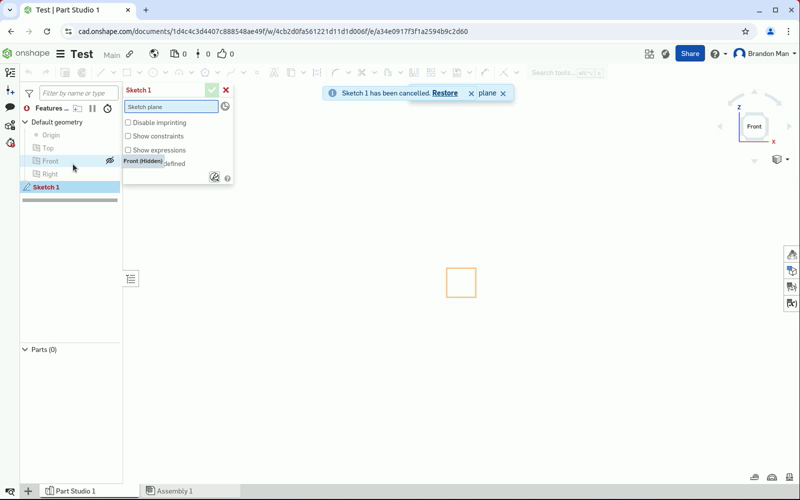
click(73, 163)
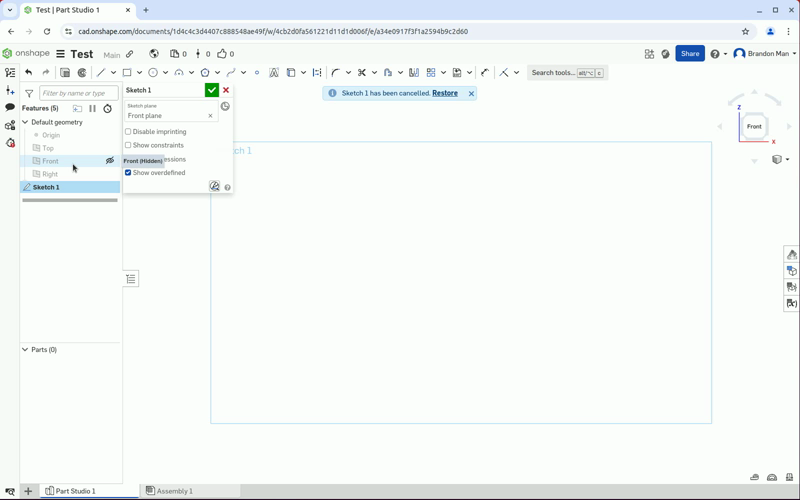
mouse_move(73, 352)
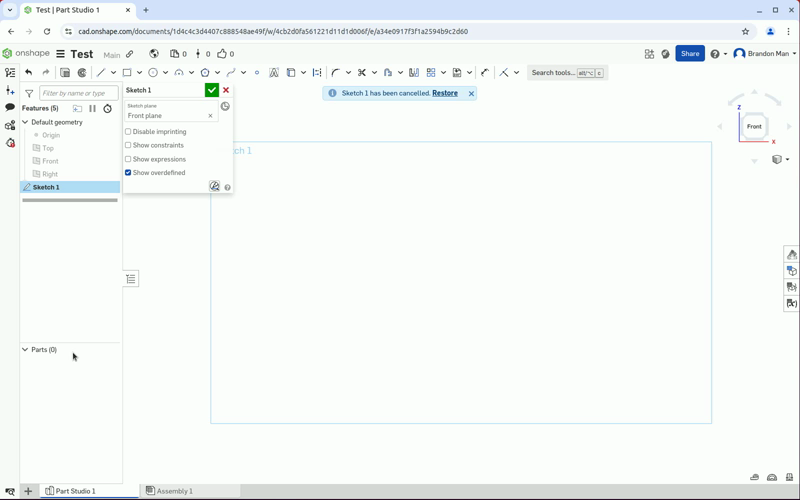
key(y)
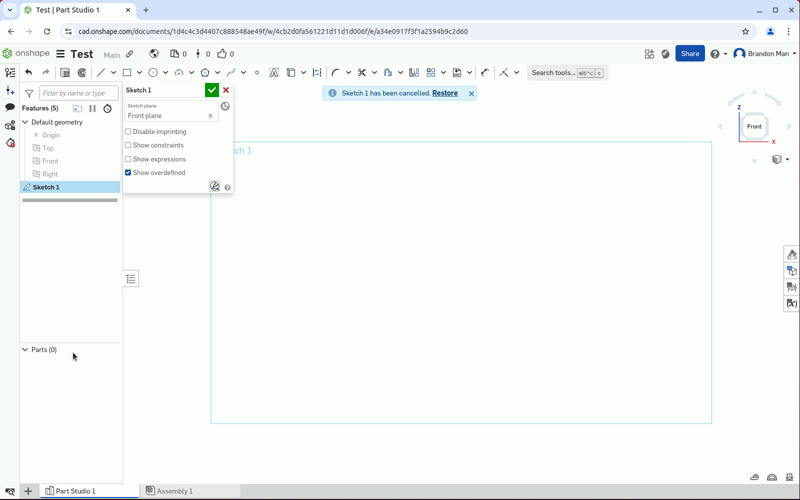
key(l)
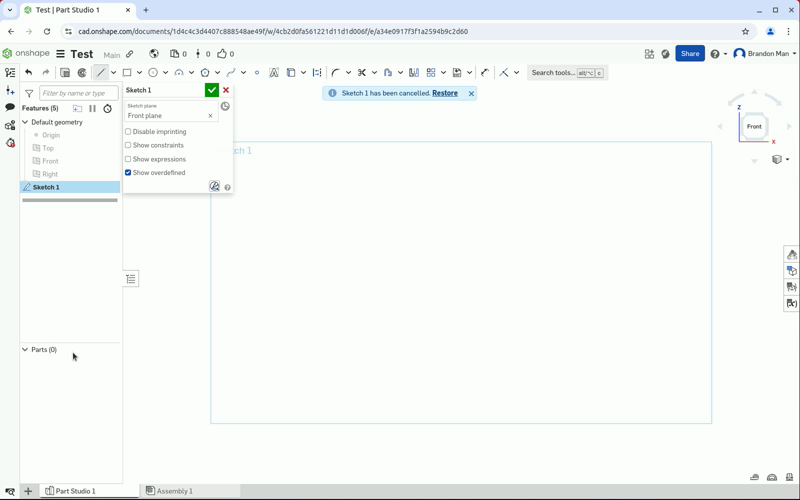
key_down(shift)
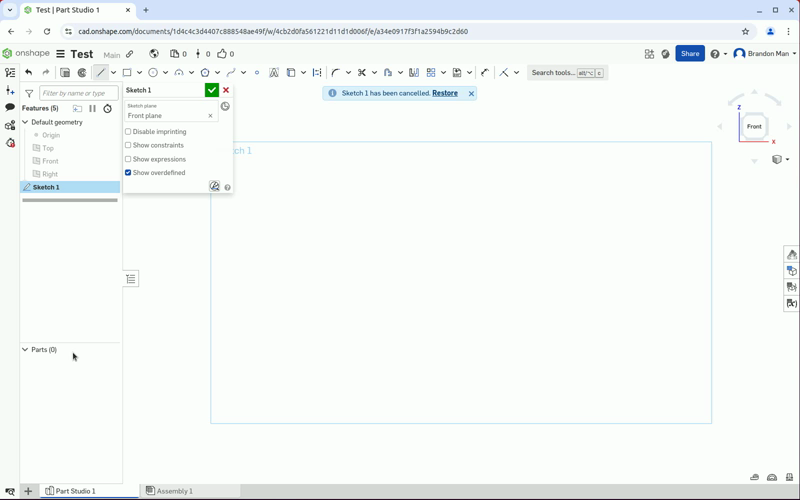
mouse_move(396, 287)
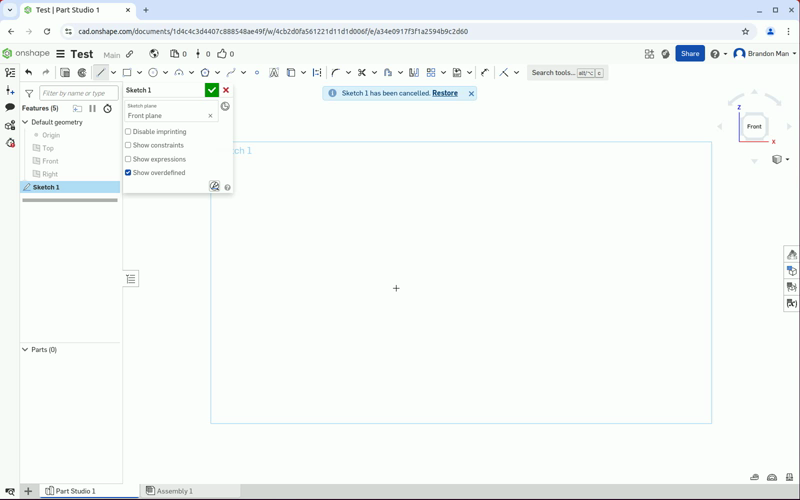
click(396, 287)
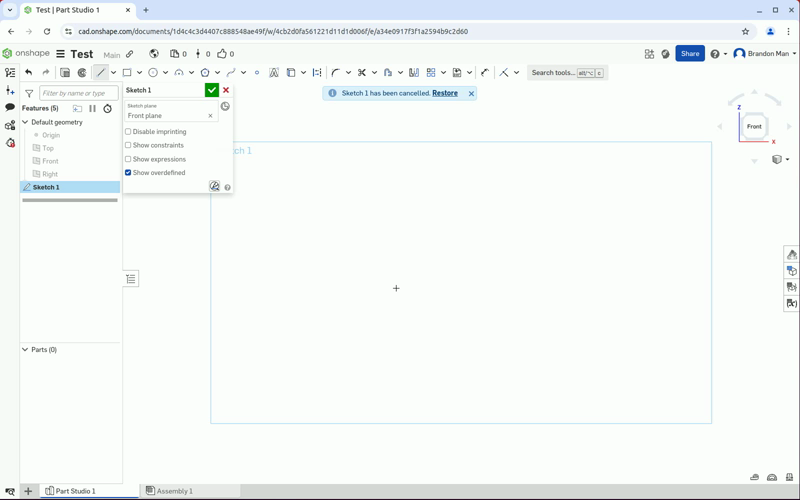
key_up(shift)
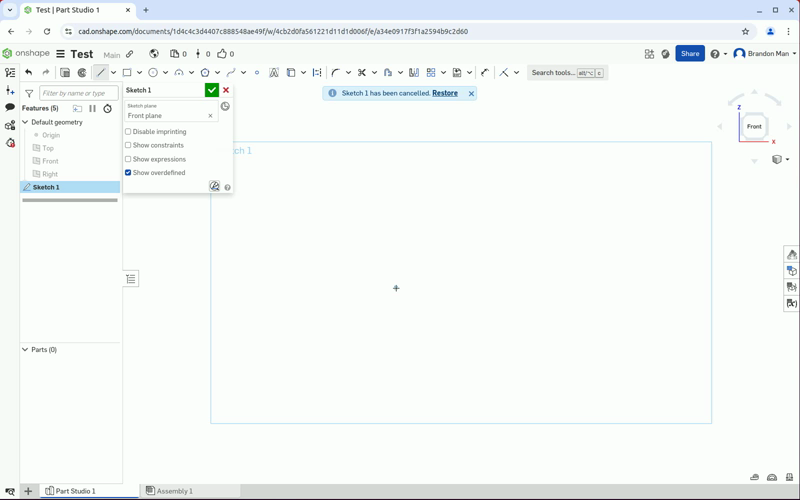
key_down(shift)
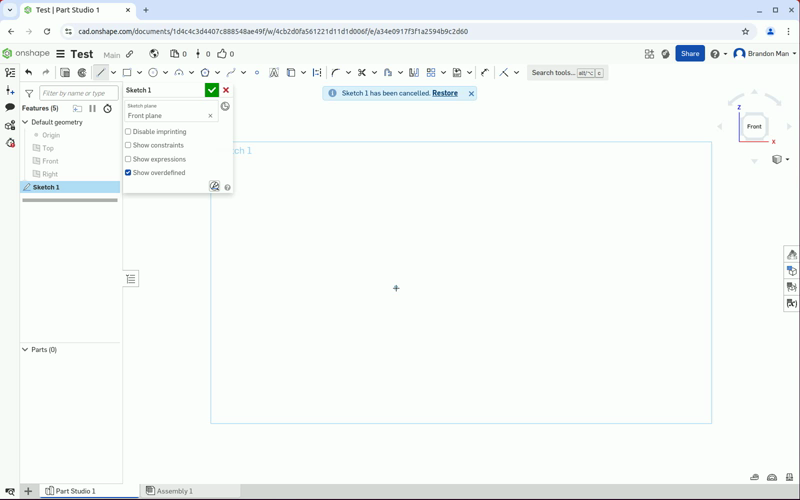
mouse_move(534, 287)
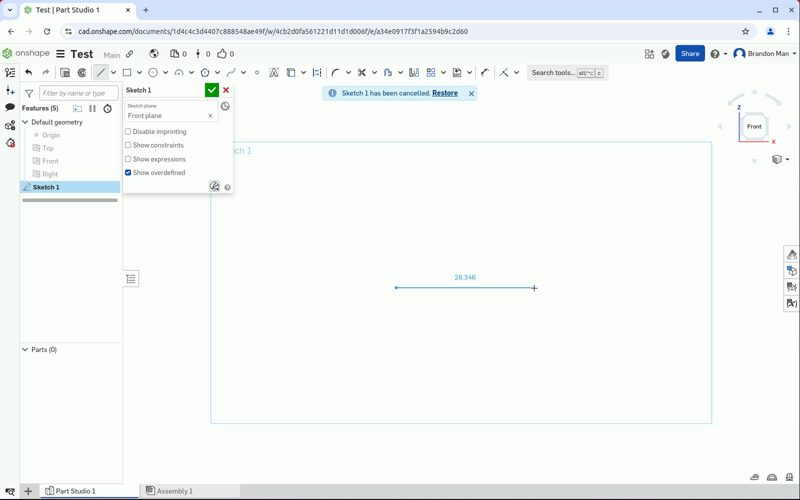
click(534, 287)
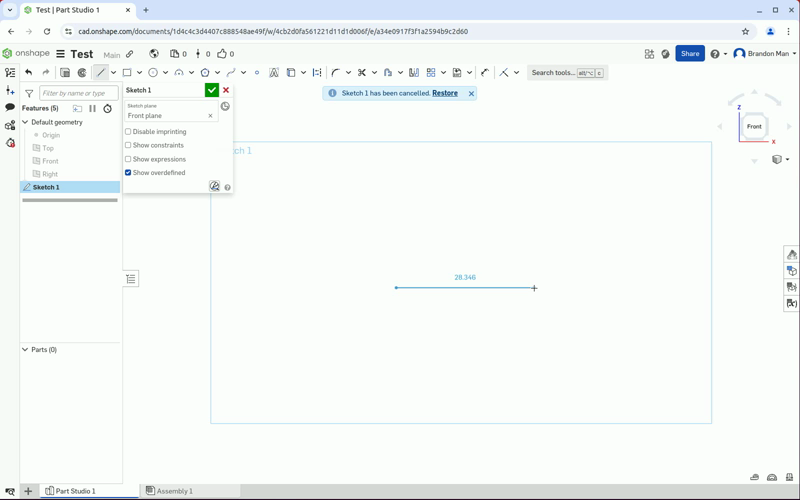
key_up(shift)
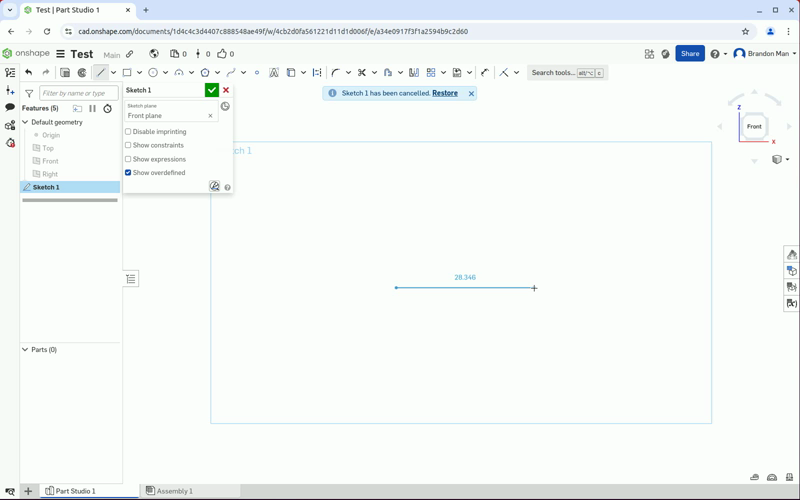
key_down(shift)
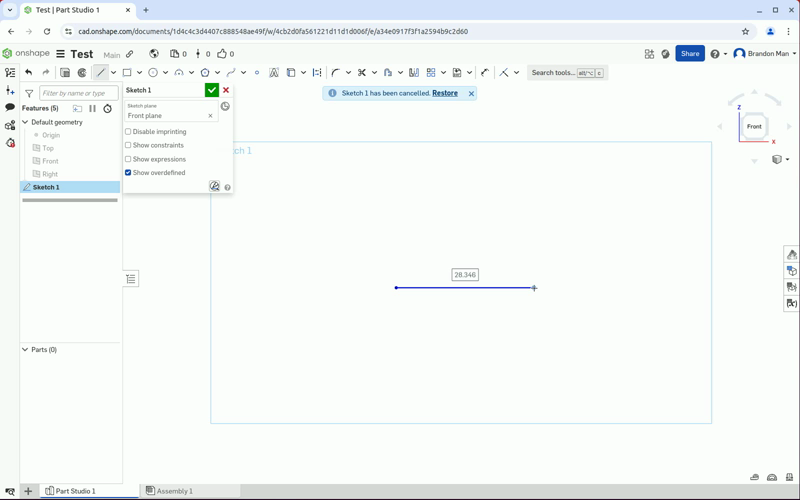
mouse_move(534, 225)
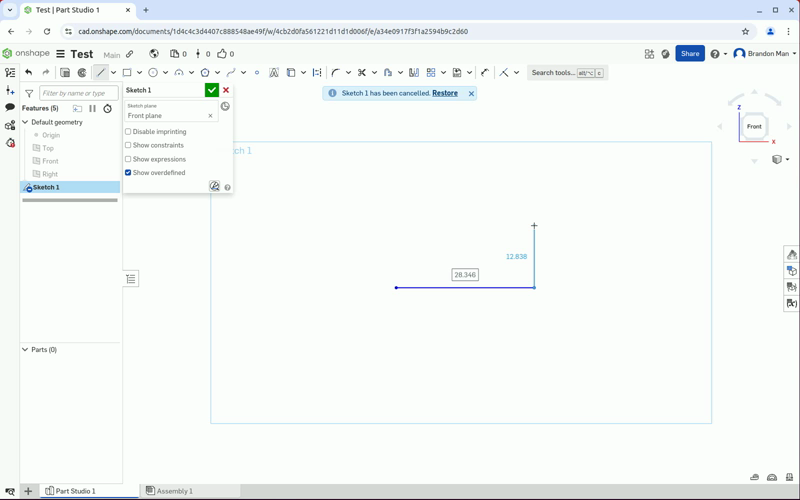
click(534, 225)
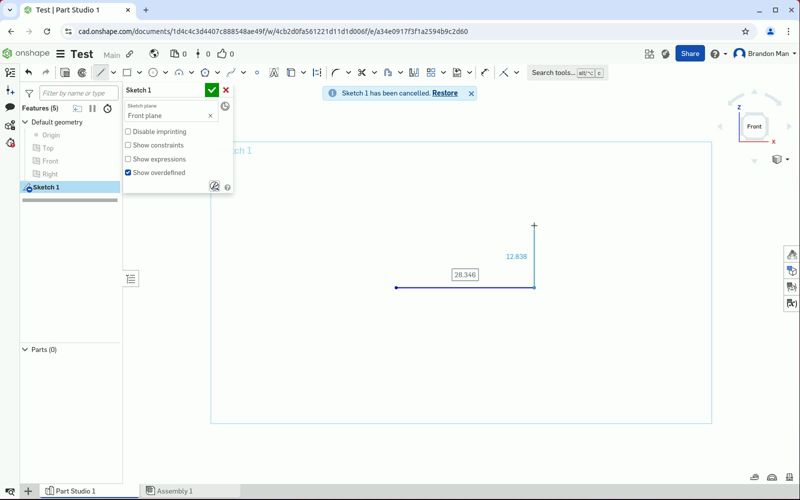
key_up(shift)
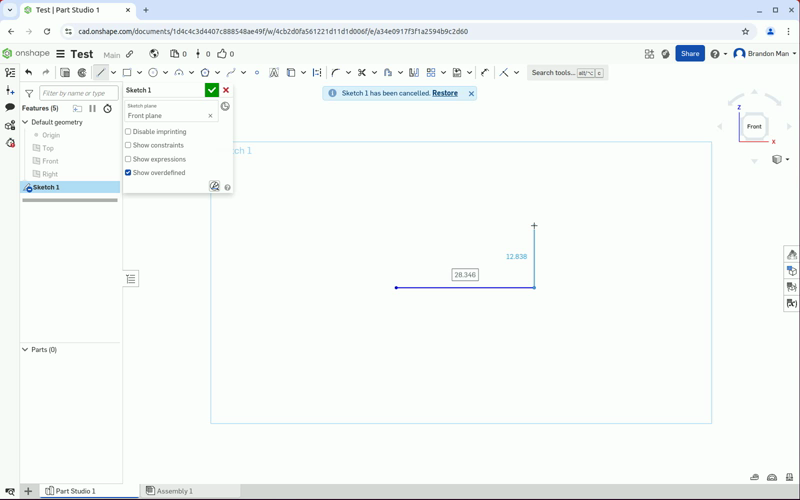
key_down(shift)
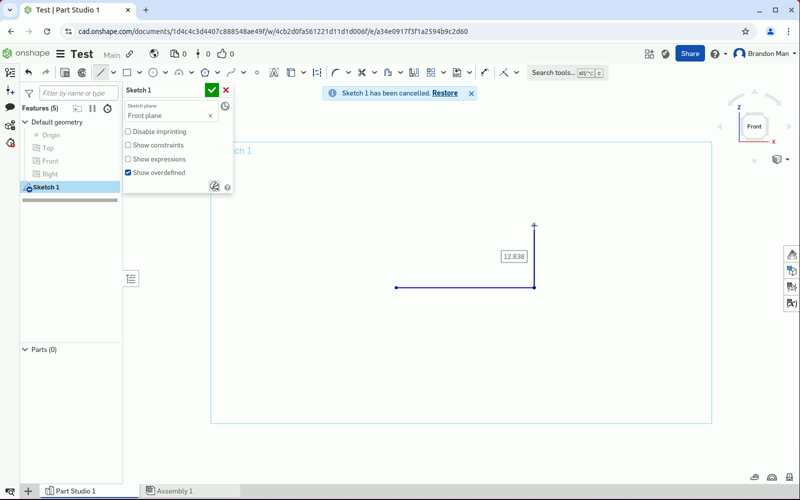
mouse_move(396, 225)
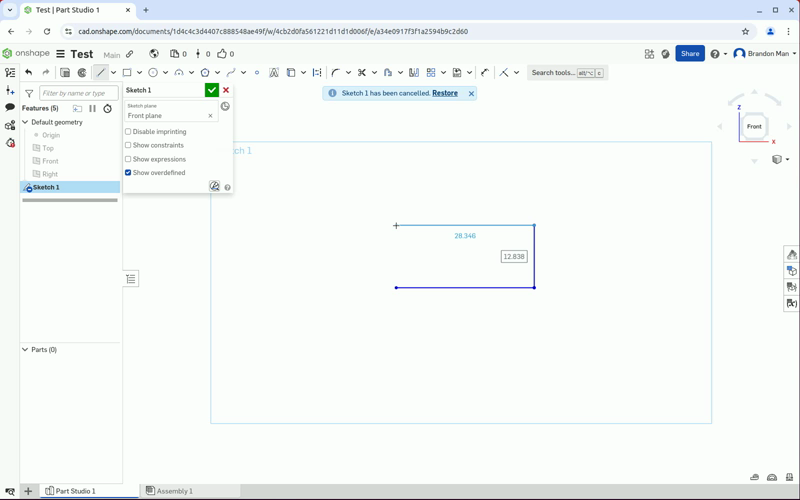
click(396, 225)
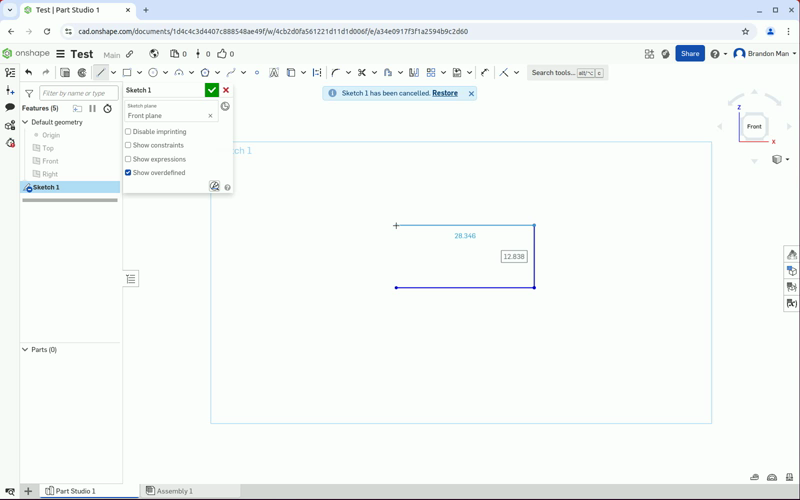
key_up(shift)
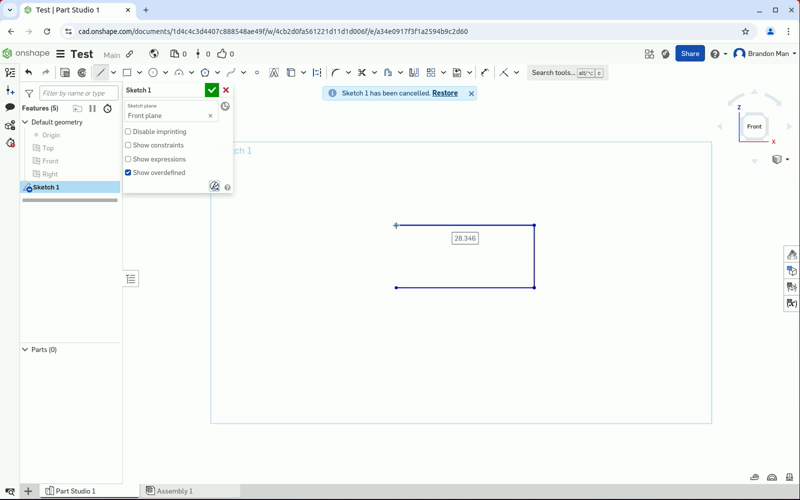
key_down(shift)
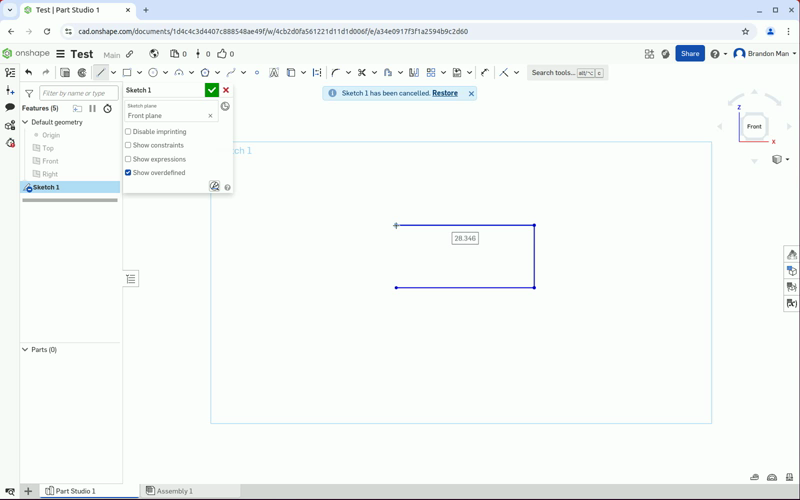
mouse_move(396, 287)
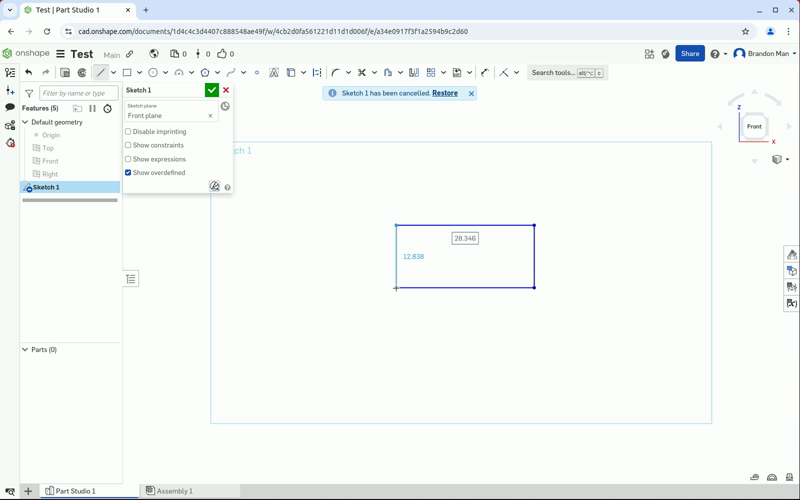
key_up(shift)
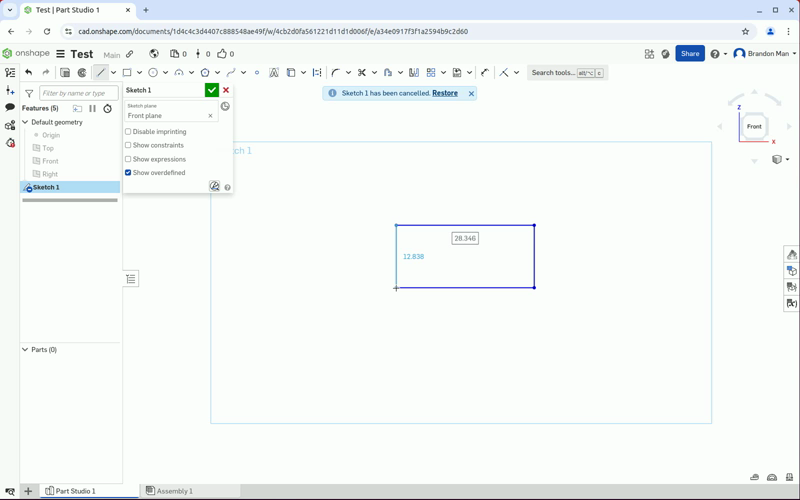
click(396, 287)
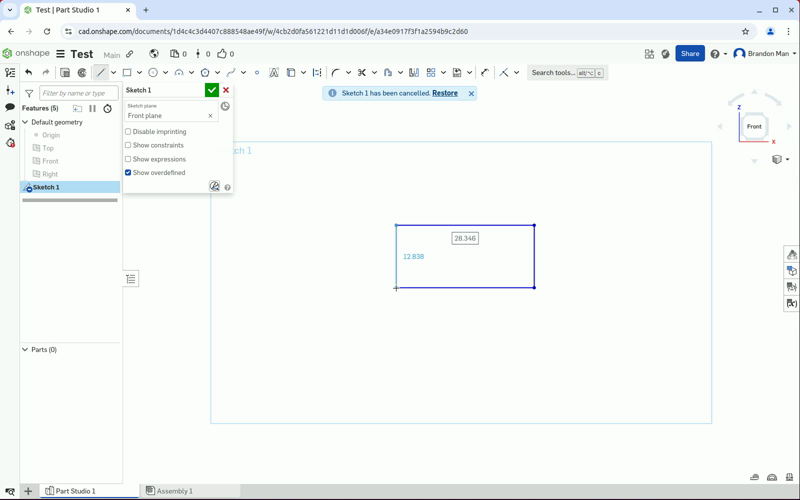
key(esc)
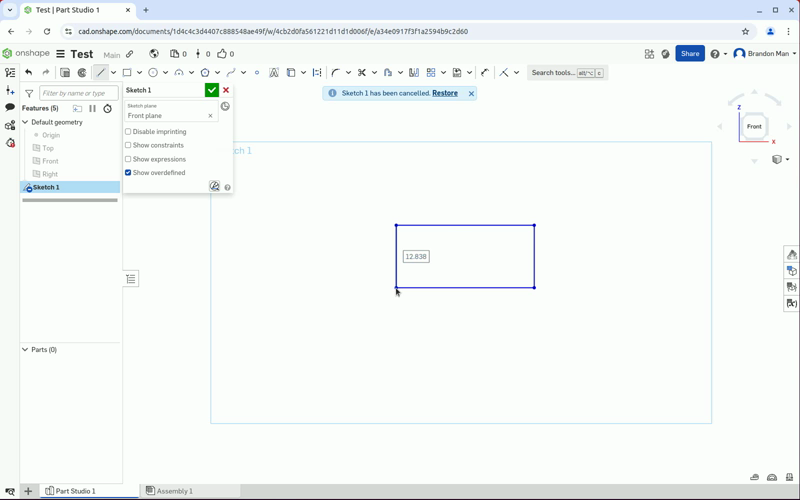
mouse_move(407, 280)
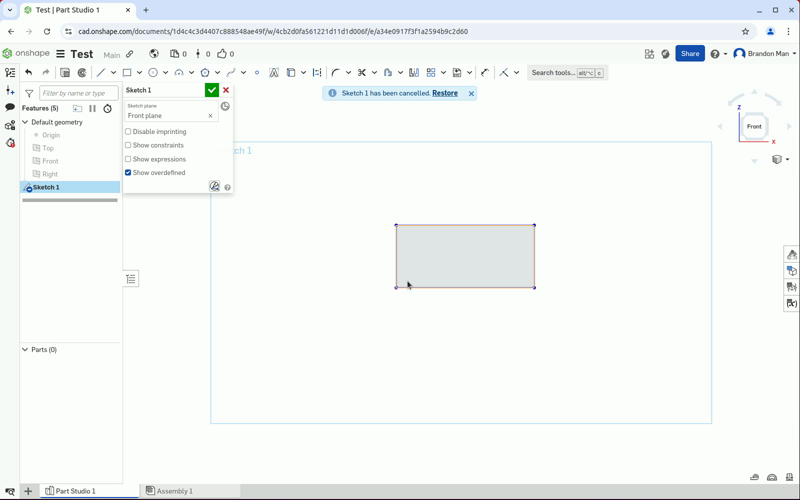
click(407, 280)
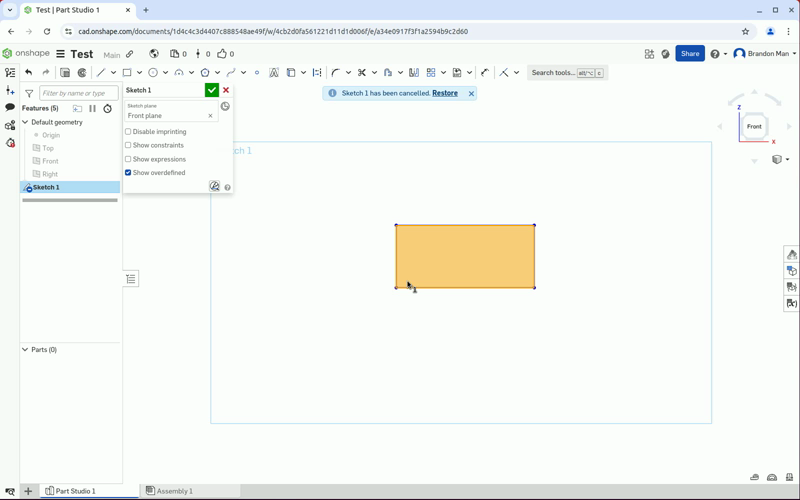
mouse_move(73, 352)
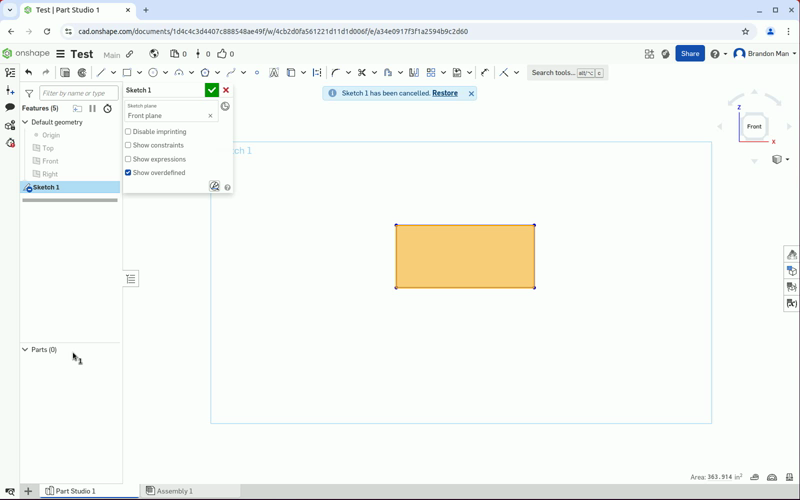
key(shift+y)
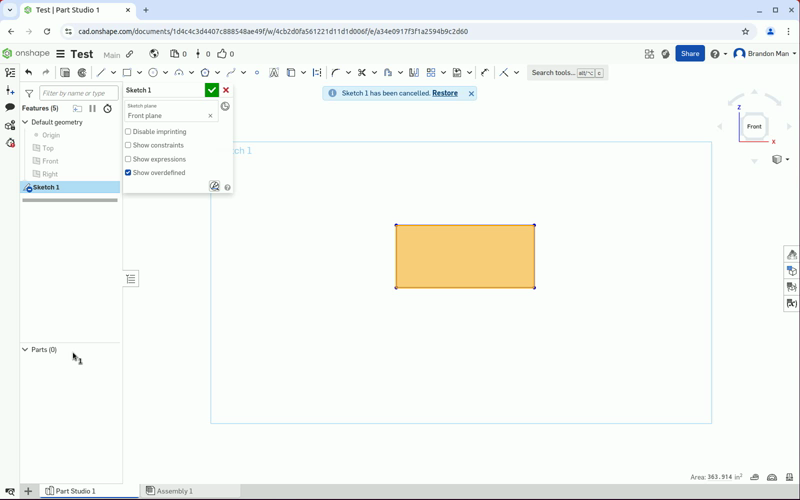
key(shift+e)
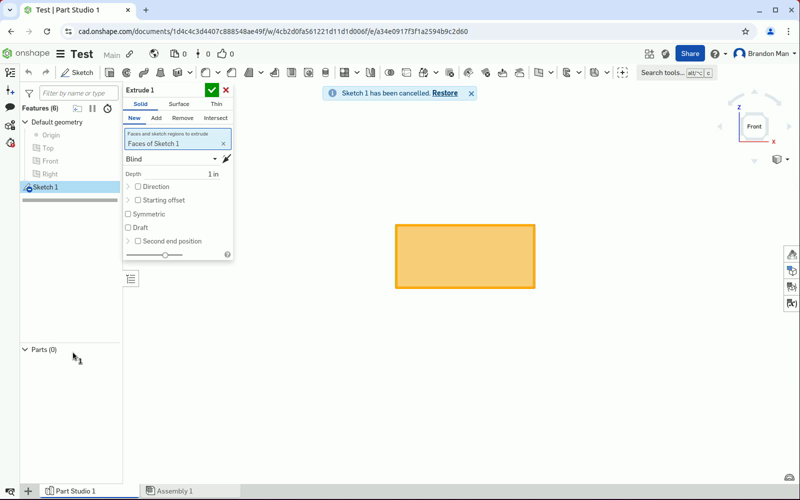
mouse_move(143, 106)
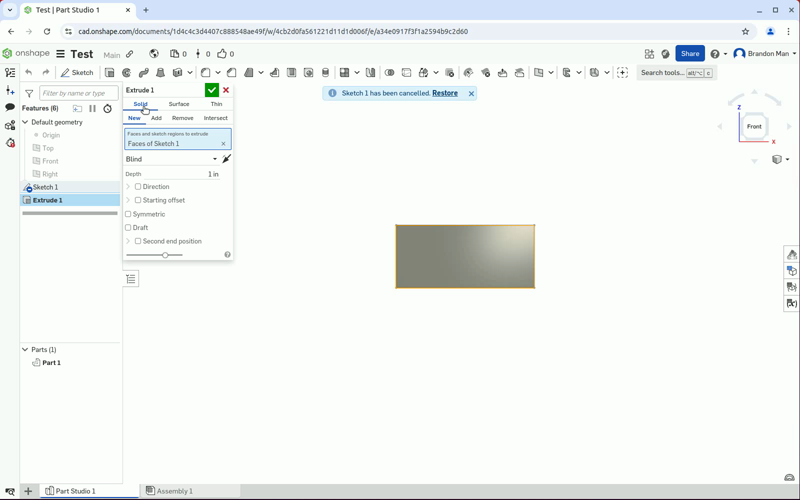
click(143, 106)
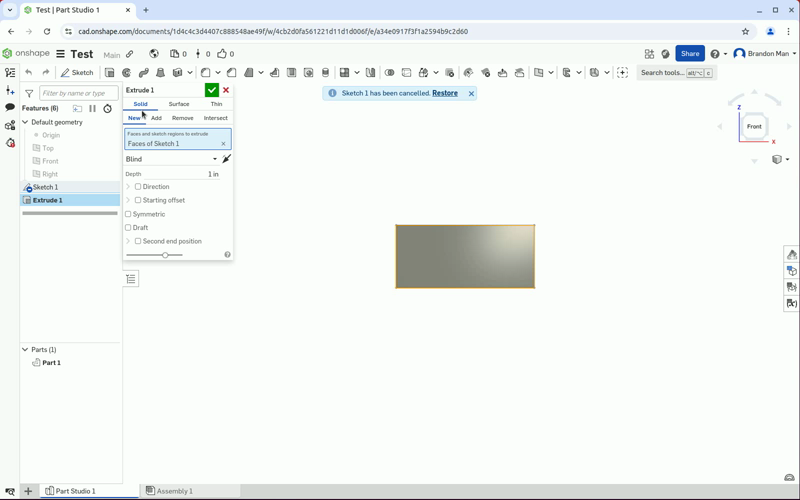
mouse_move(137, 120)
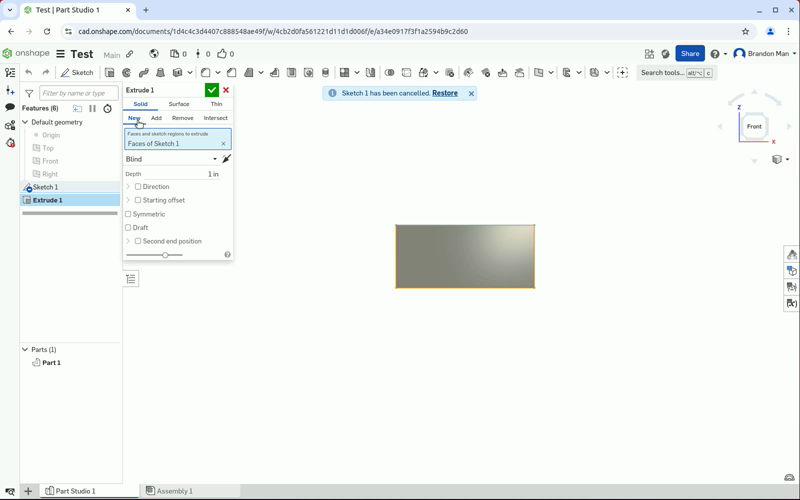
click(137, 120)
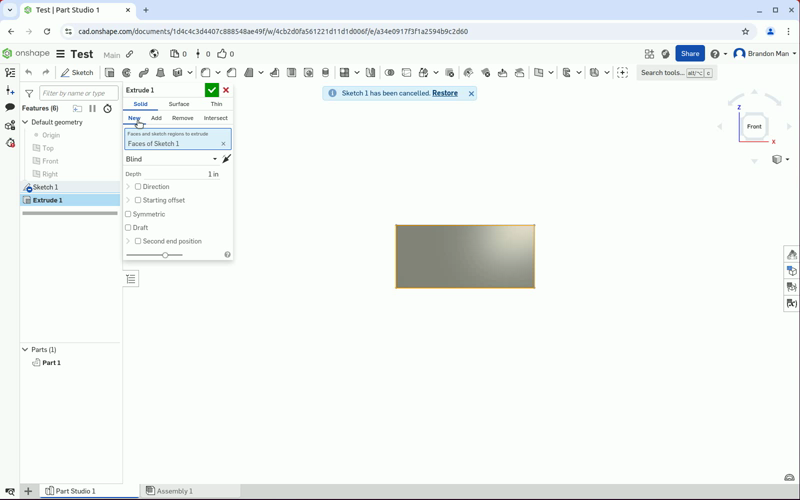
key(tab, 4)
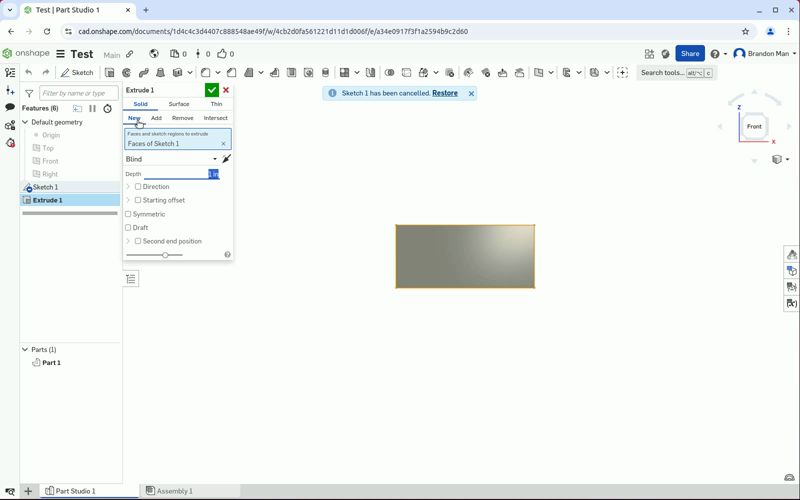
text(1.204)
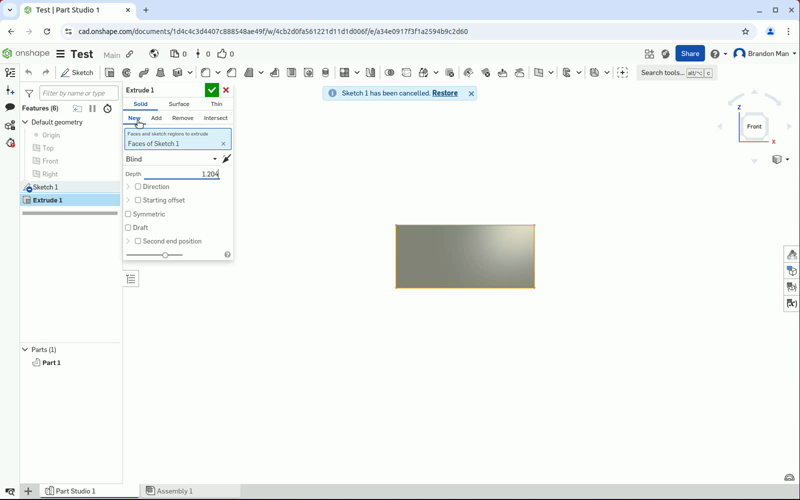
key(enter)
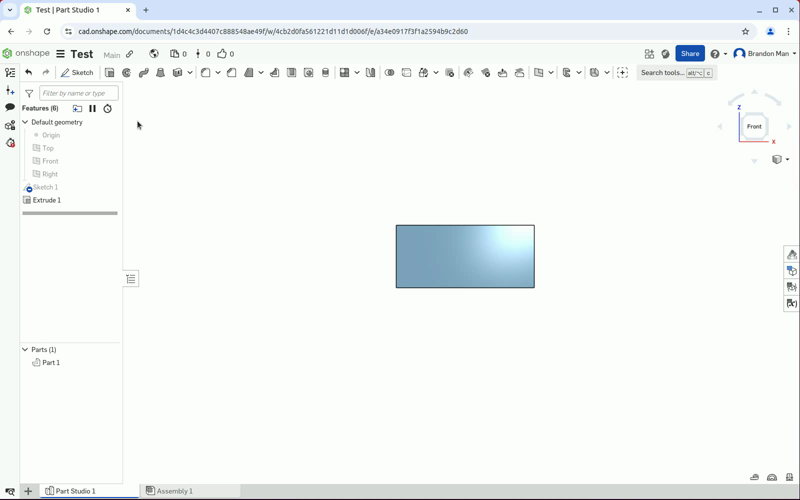
key(shift+h)
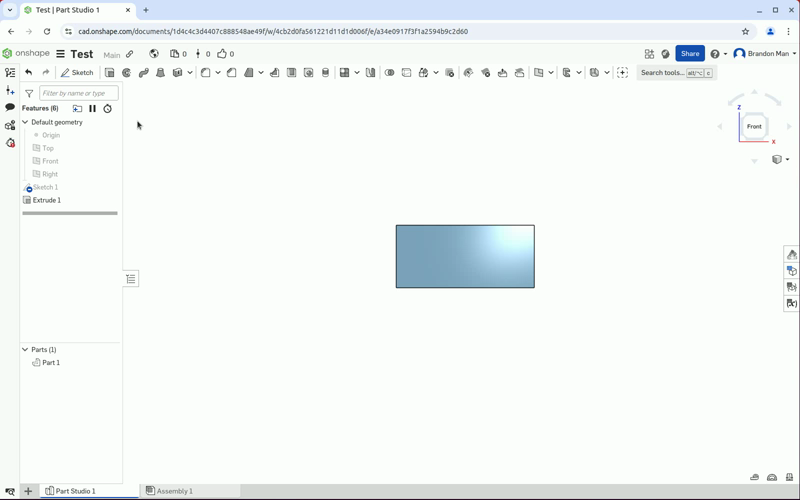
key(shift+h)
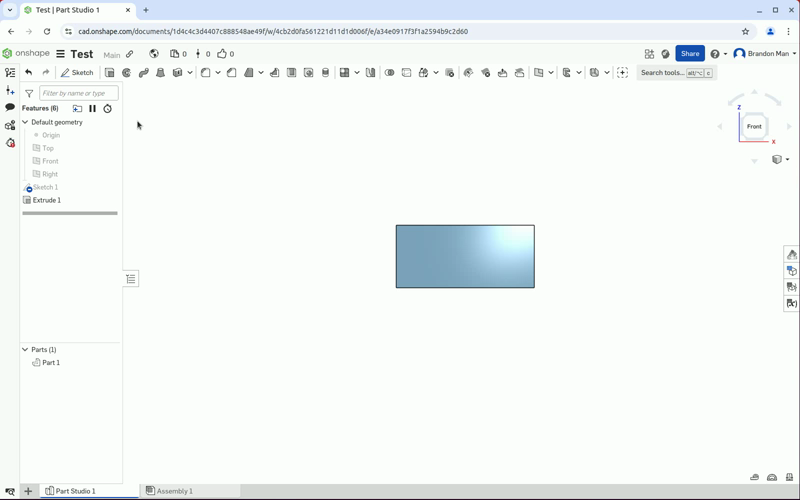
mouse_move(73, 189)
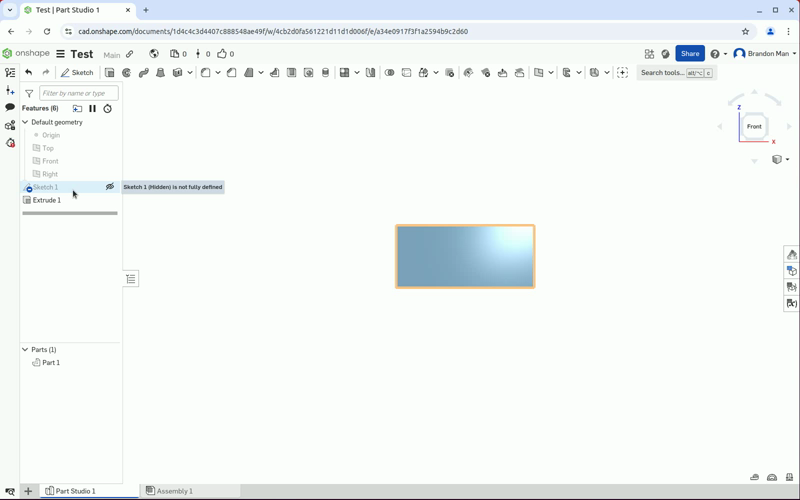
click(73, 189)
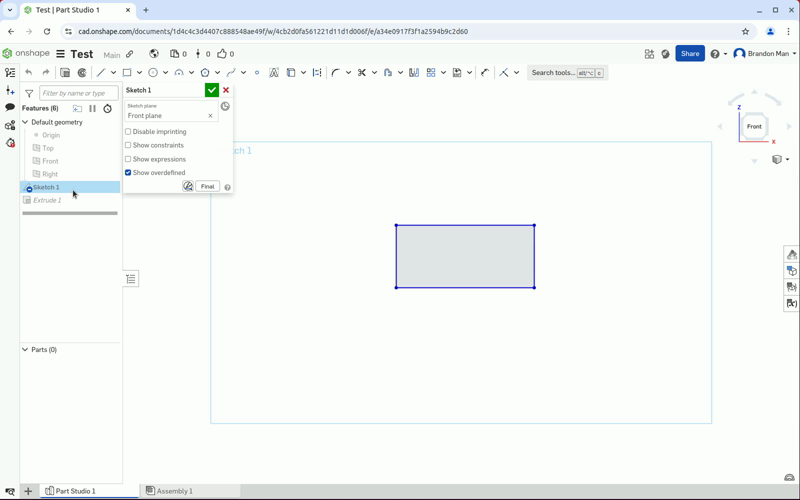
mouse_move(229, 92)
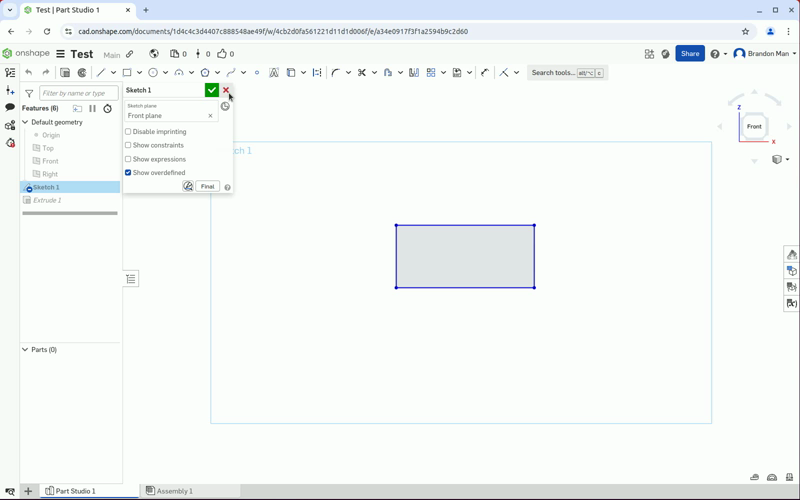
click(229, 92)
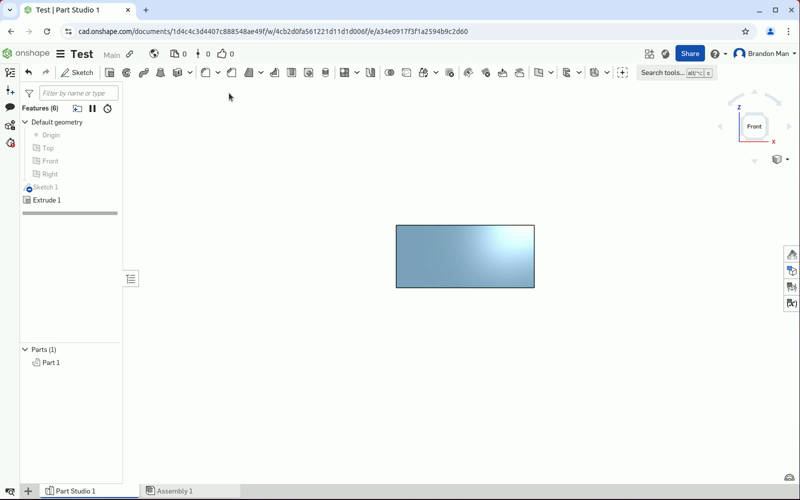
mouse_move(541, 75)
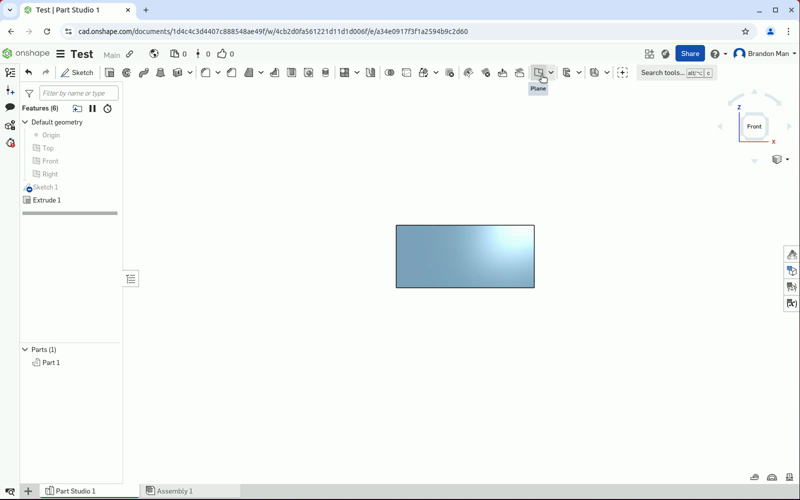
click(541, 75)
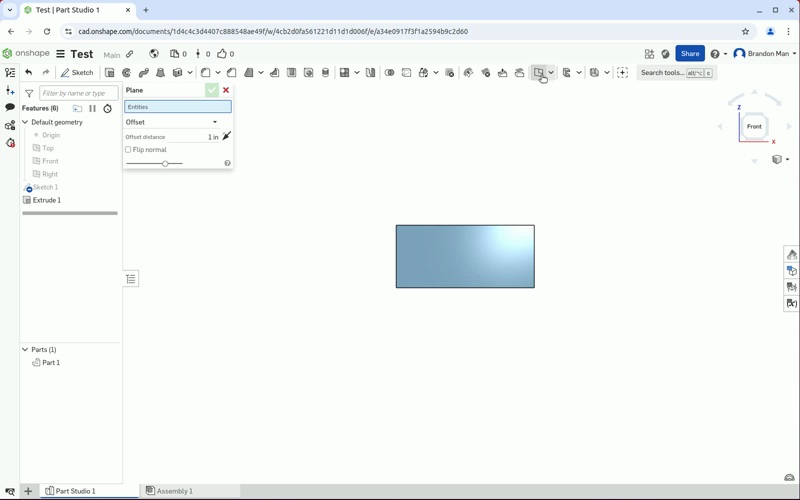
mouse_move(73, 163)
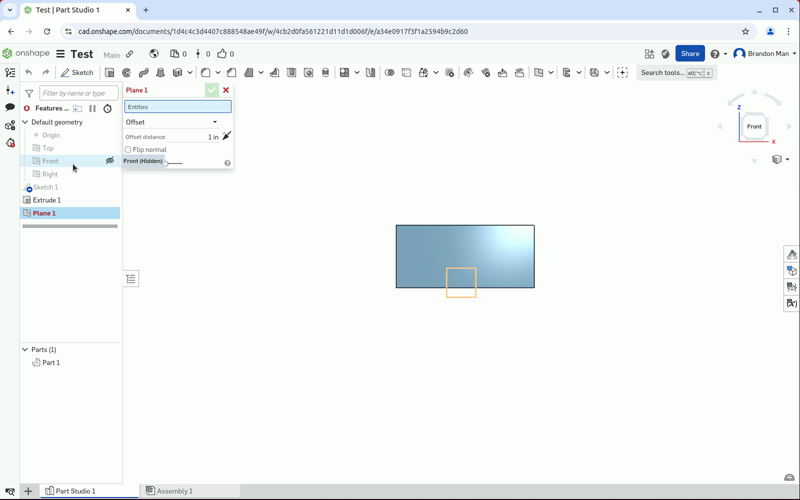
click(73, 163)
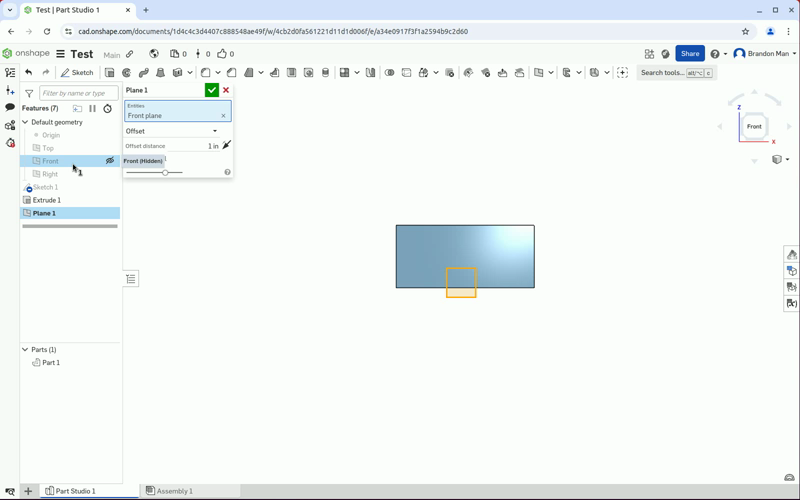
key(tab, 2)
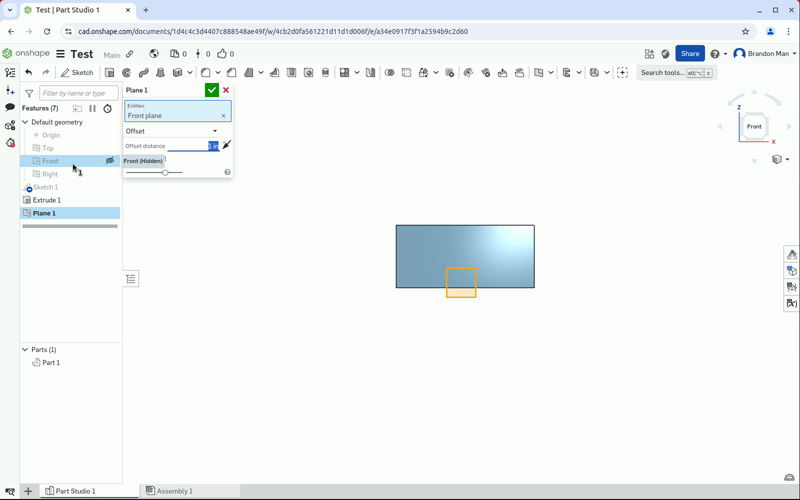
text(1.202)
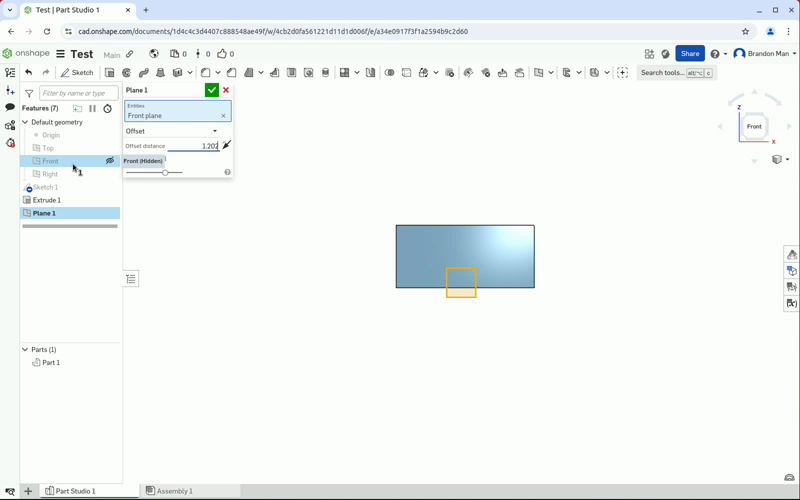
key(enter, 2)
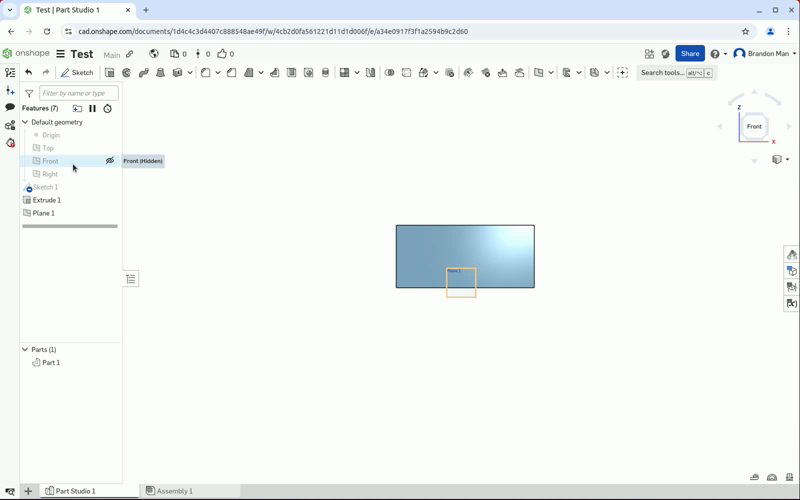
key(shift+s)
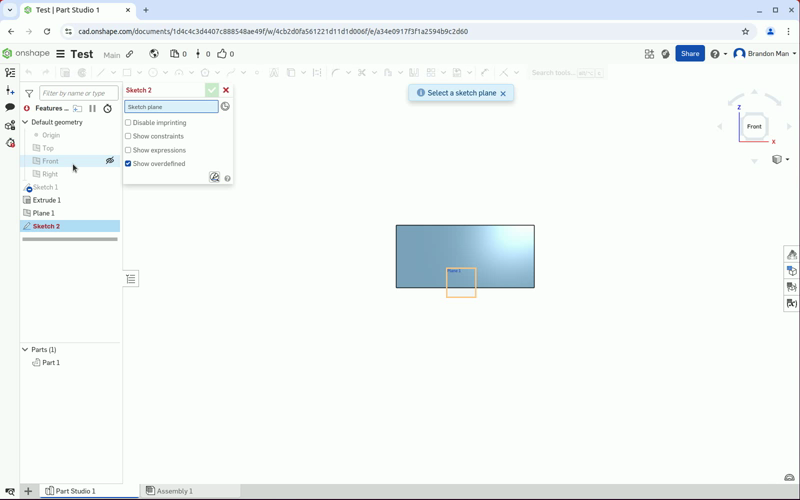
mouse_move(73, 215)
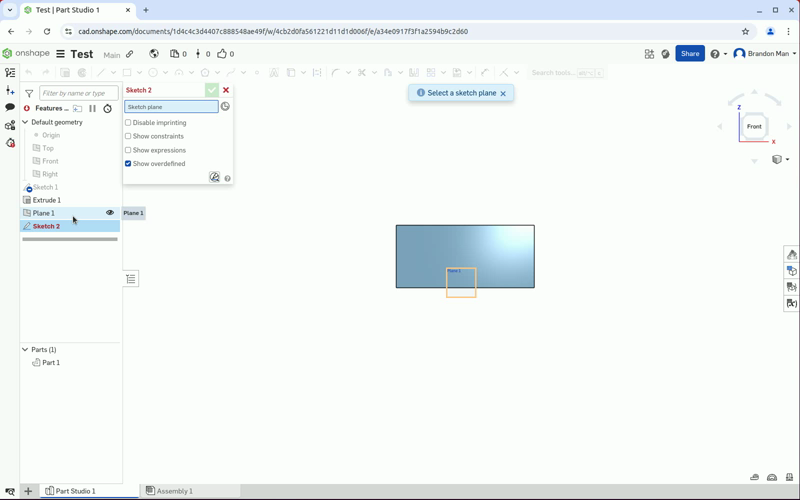
click(73, 215)
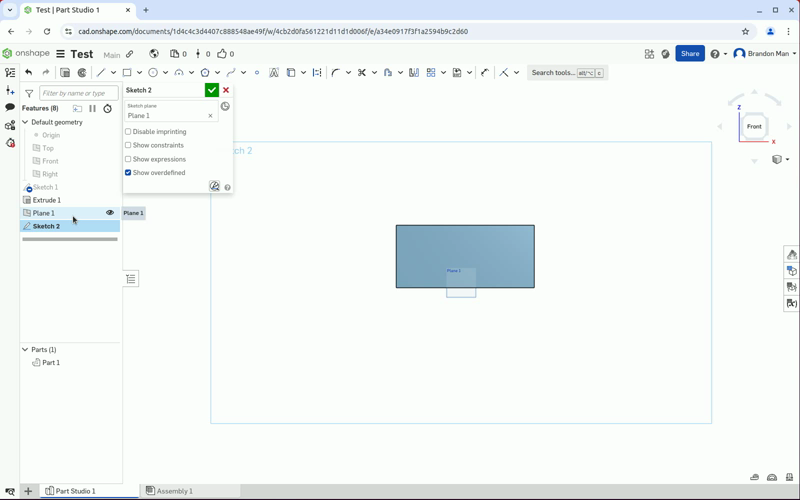
mouse_move(73, 352)
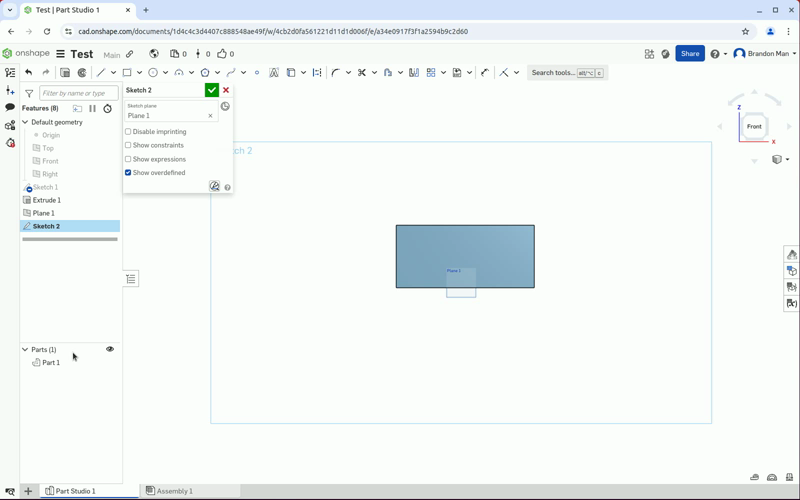
key(y)
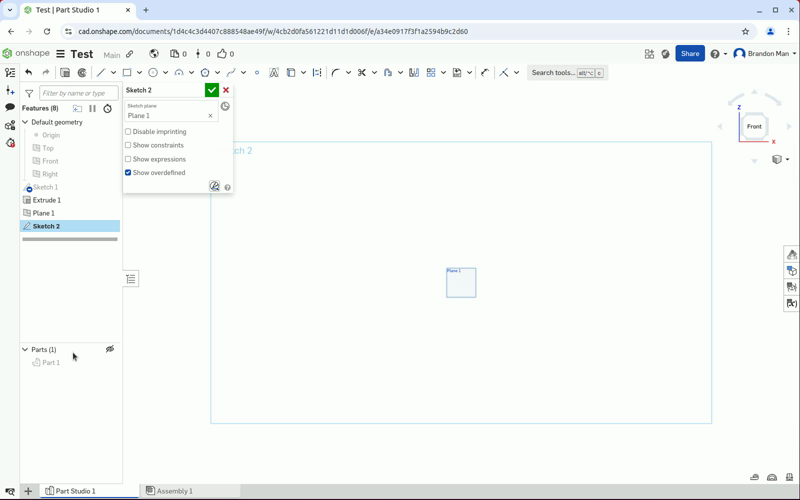
key(c)
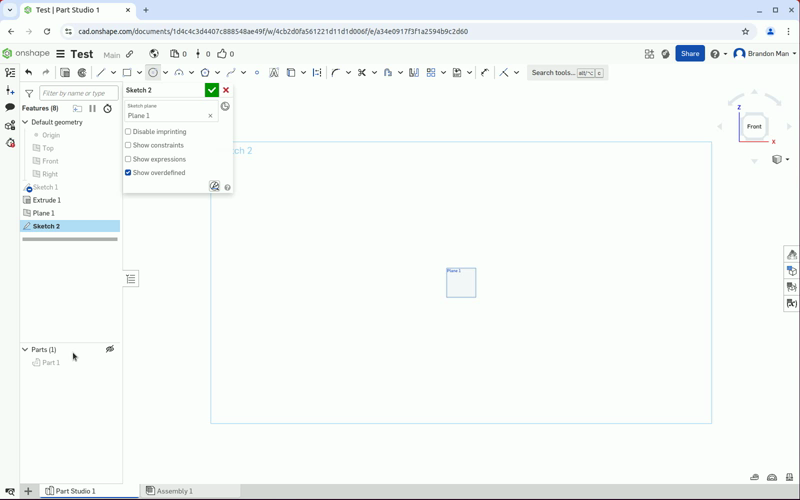
key_down(shift)
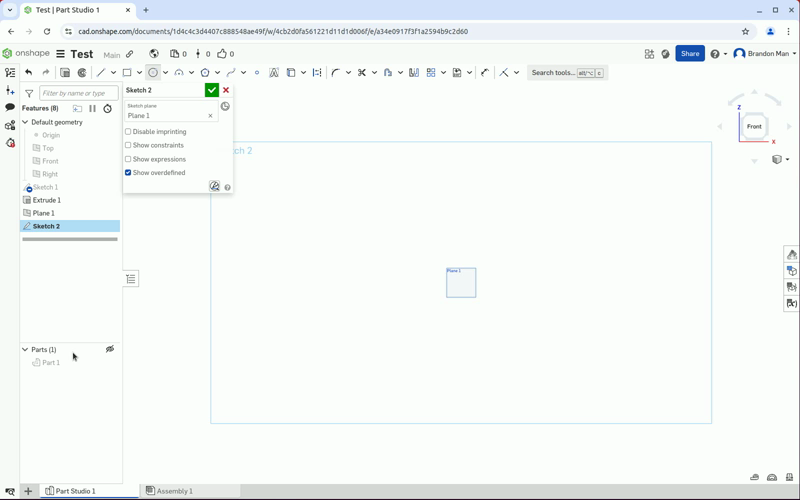
mouse_move(398, 227)
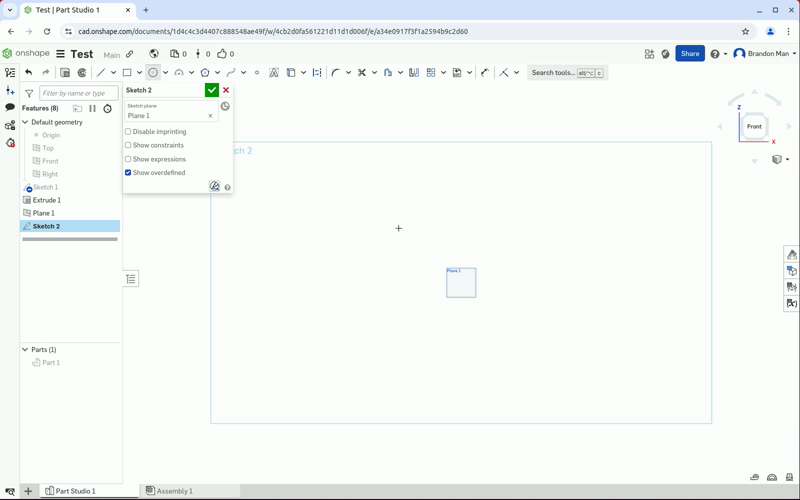
click(398, 227)
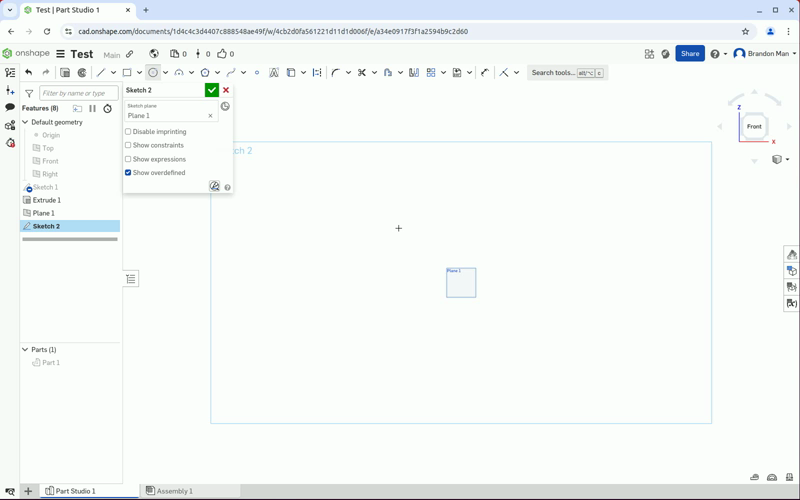
key_up(shift)
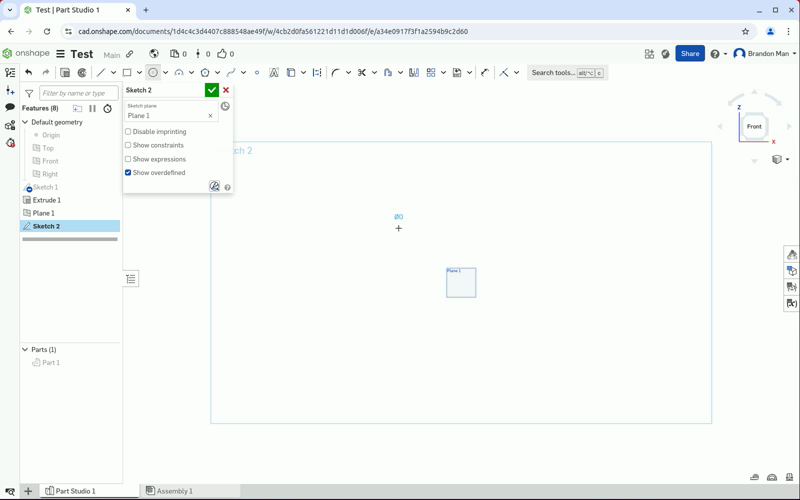
mouse_move(401, 227)
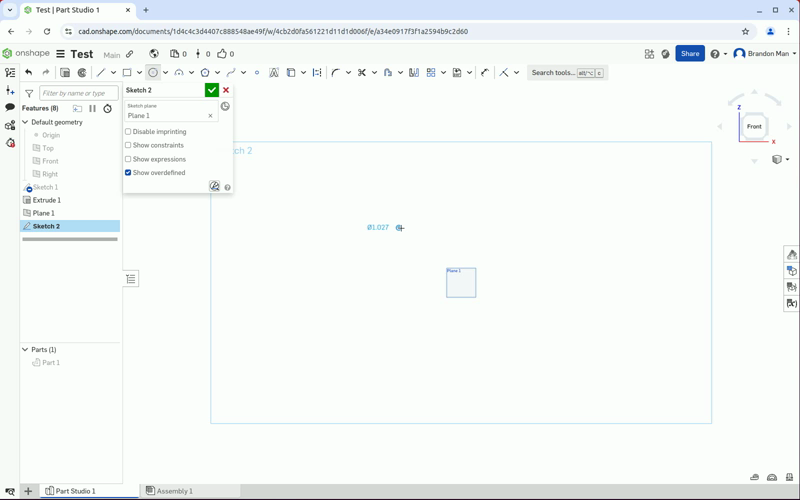
scroll(6)
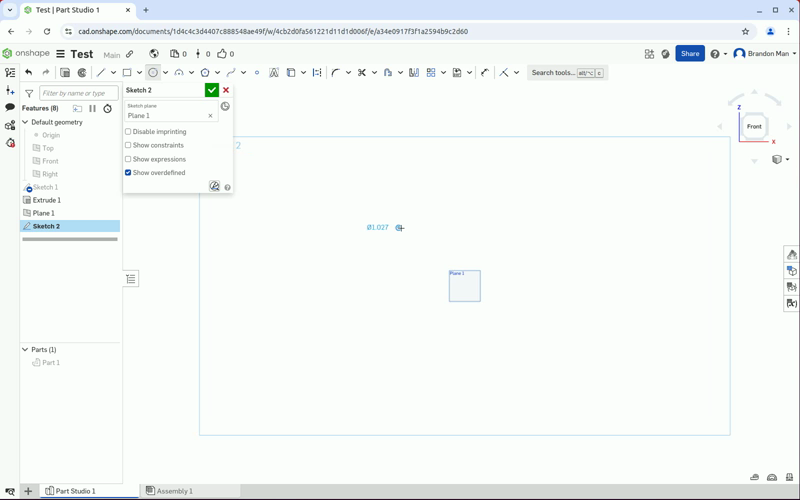
scroll(6)
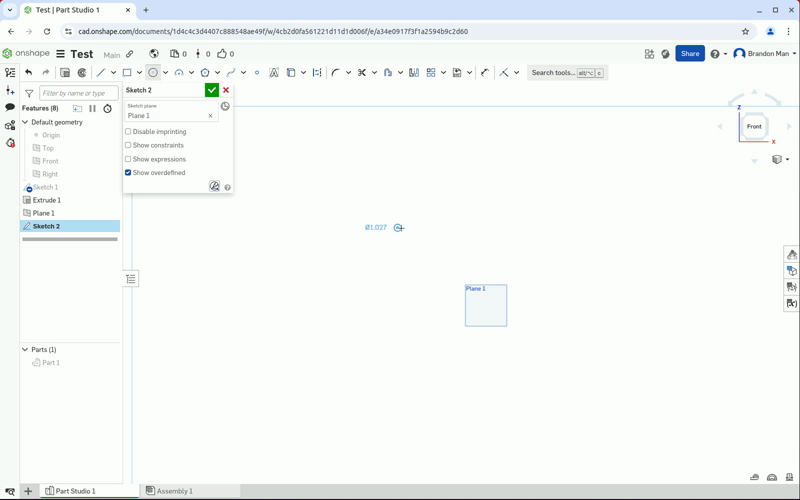
scroll(6)
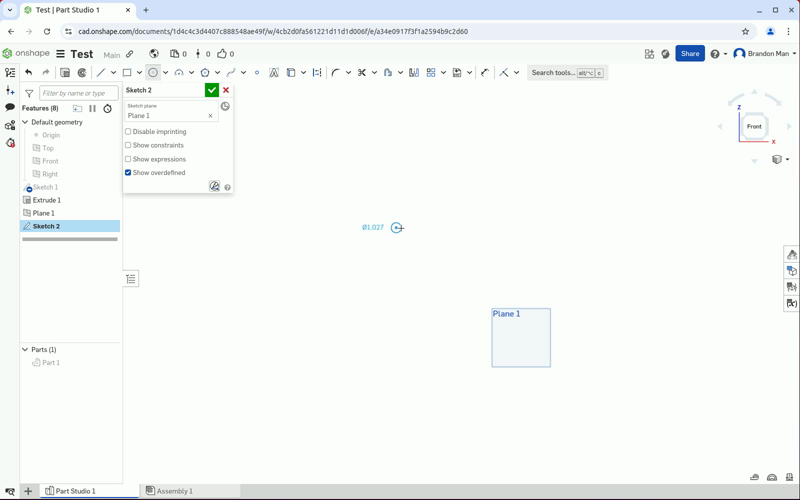
scroll(6)
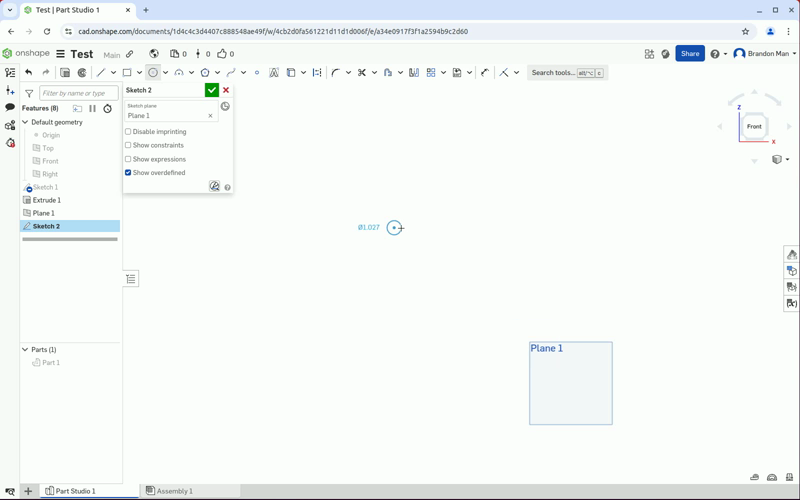
scroll(6)
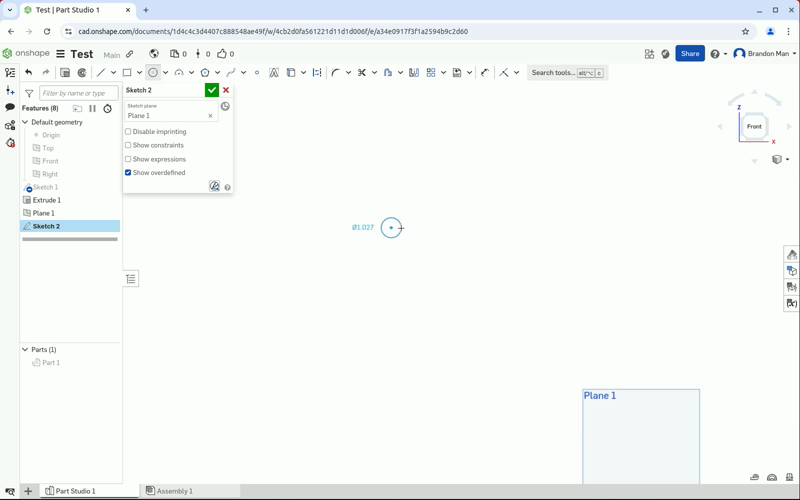
scroll(6)
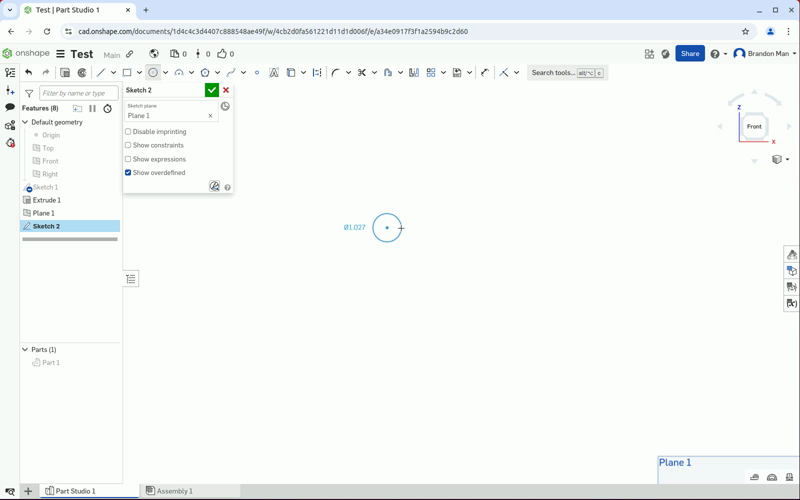
scroll(6)
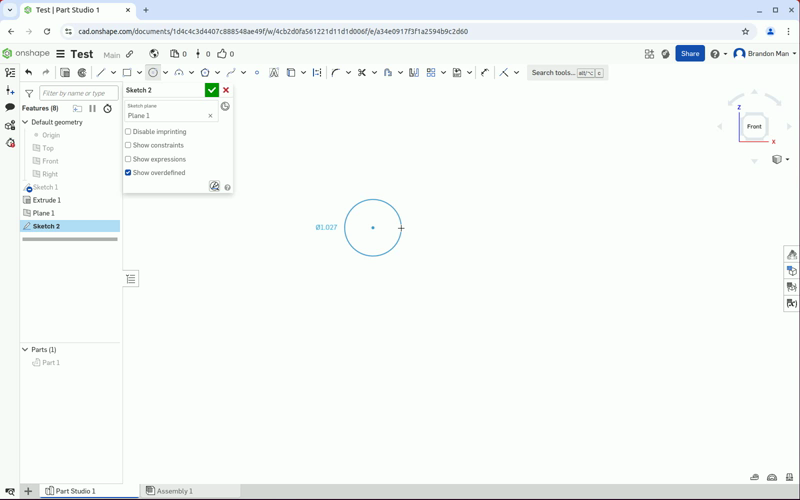
click(401, 227)
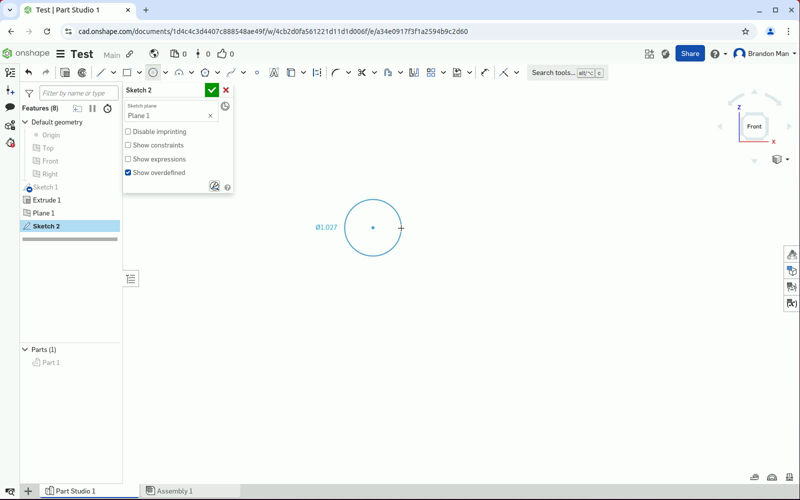
scroll(-6)
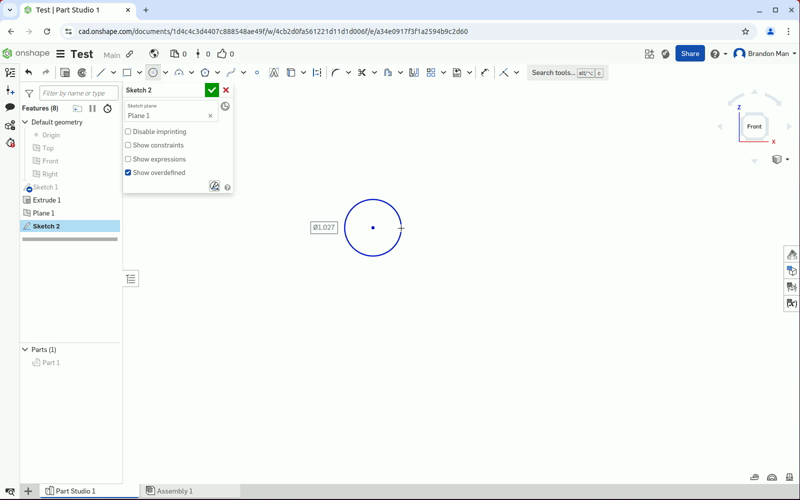
scroll(-6)
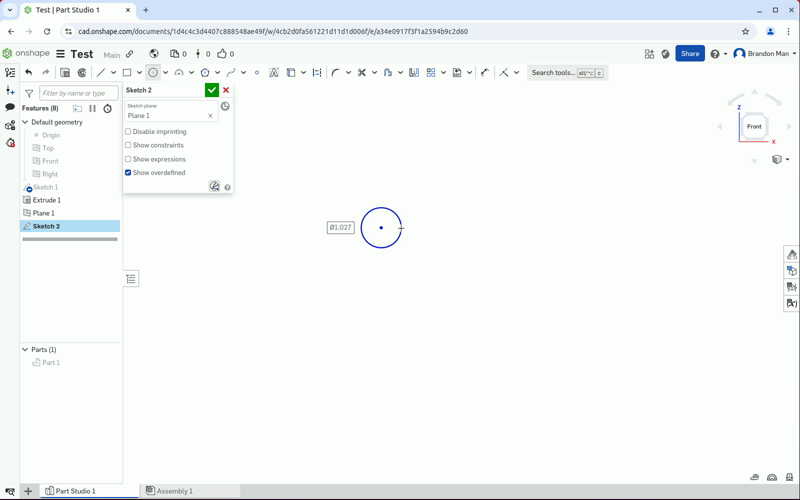
scroll(-6)
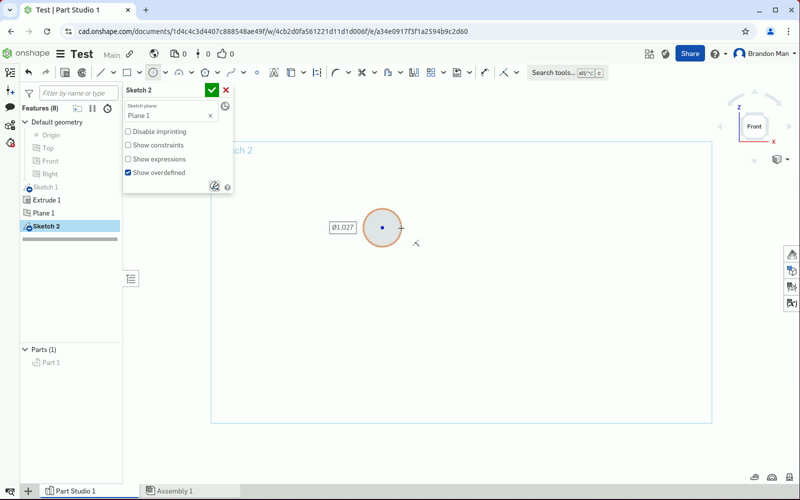
scroll(-6)
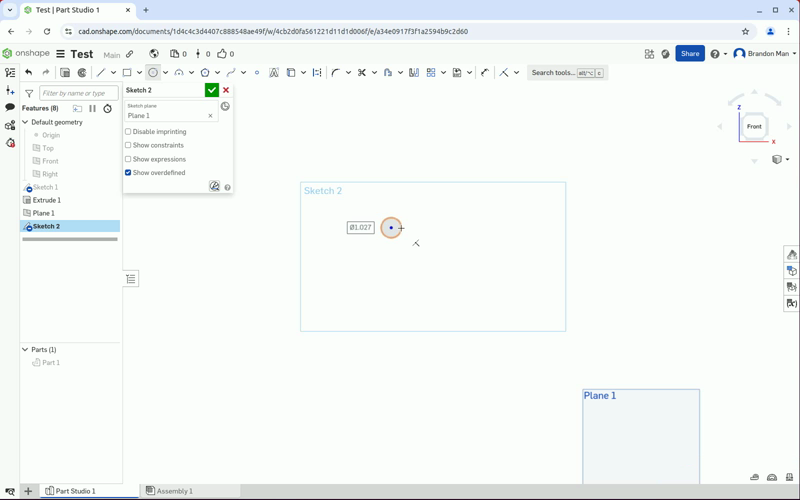
scroll(-6)
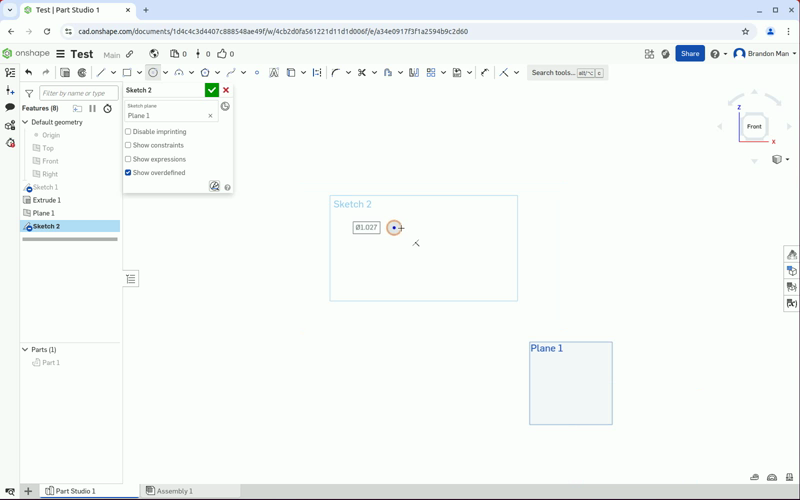
scroll(-6)
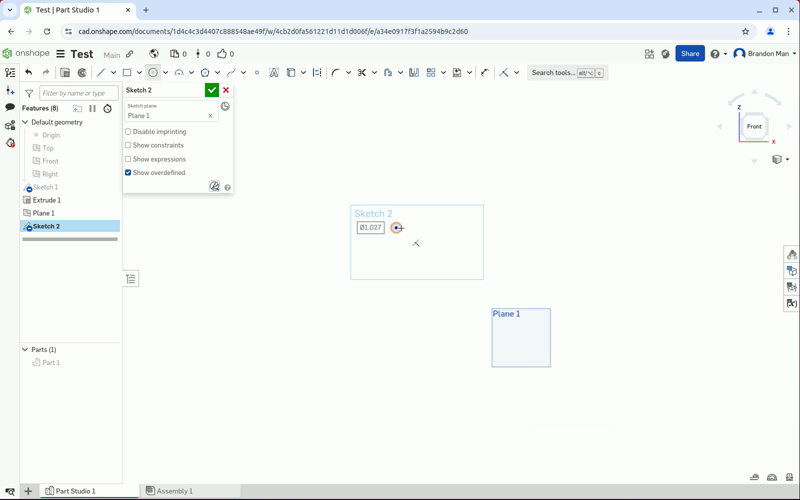
scroll(-6)
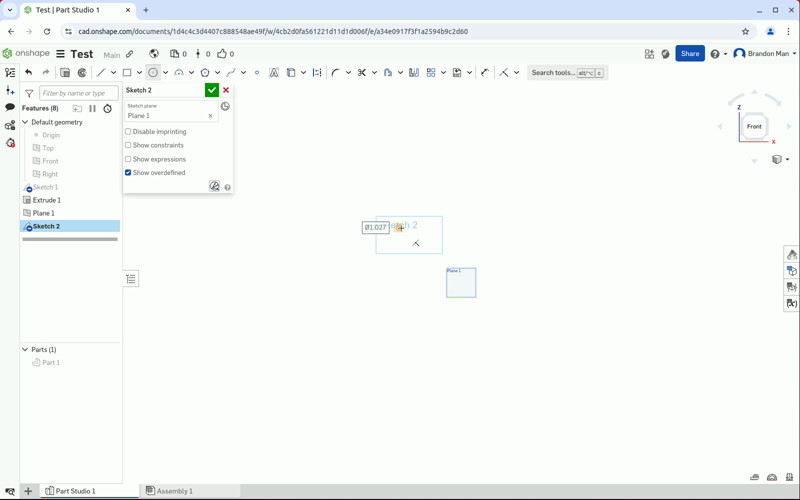
key(esc)
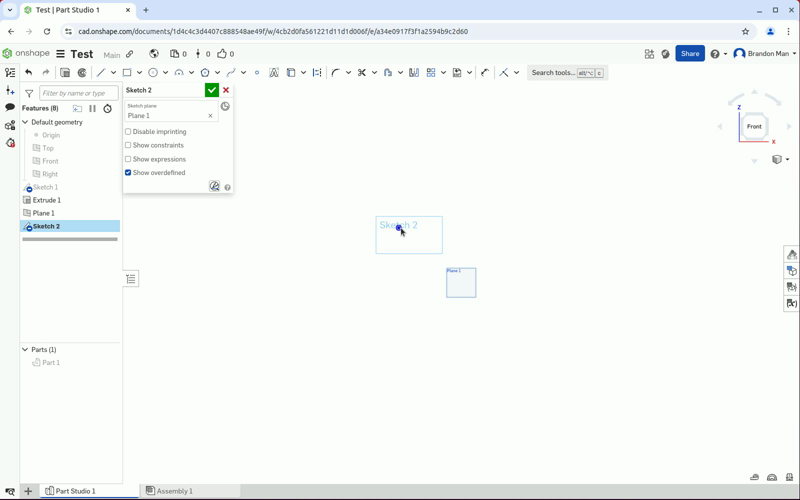
mouse_move(397, 226)
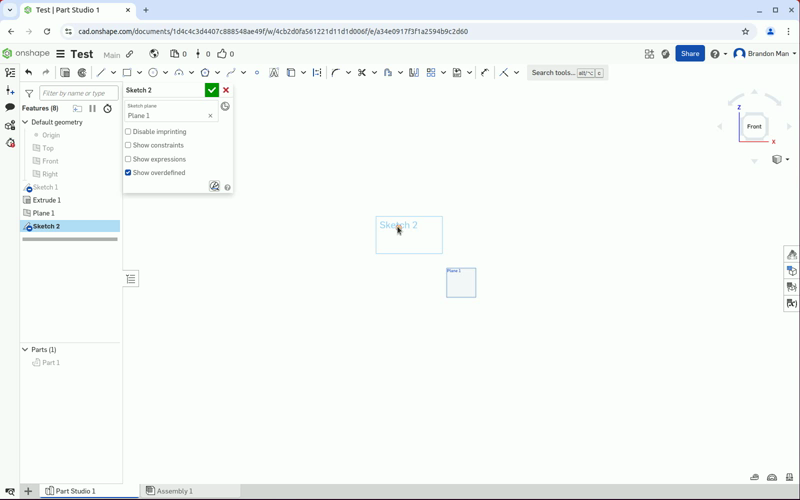
scroll(6)
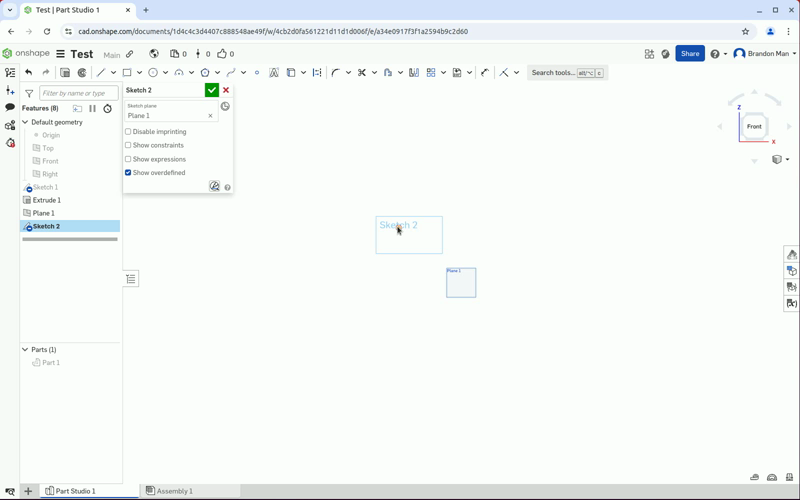
scroll(6)
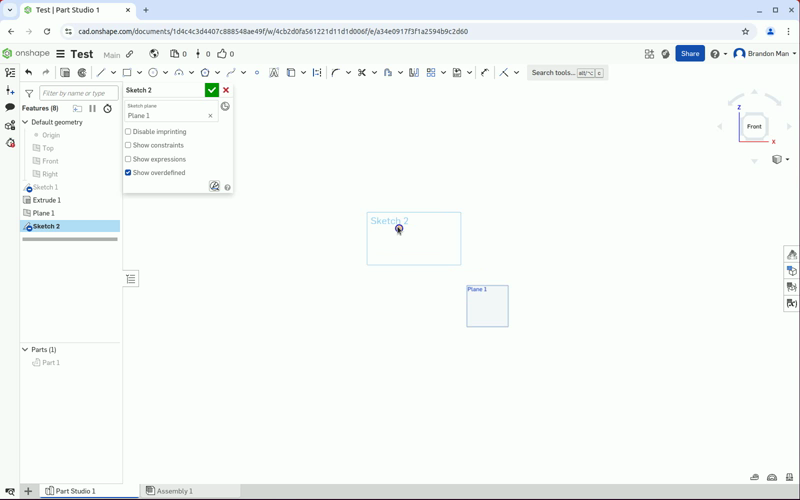
scroll(6)
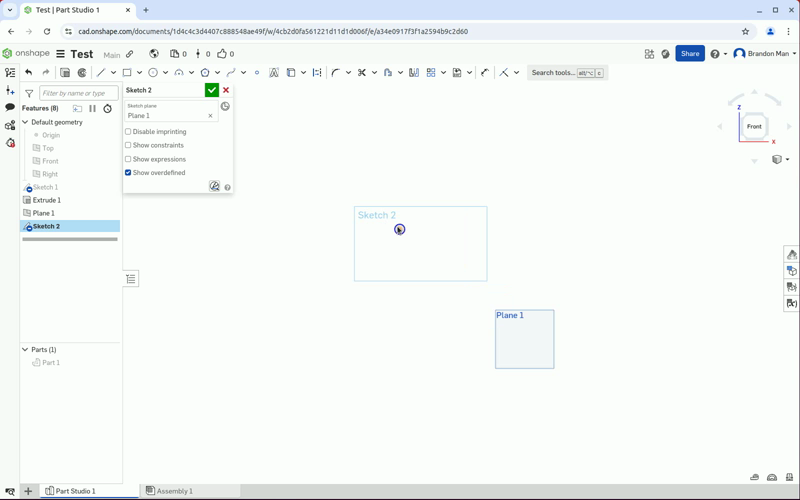
scroll(6)
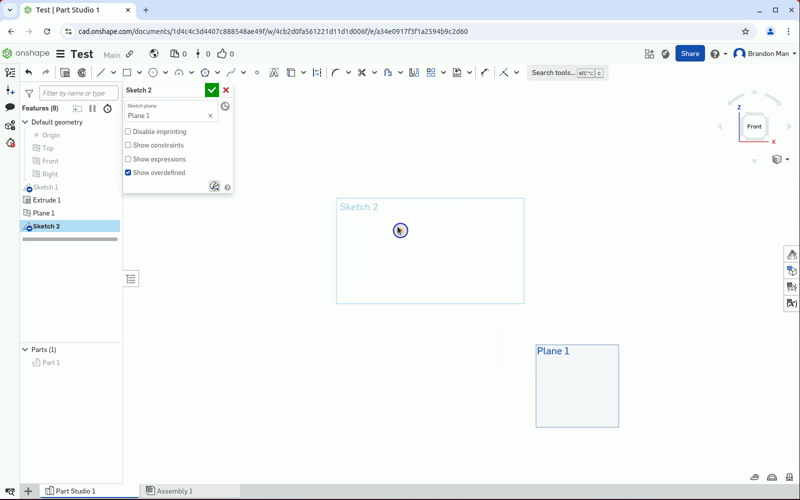
scroll(6)
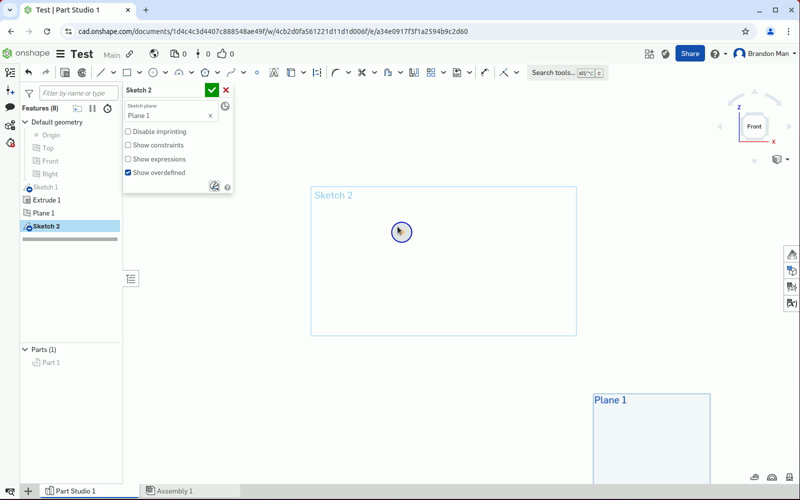
scroll(6)
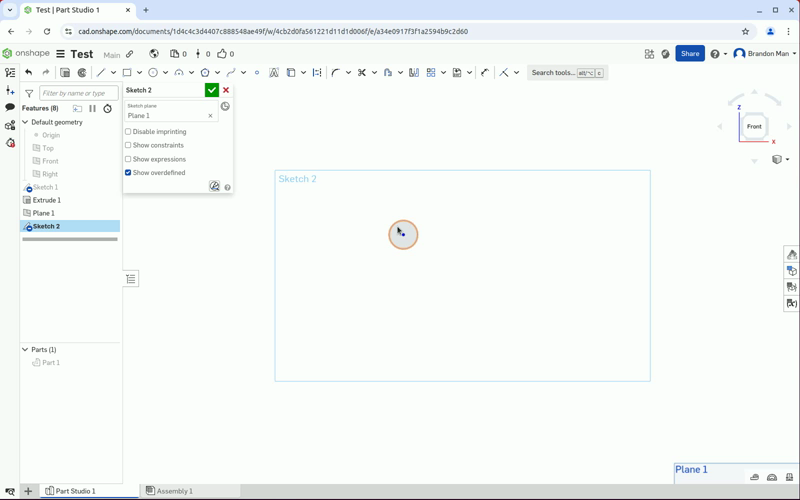
scroll(6)
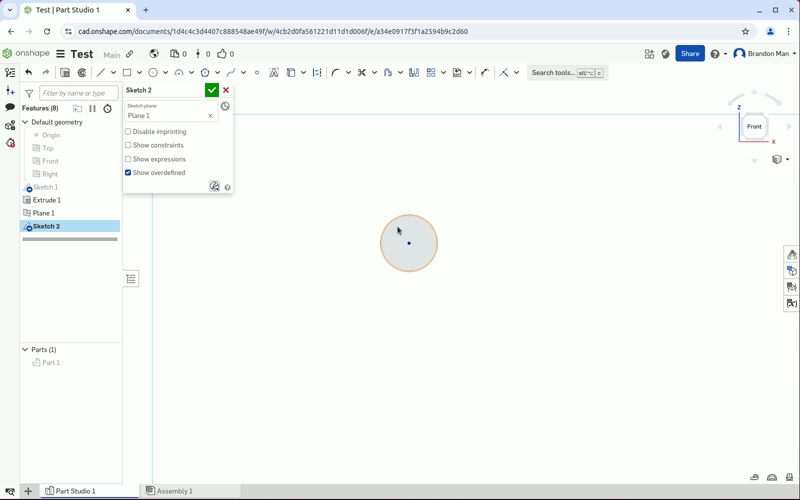
click(397, 226)
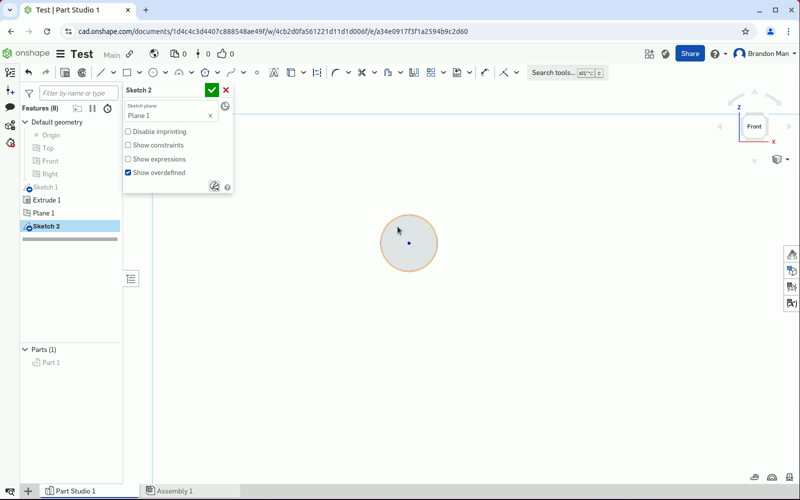
scroll(-6)
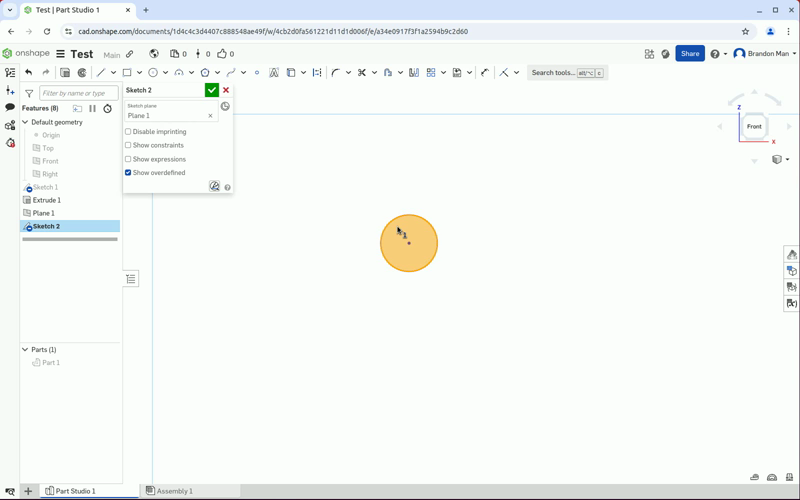
scroll(-6)
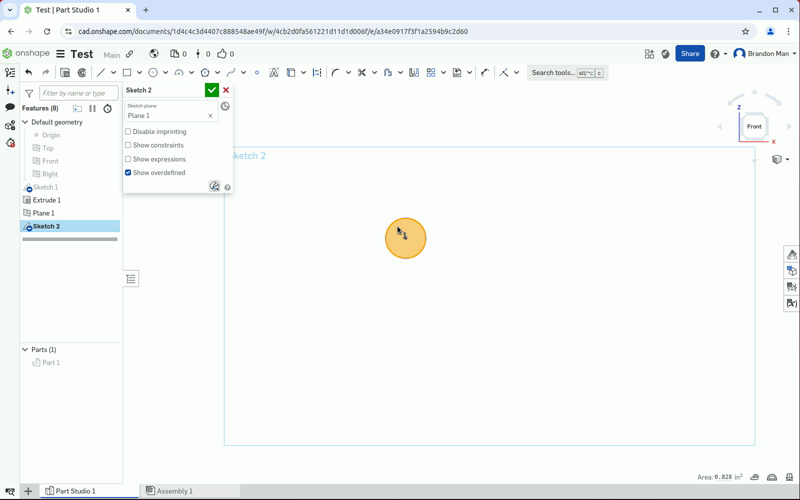
scroll(-6)
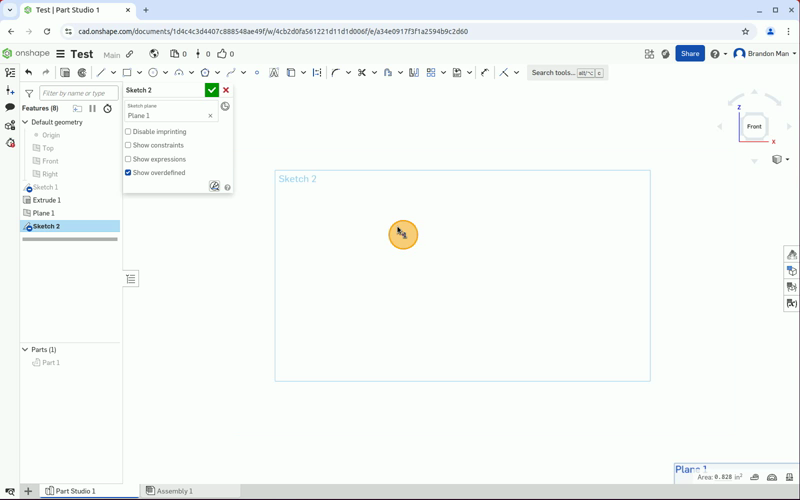
scroll(-6)
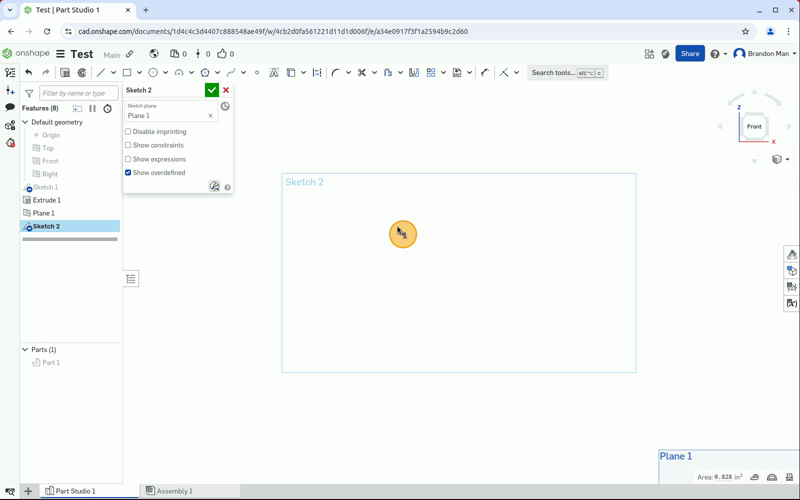
scroll(-6)
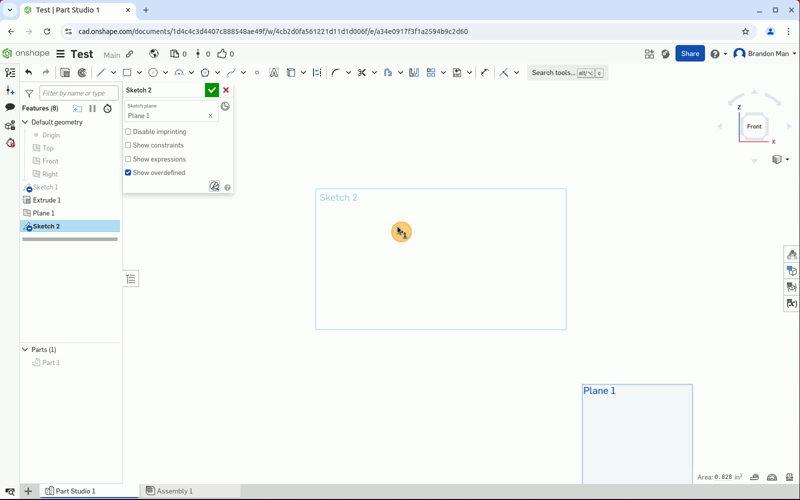
scroll(-6)
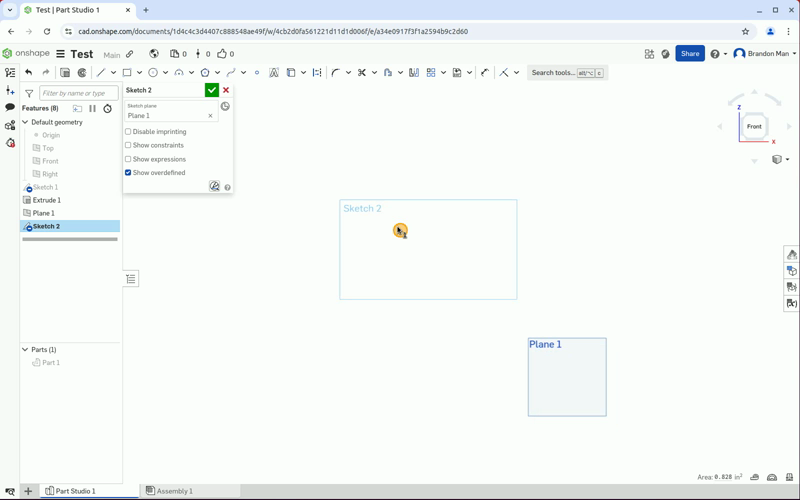
scroll(-6)
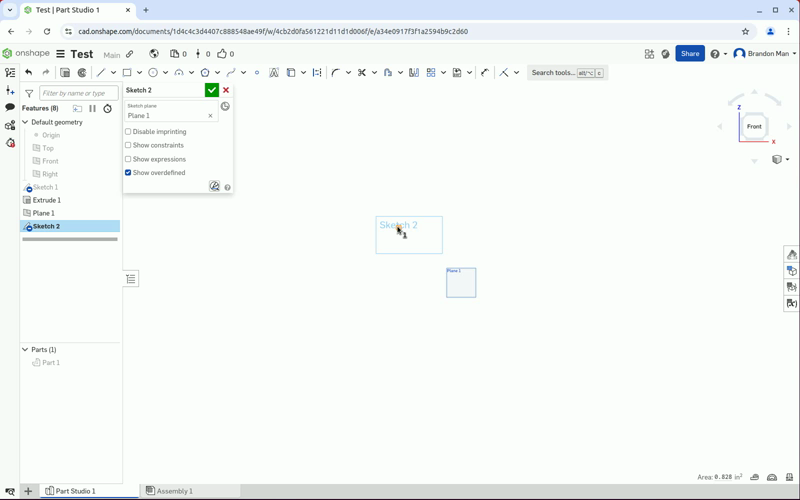
mouse_move(73, 352)
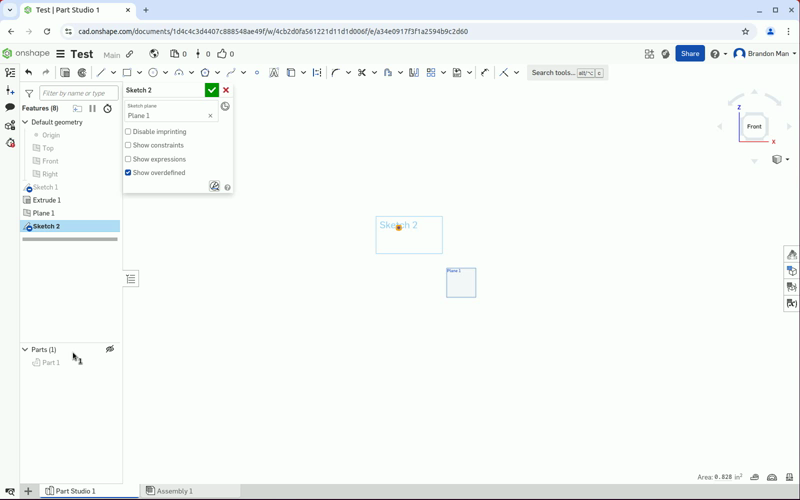
key(shift+y)
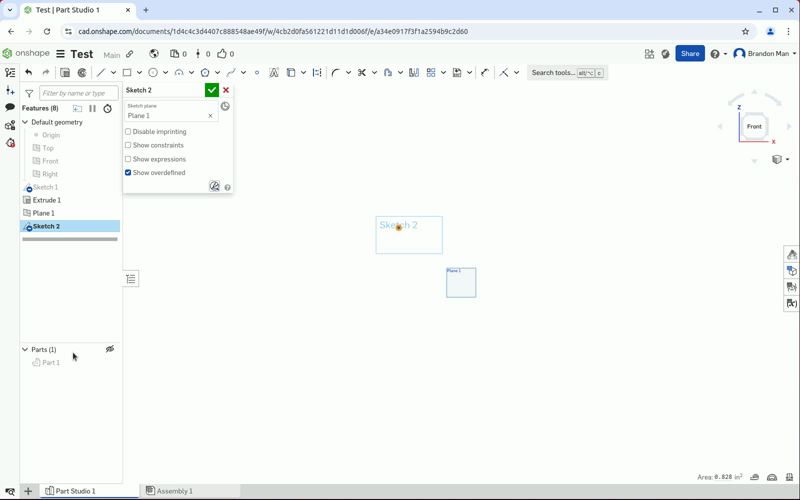
key(shift+e)
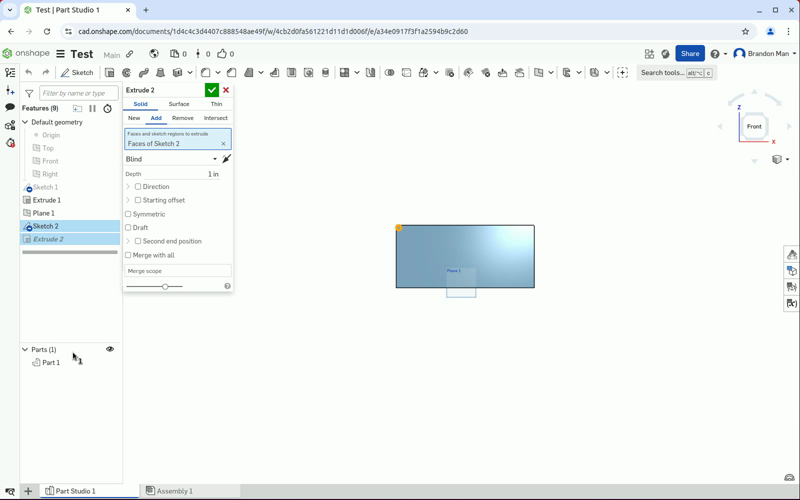
mouse_move(143, 106)
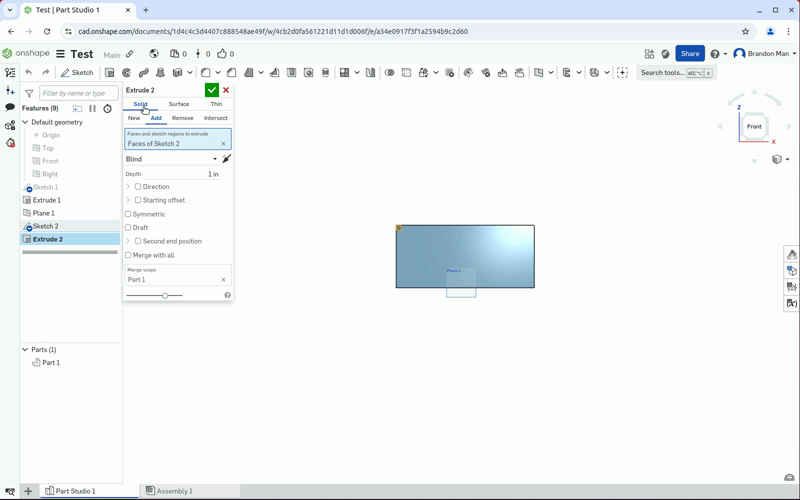
click(143, 106)
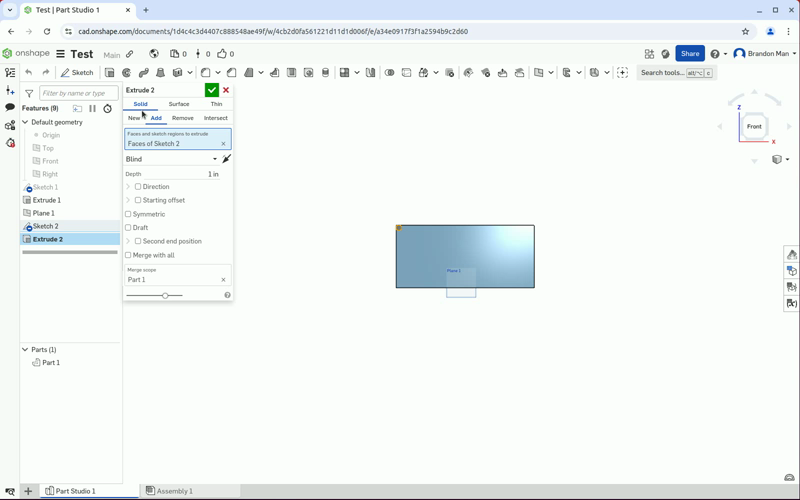
mouse_move(137, 120)
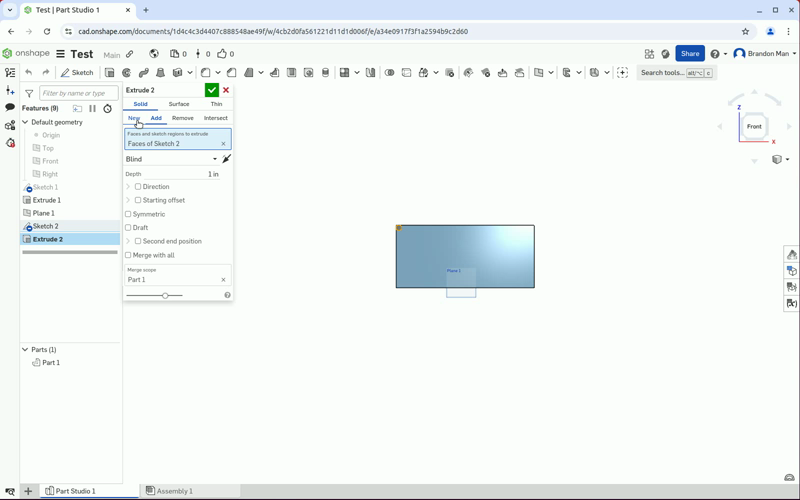
click(137, 120)
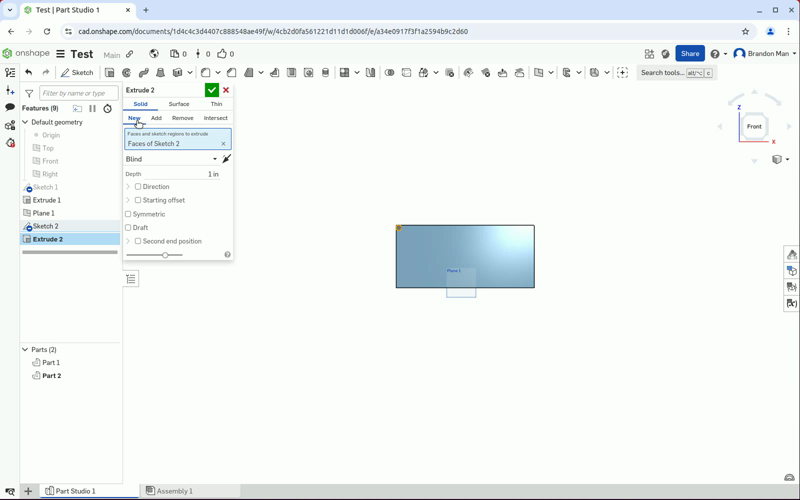
key(tab, 4)
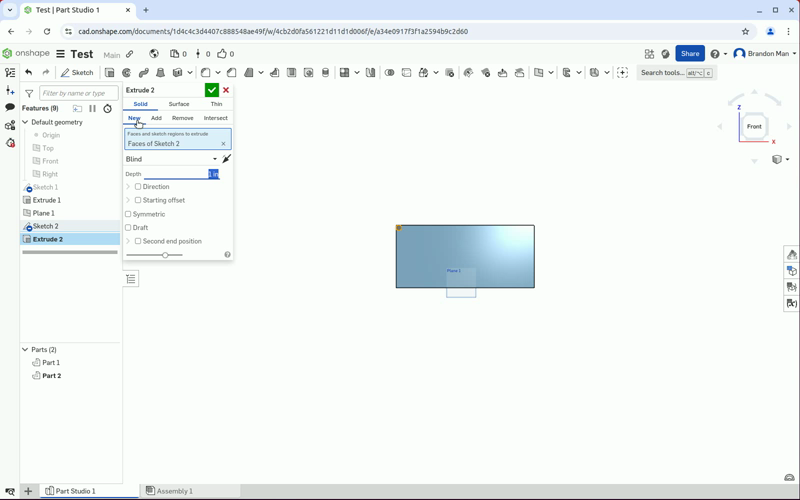
text(21.905)
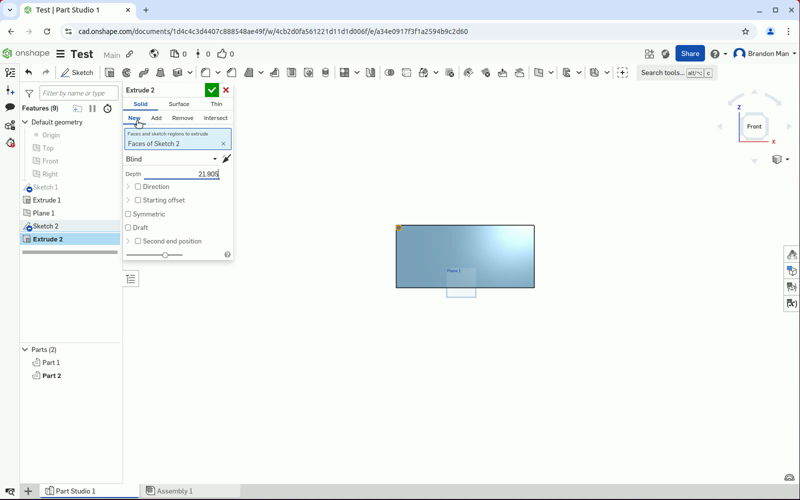
key(enter)
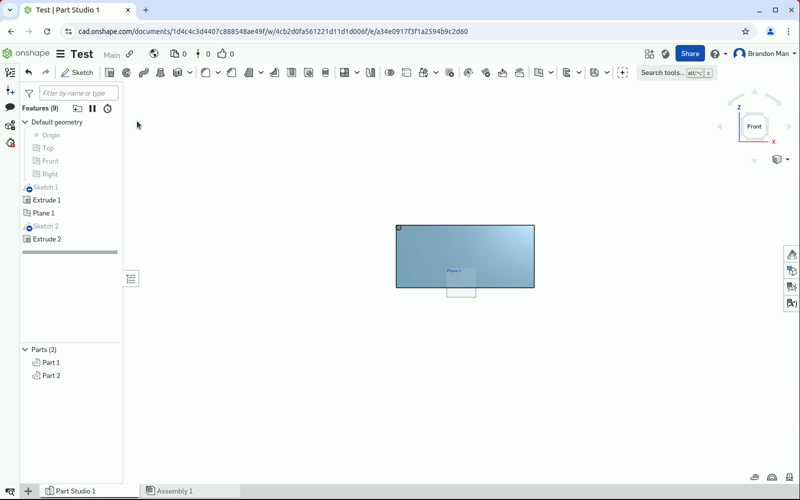
key(shift+h)
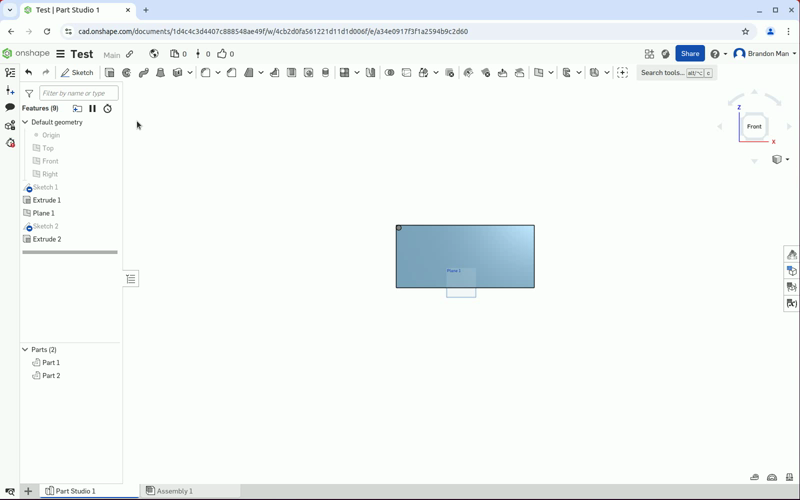
key(shift+h)
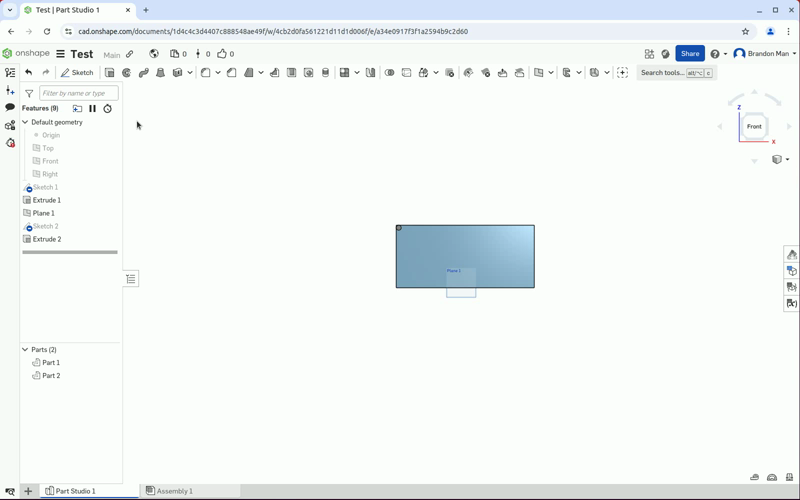
mouse_move(73, 189)
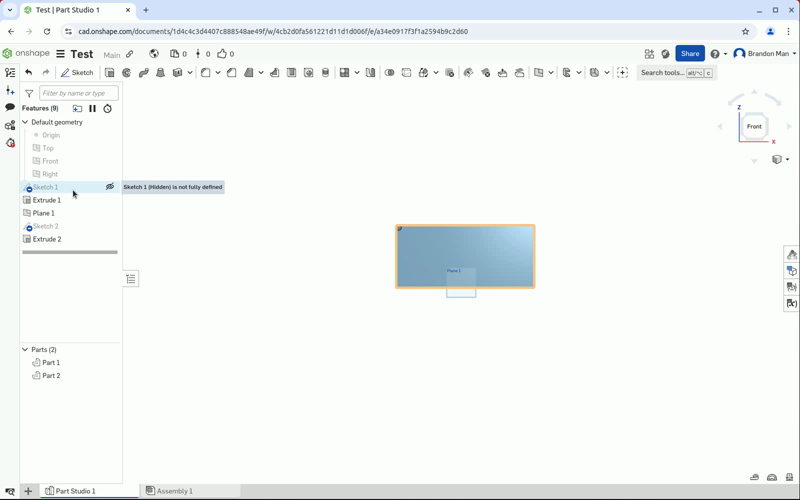
click(73, 189)
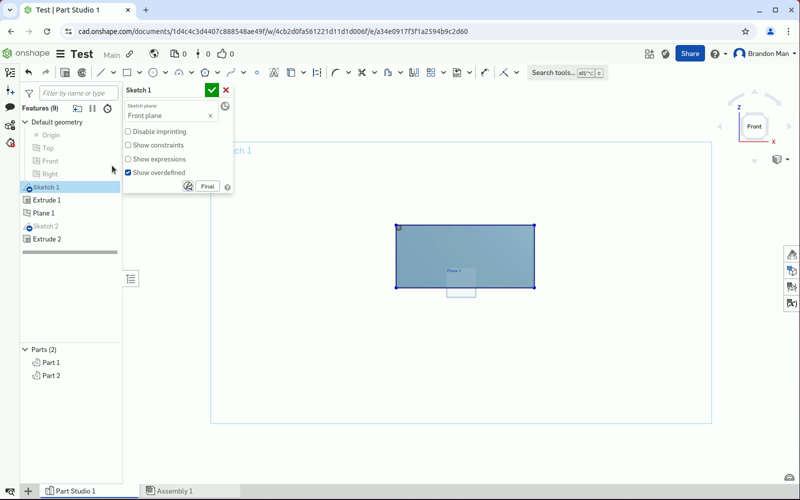
mouse_move(229, 92)
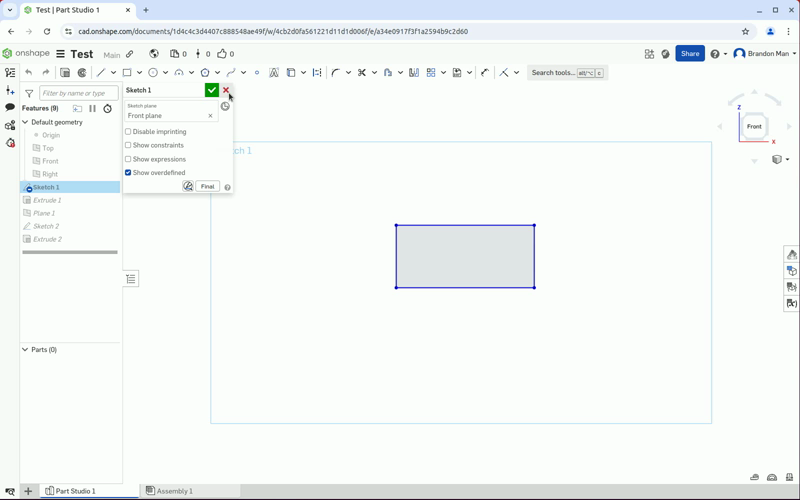
click(229, 92)
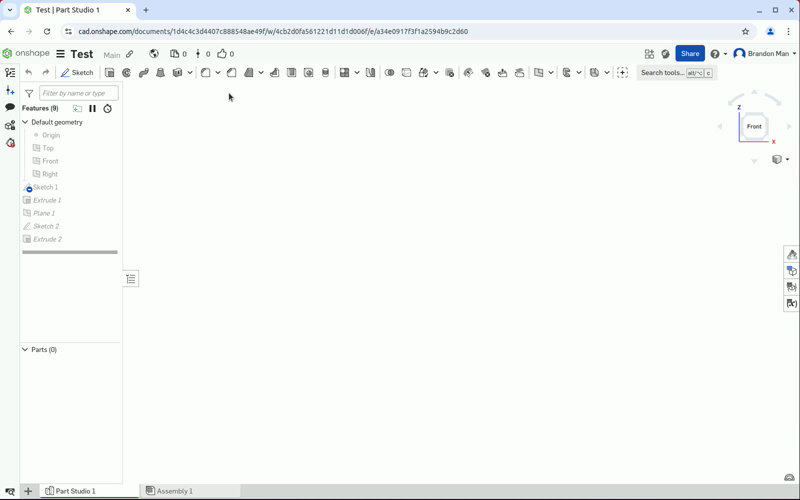
key(shift+s)
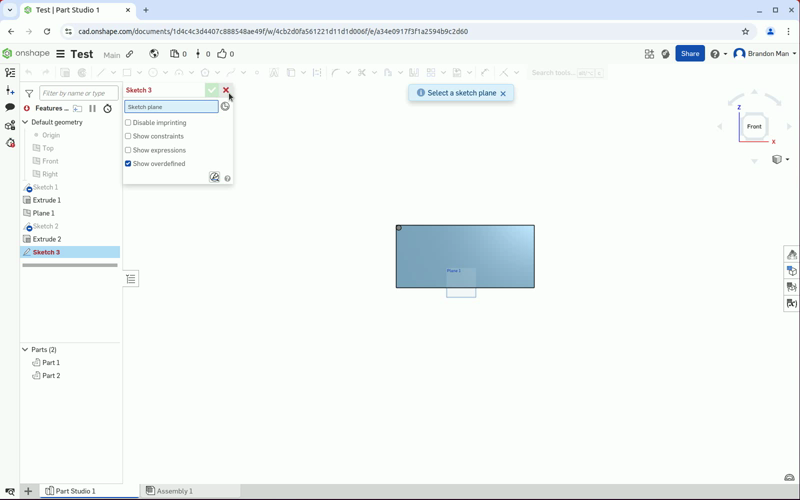
mouse_move(73, 215)
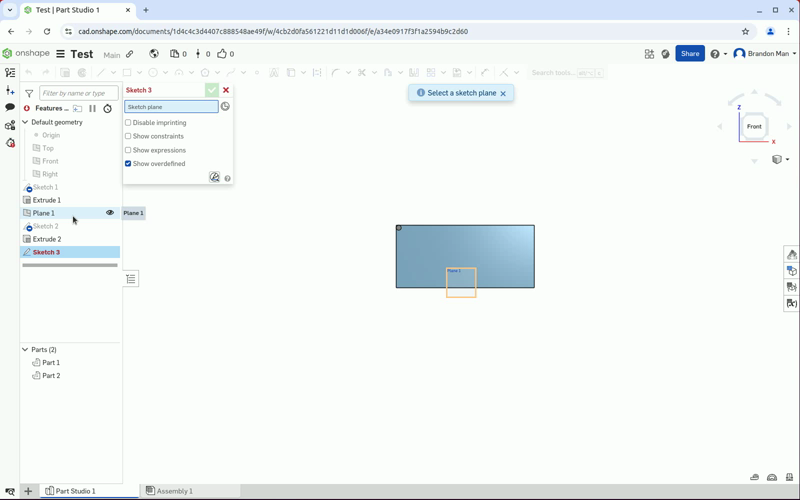
click(73, 215)
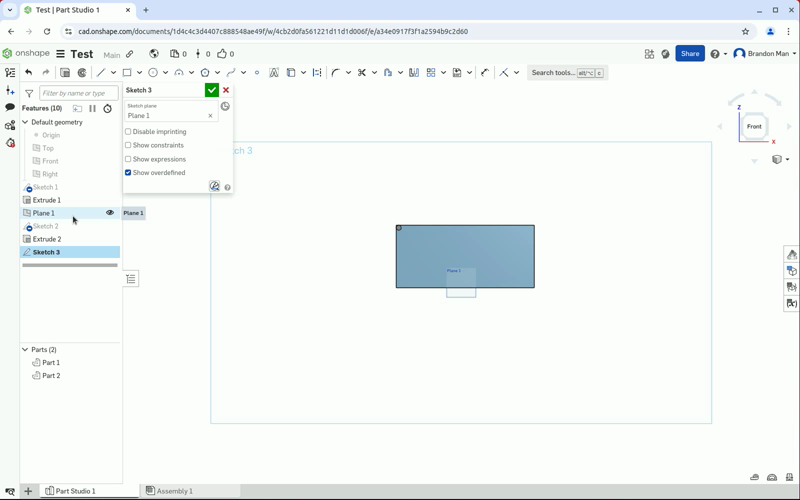
mouse_move(73, 352)
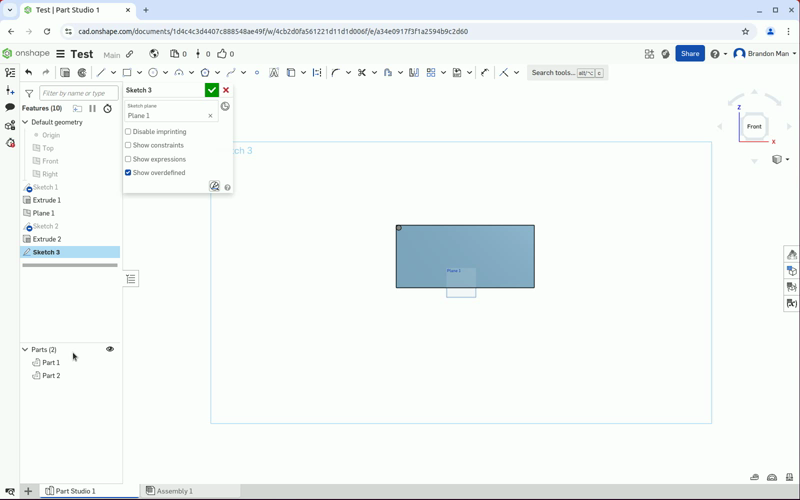
key(y)
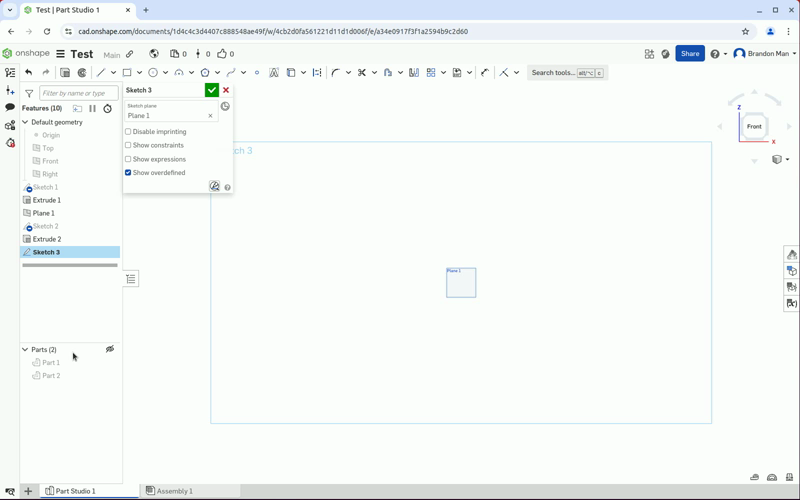
key(c)
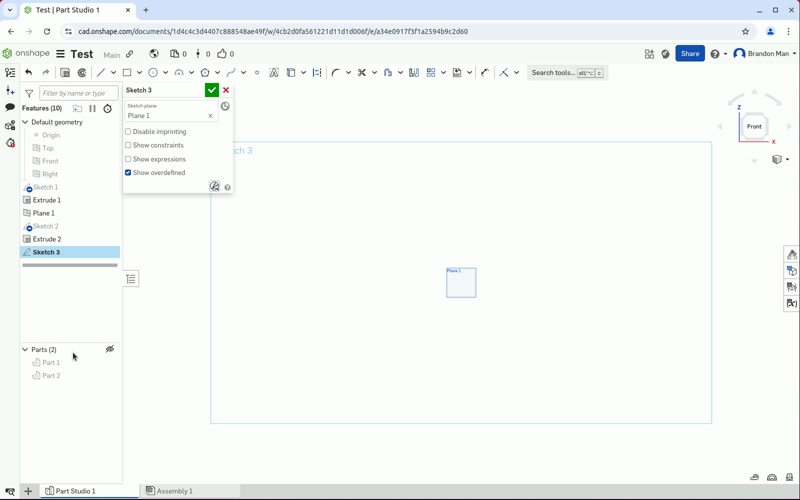
key_down(shift)
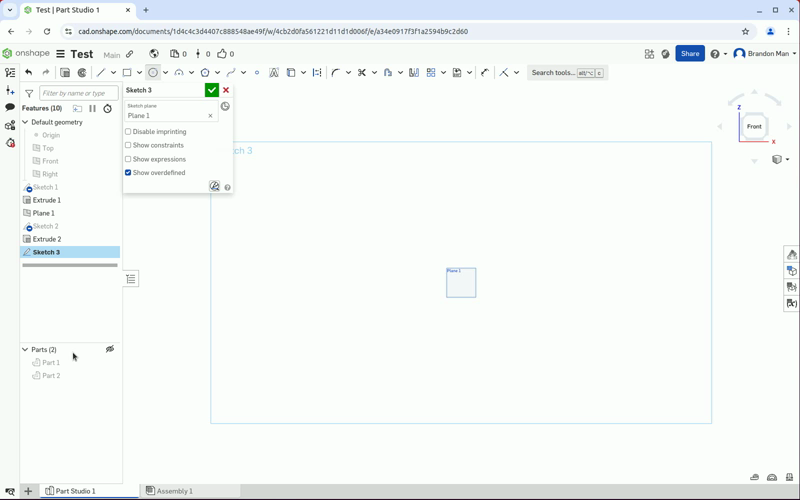
mouse_move(399, 284)
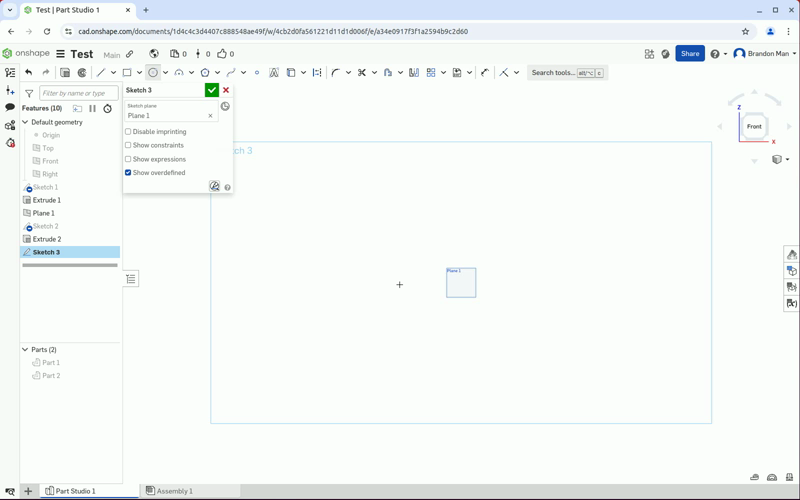
click(399, 284)
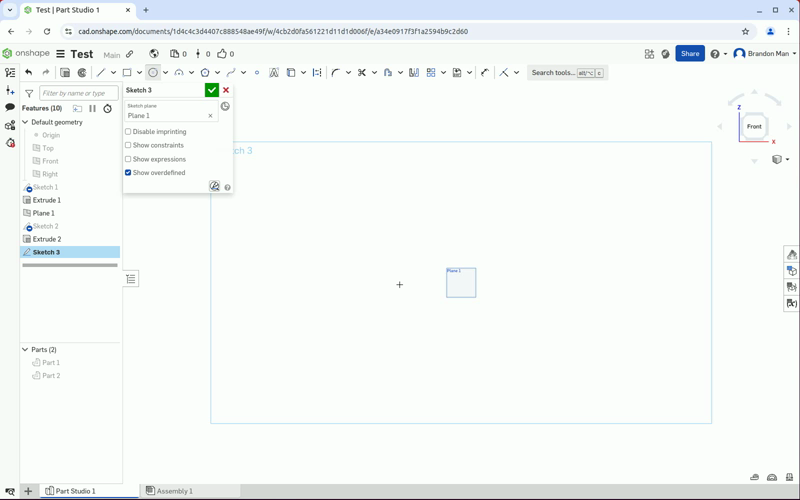
key_up(shift)
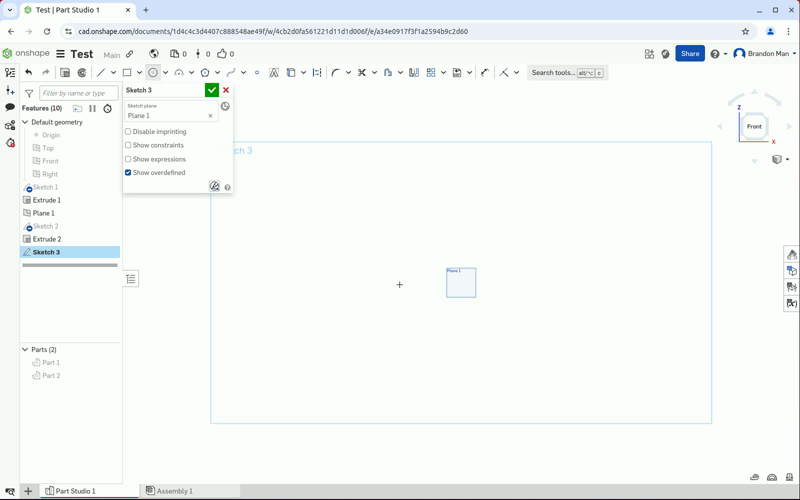
mouse_move(403, 284)
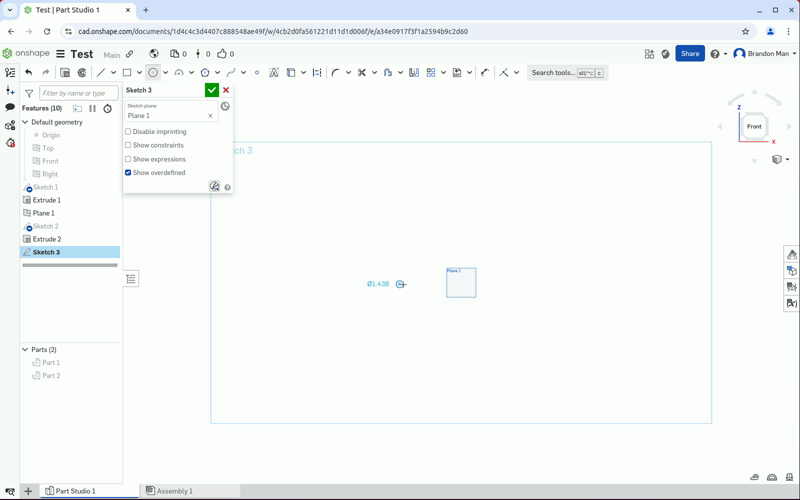
click(403, 284)
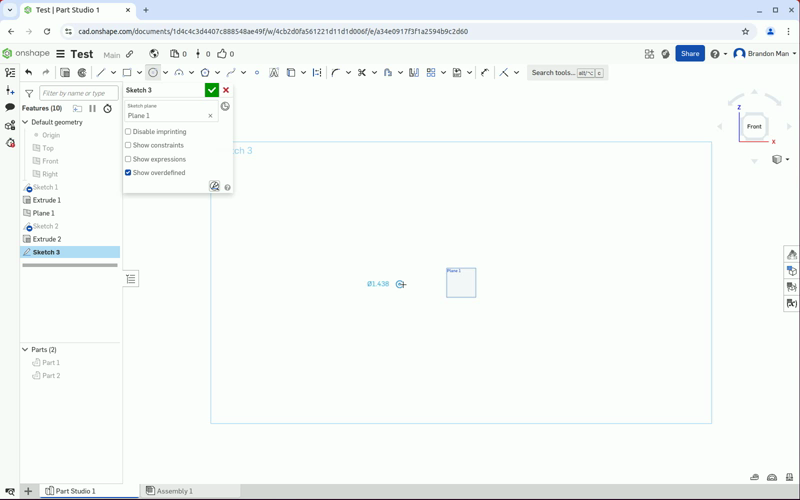
key(esc)
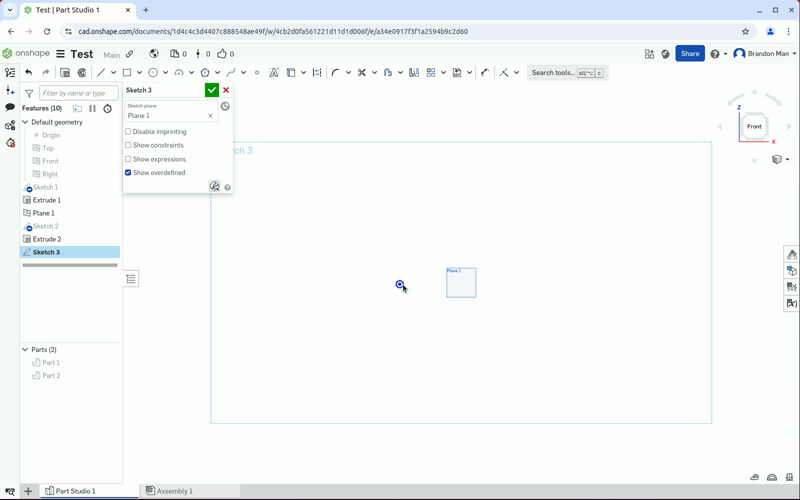
mouse_move(401, 286)
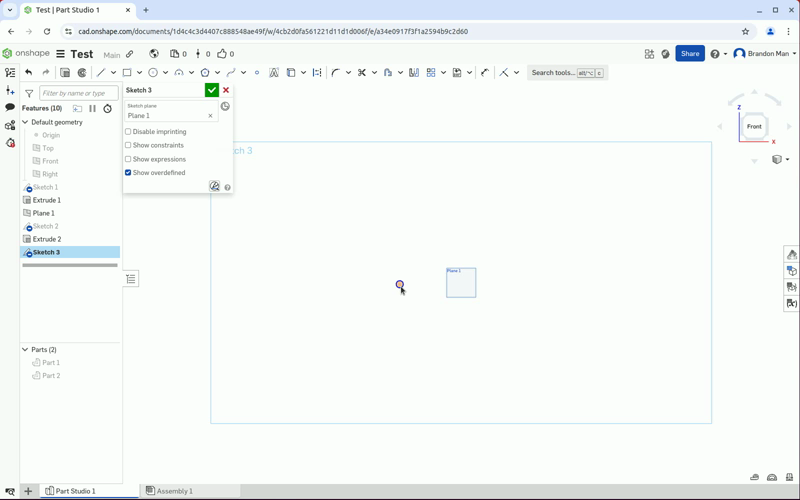
scroll(6)
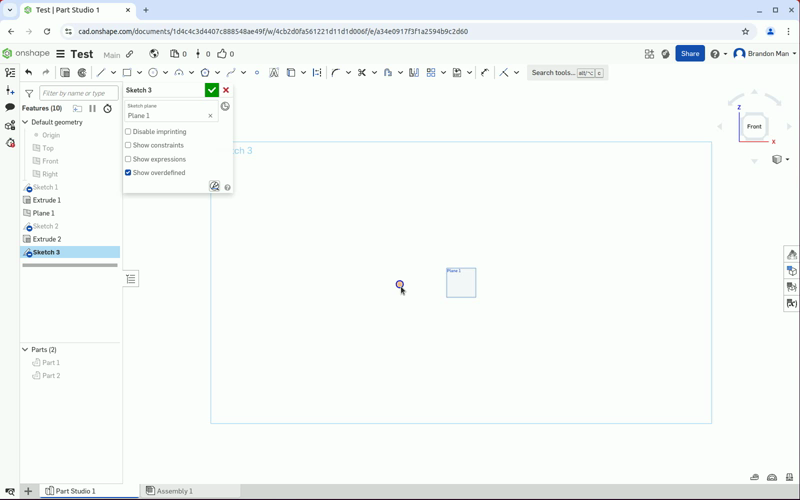
scroll(6)
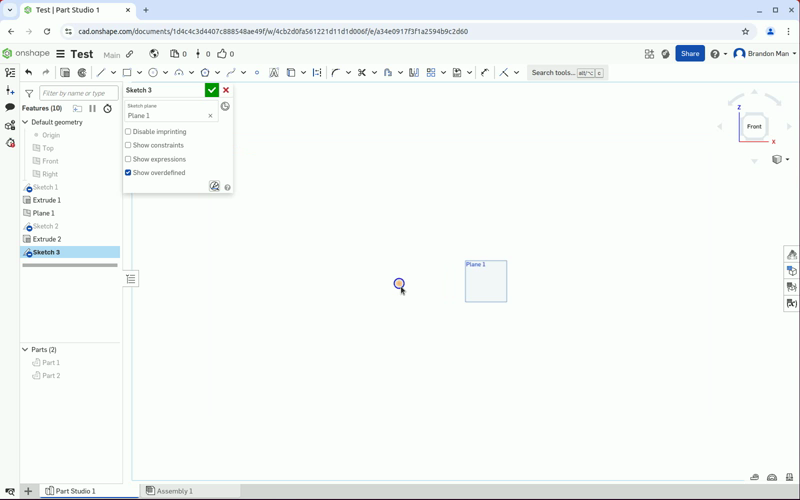
scroll(6)
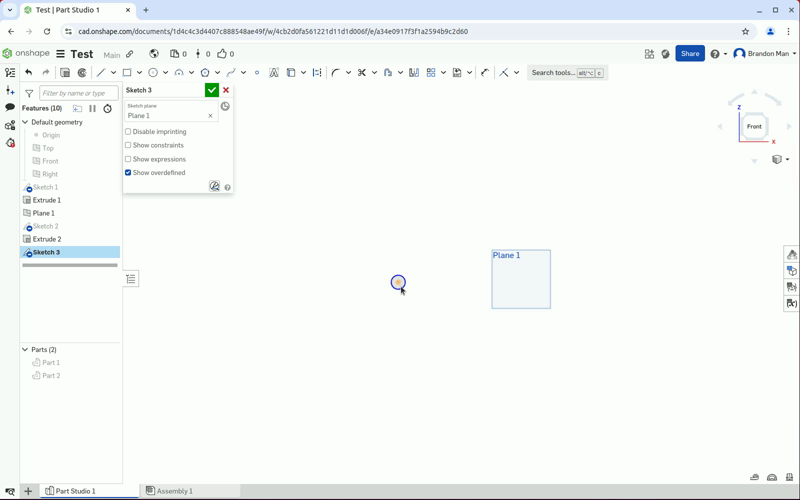
scroll(6)
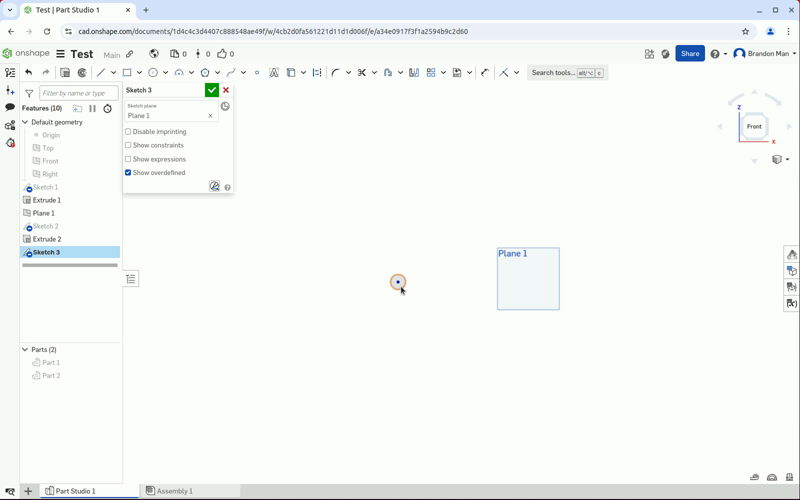
scroll(6)
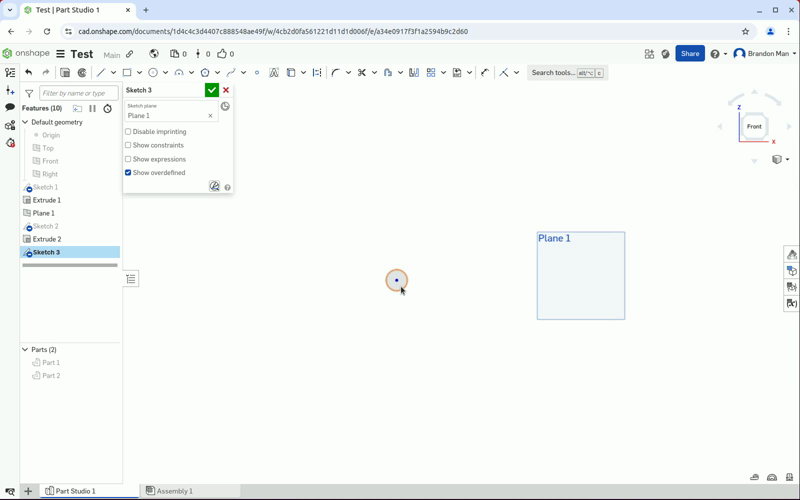
scroll(6)
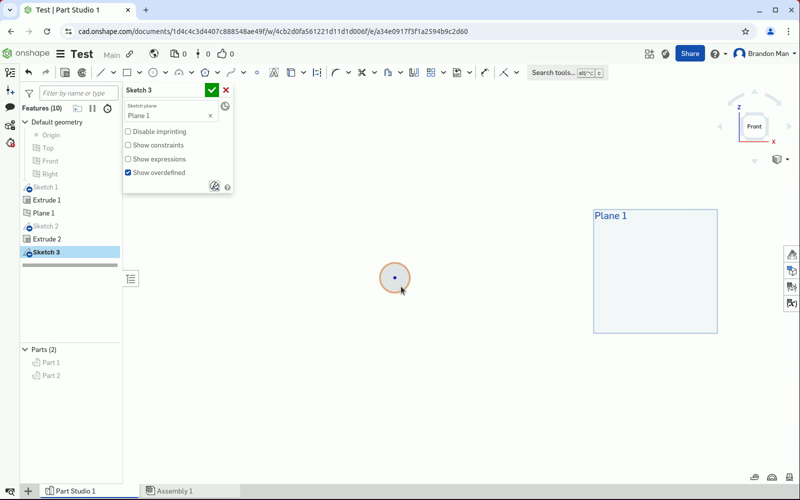
scroll(6)
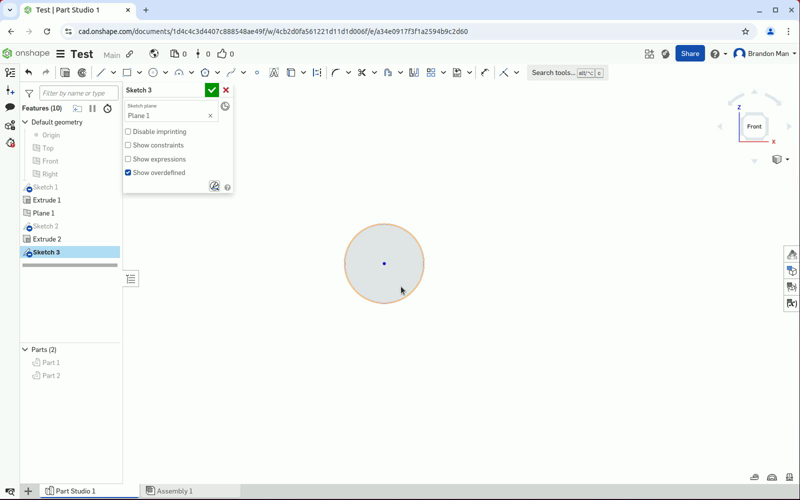
click(401, 286)
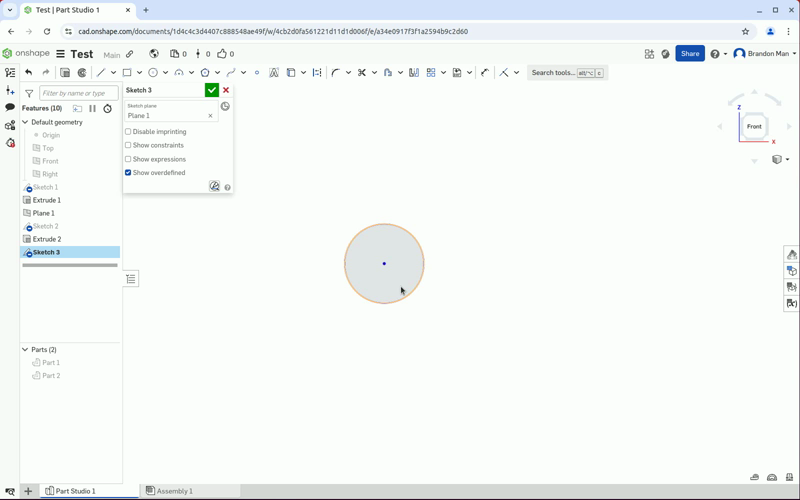
scroll(-6)
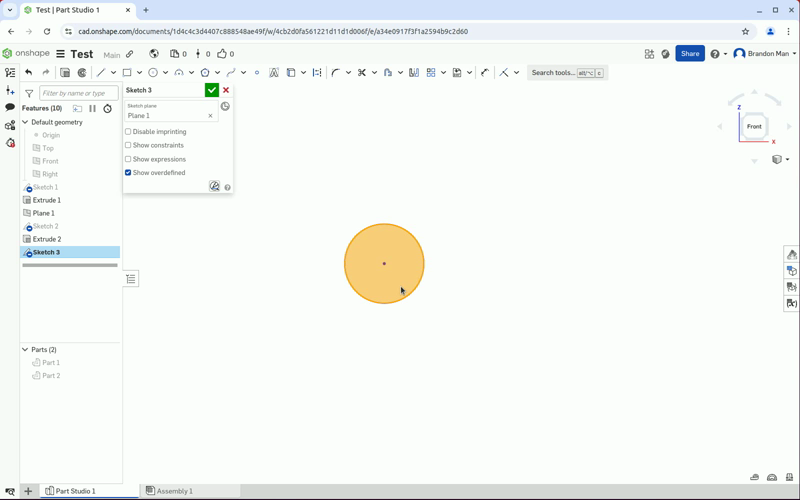
scroll(-6)
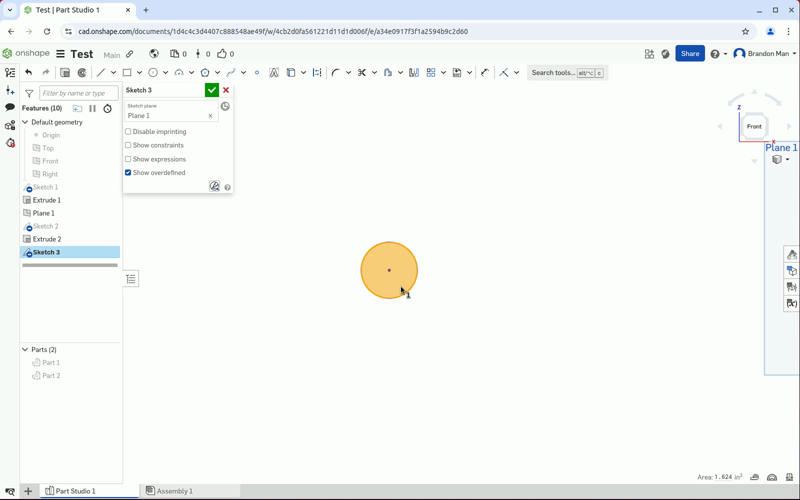
scroll(-6)
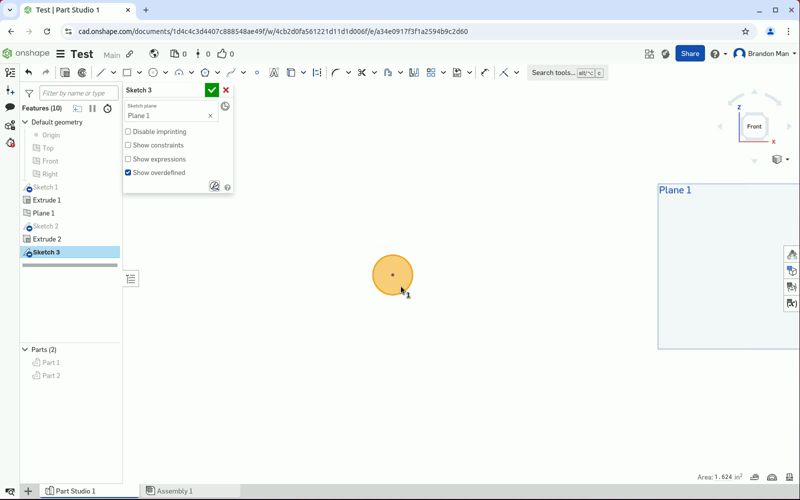
scroll(-6)
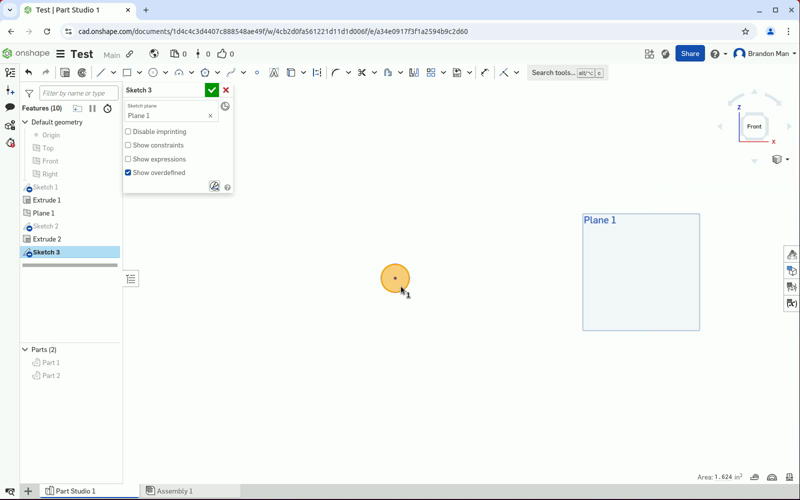
scroll(-6)
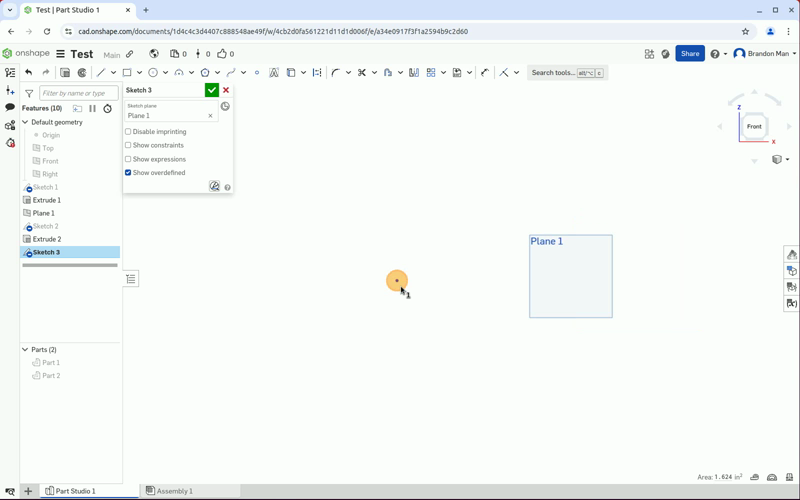
scroll(-6)
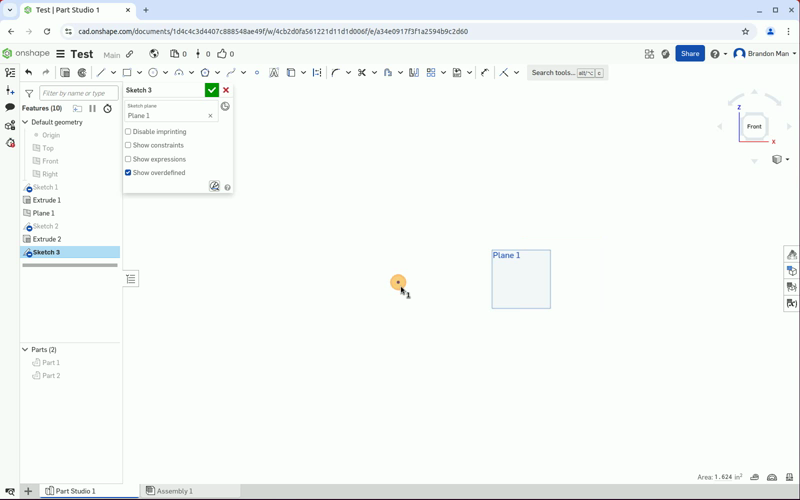
scroll(-6)
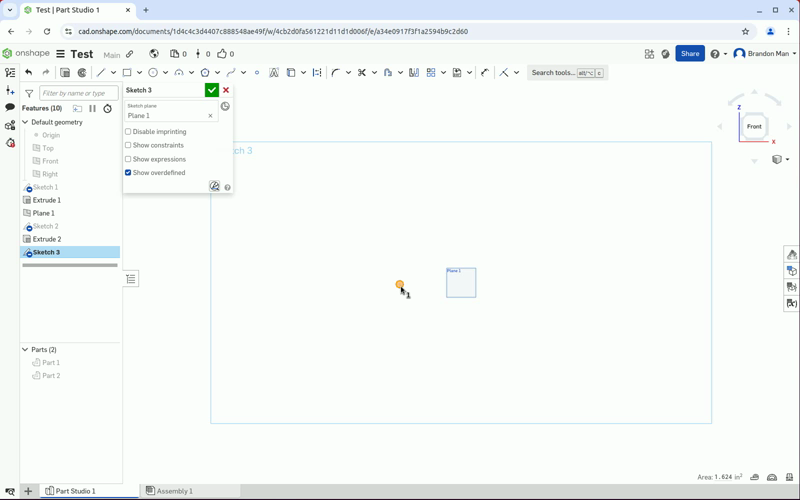
mouse_move(73, 352)
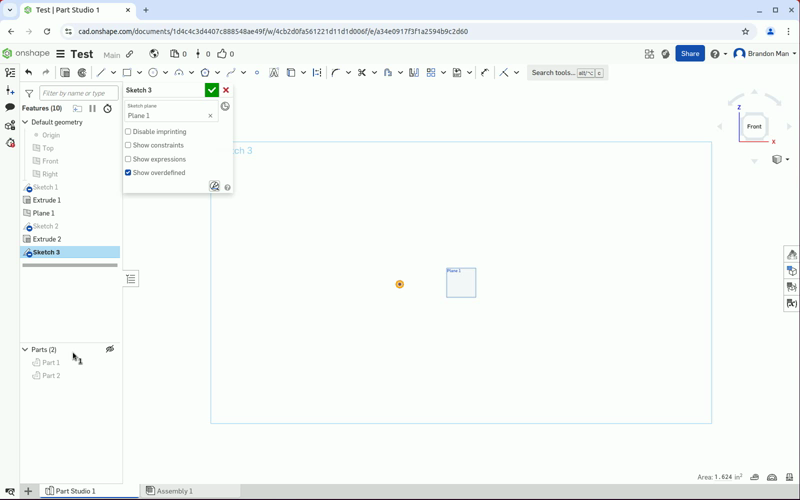
key(shift+y)
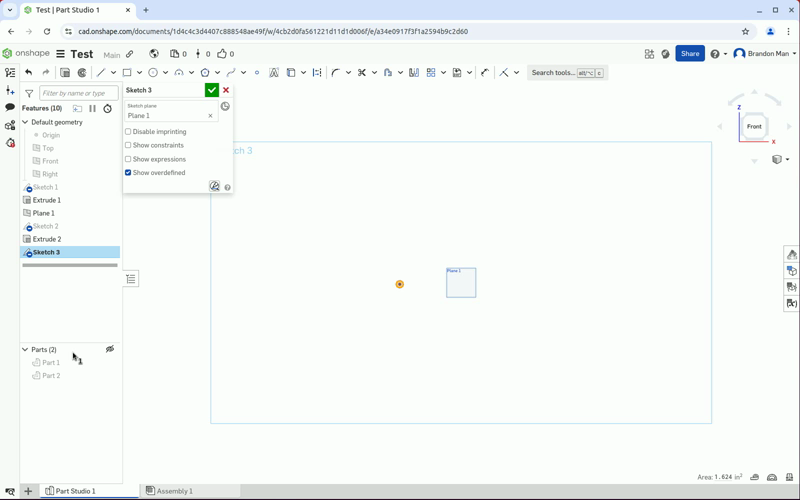
key(shift+e)
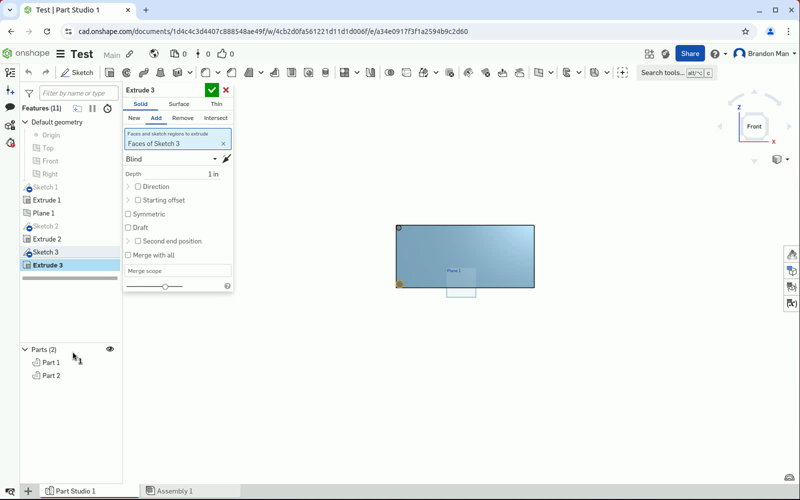
mouse_move(143, 106)
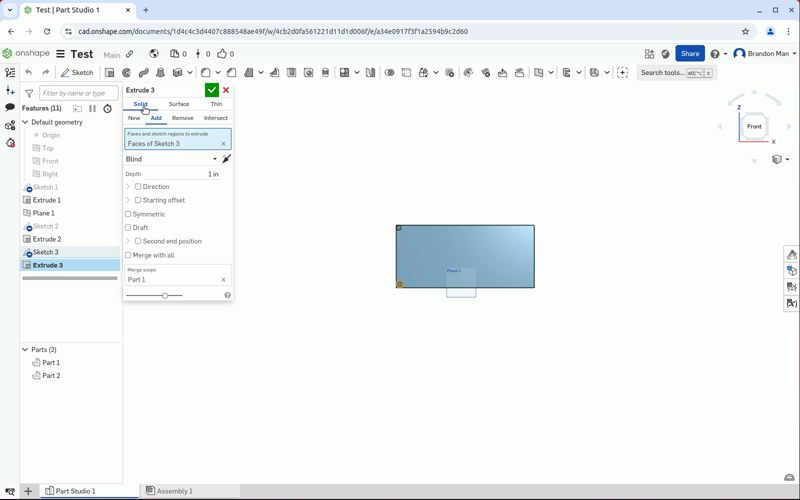
click(143, 106)
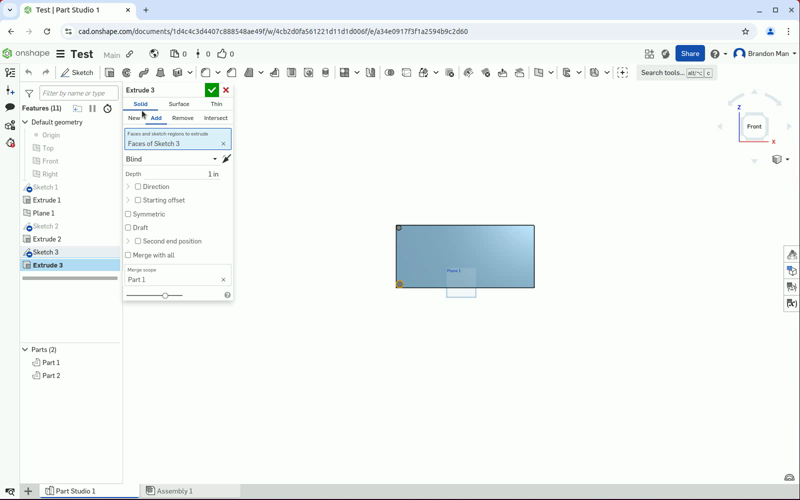
mouse_move(137, 120)
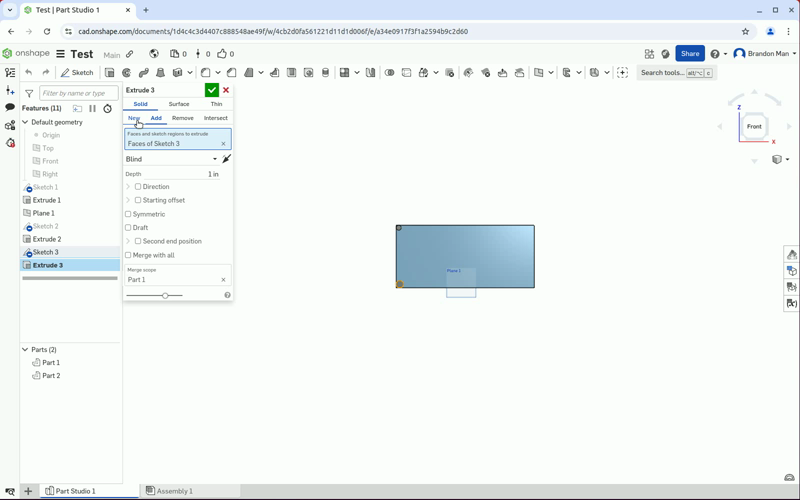
click(137, 120)
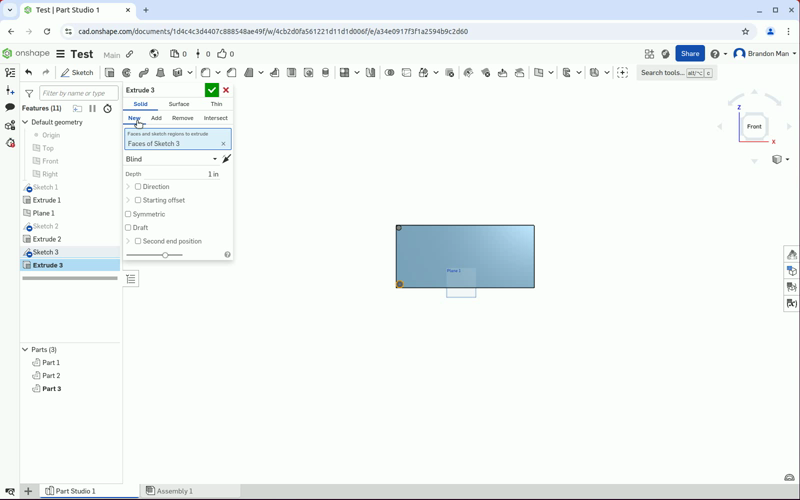
key(tab, 4)
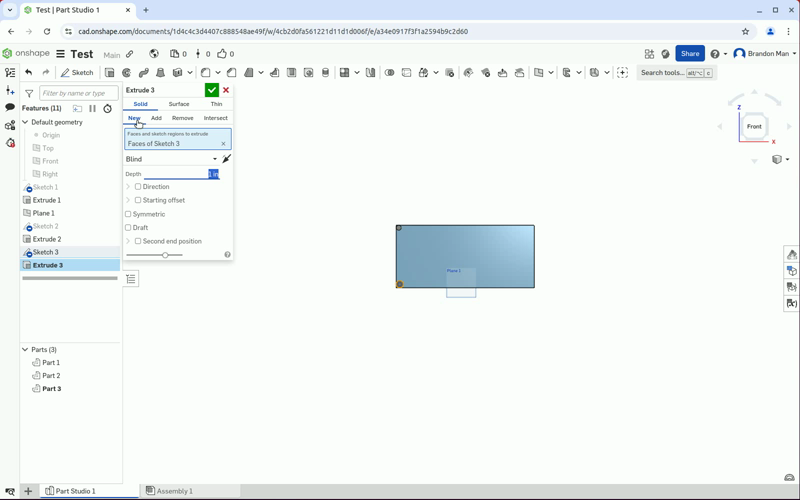
text(21.905)
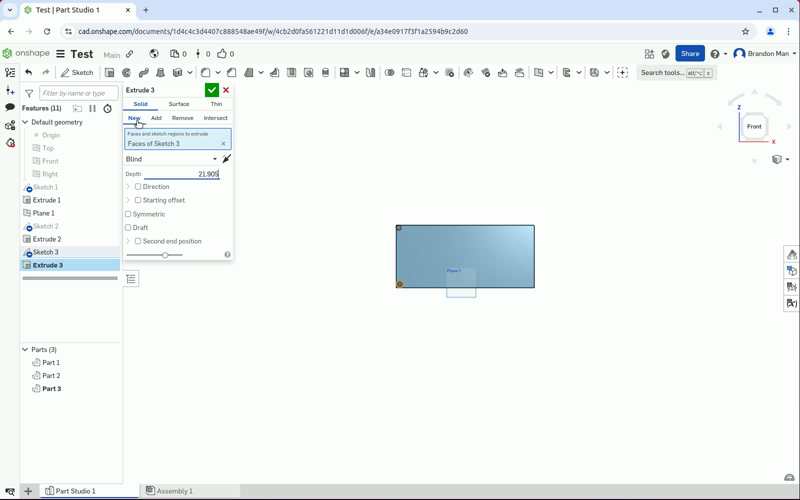
key(enter)
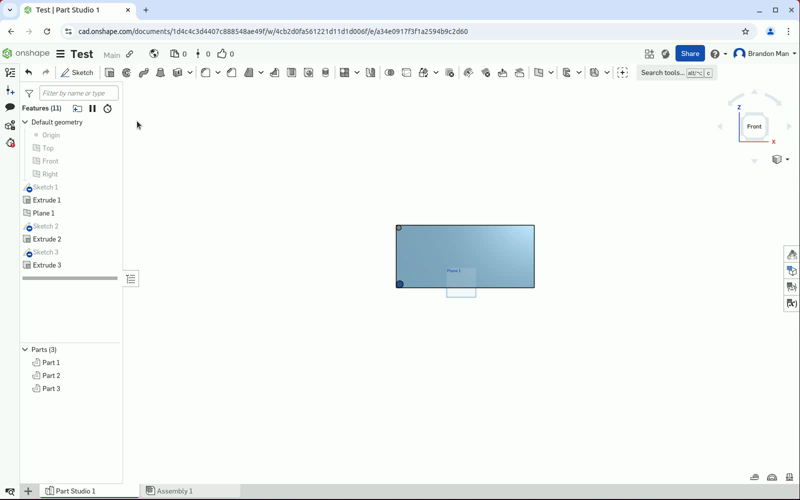
key(shift+h)
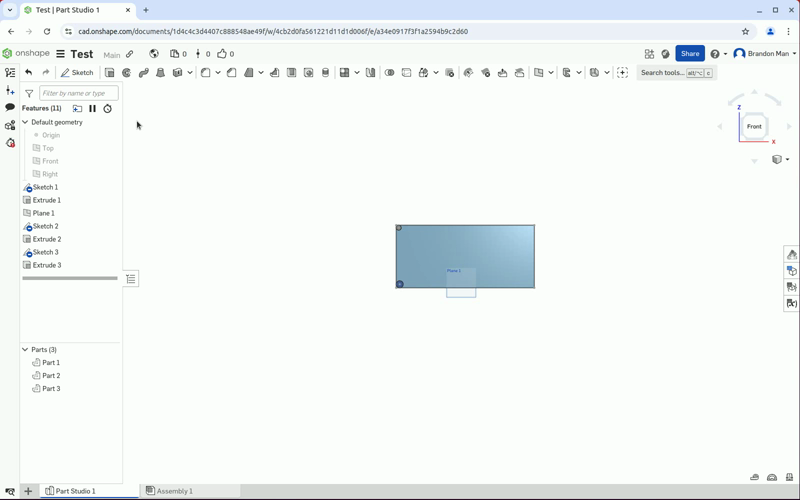
key(shift+h)
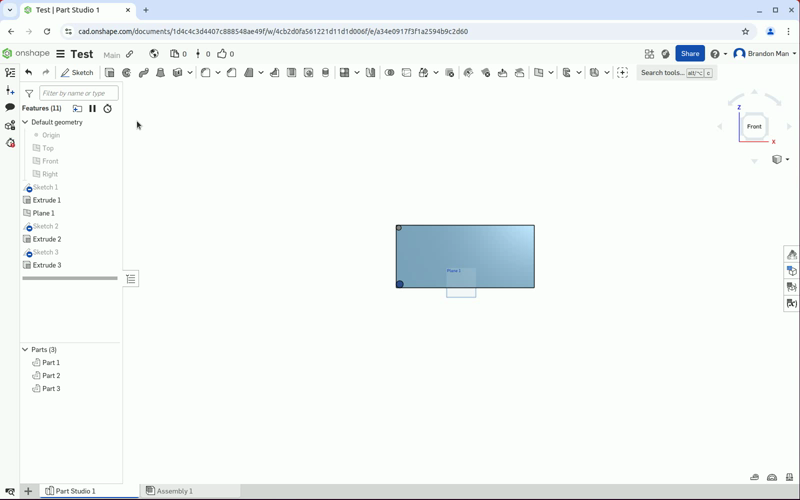
mouse_move(73, 189)
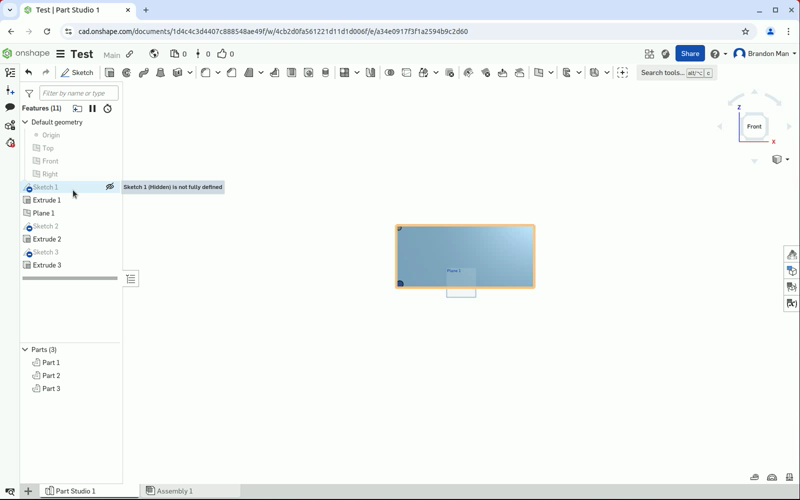
click(73, 189)
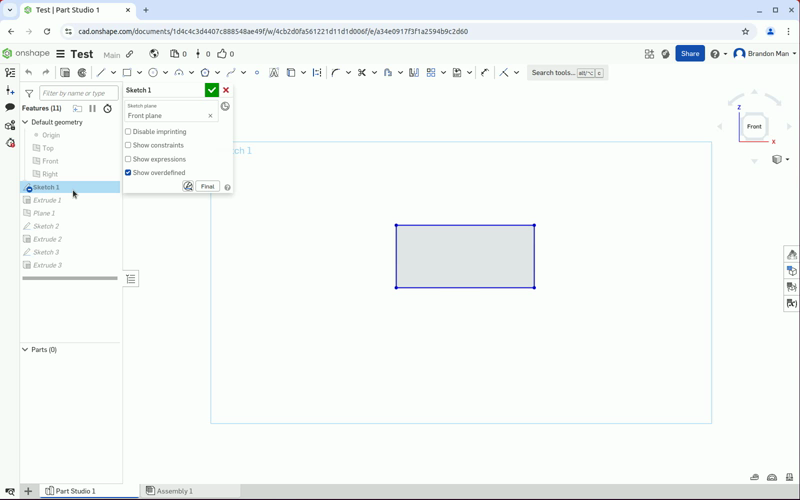
mouse_move(229, 92)
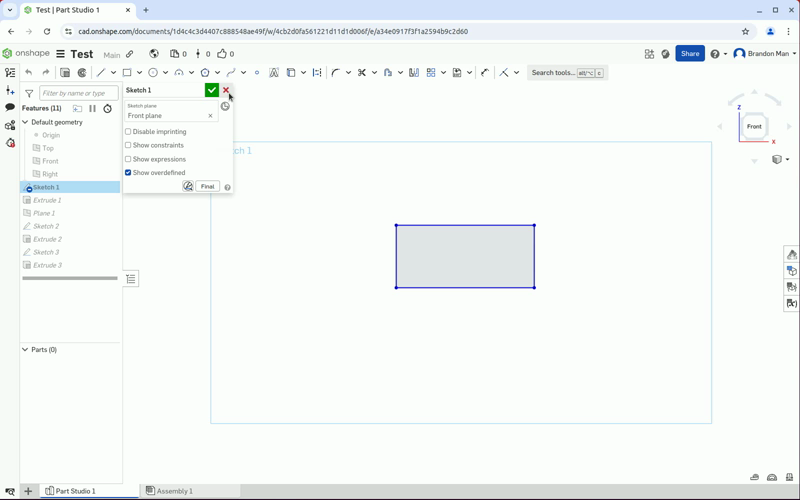
click(229, 92)
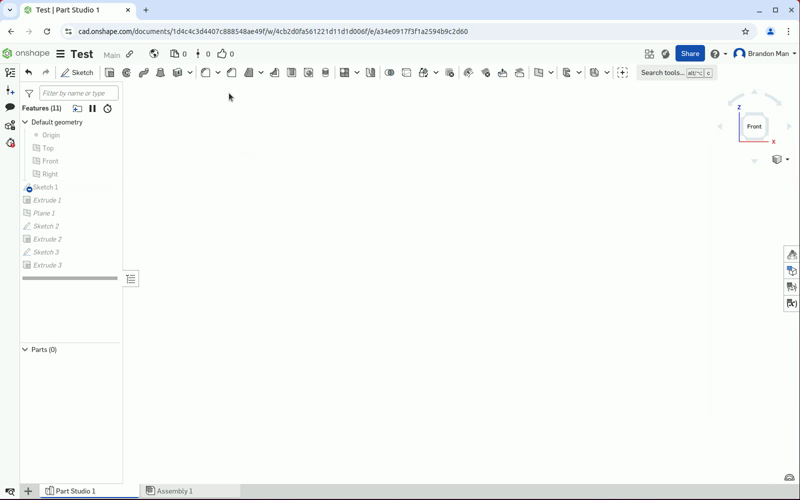
key(shift+s)
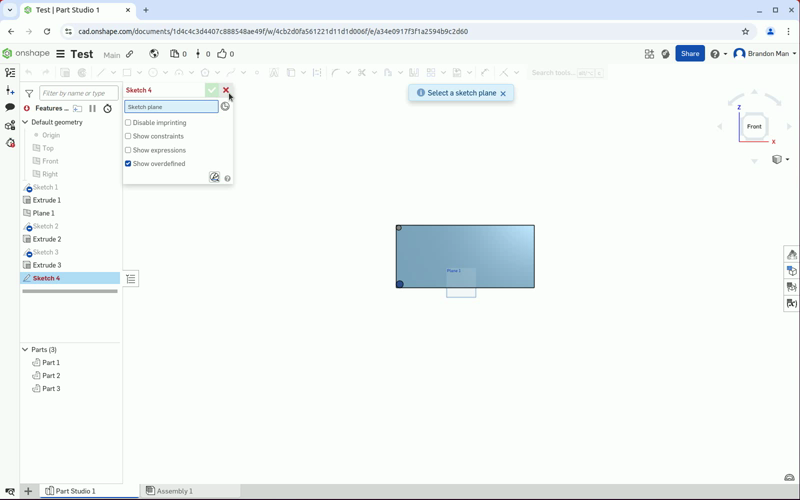
mouse_move(73, 215)
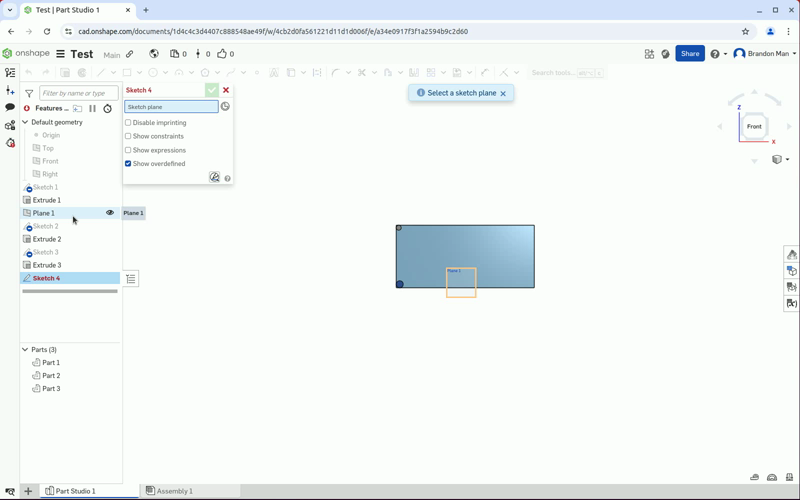
click(73, 215)
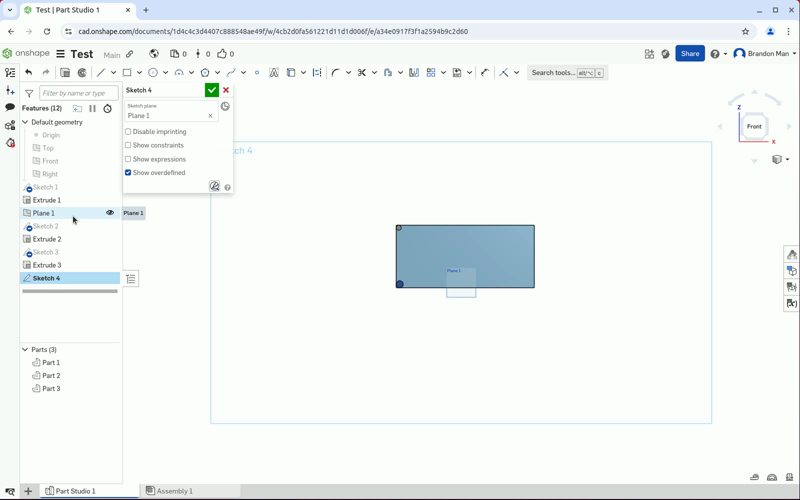
mouse_move(73, 352)
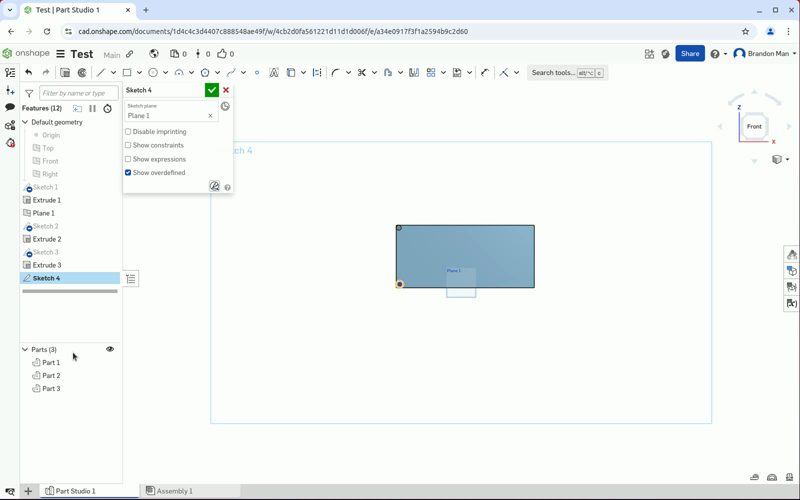
key(y)
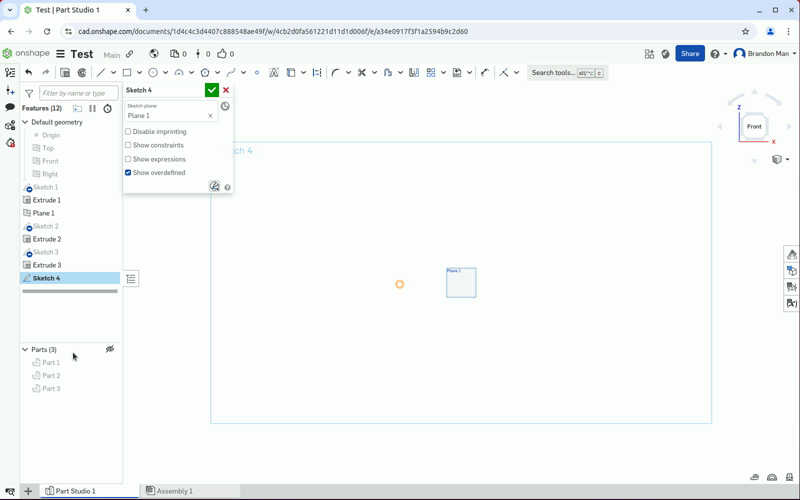
key(c)
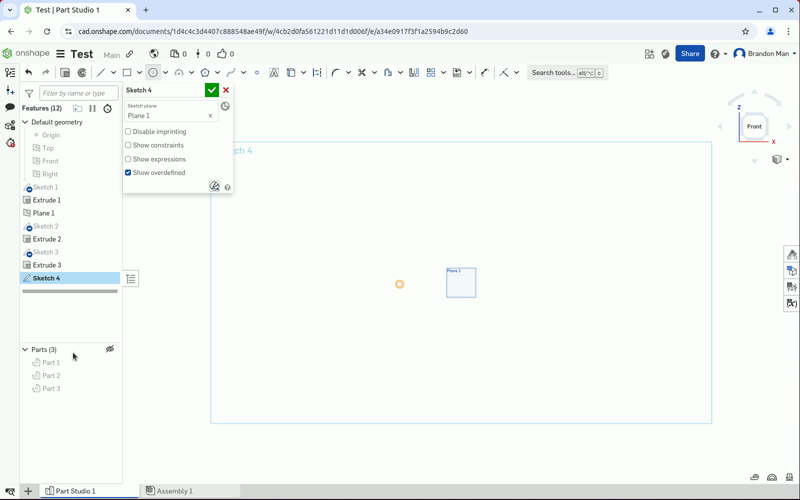
key_down(shift)
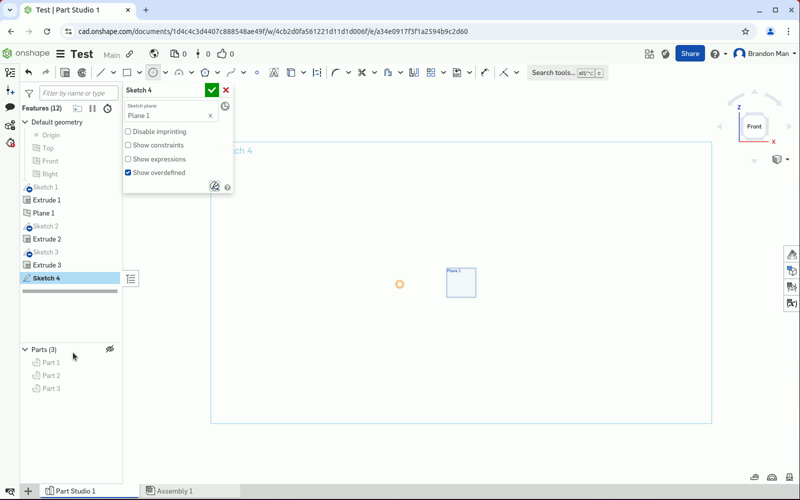
mouse_move(532, 230)
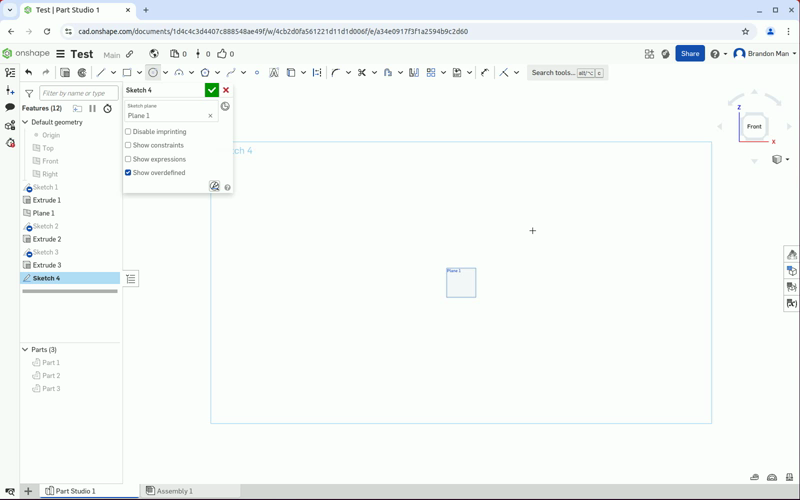
click(532, 230)
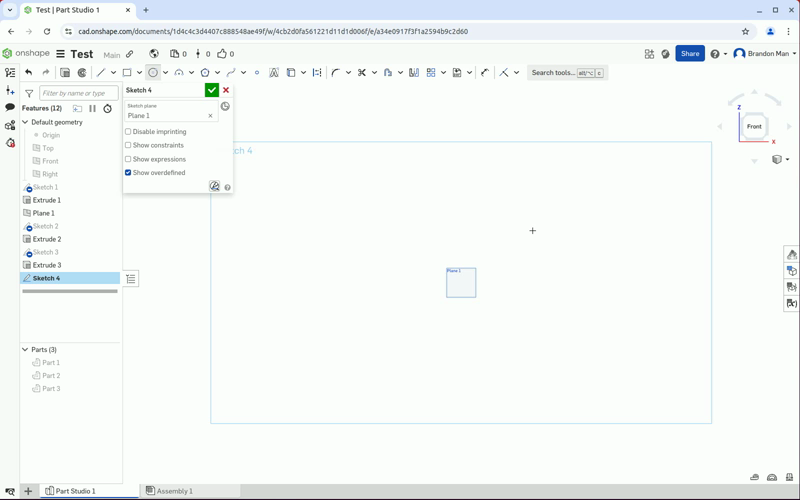
key_up(shift)
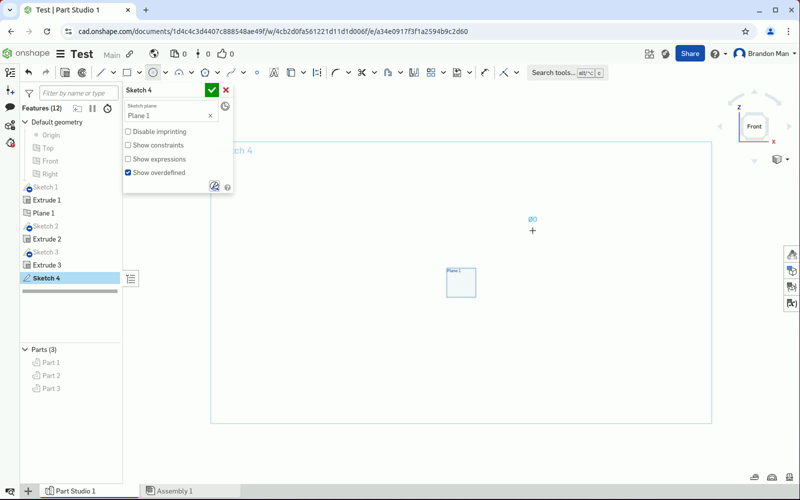
mouse_move(537, 230)
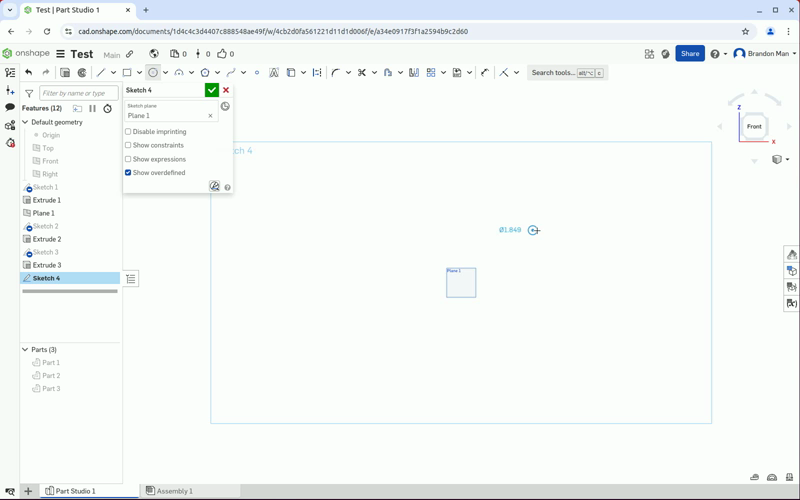
click(537, 230)
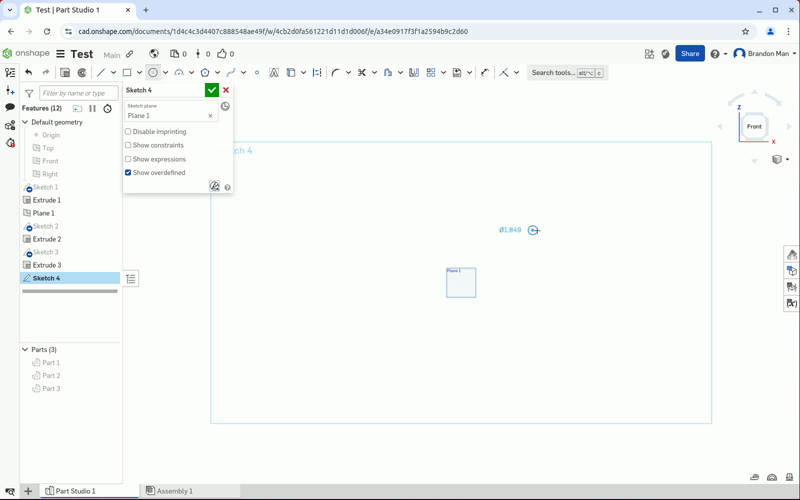
key(esc)
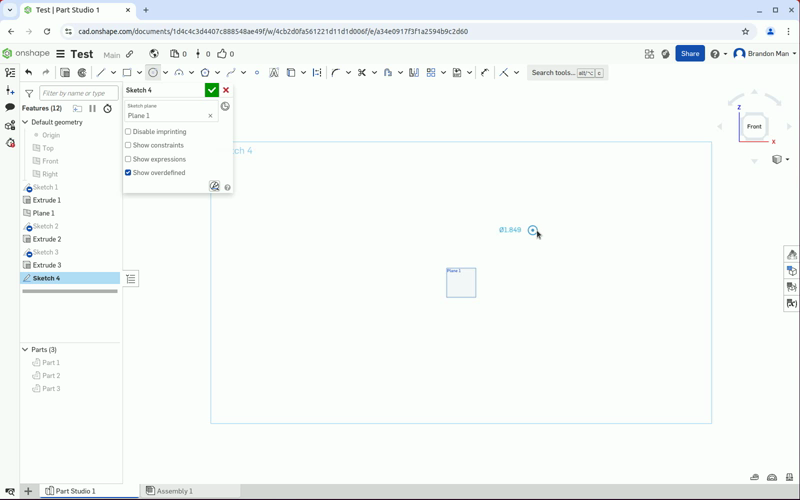
mouse_move(531, 226)
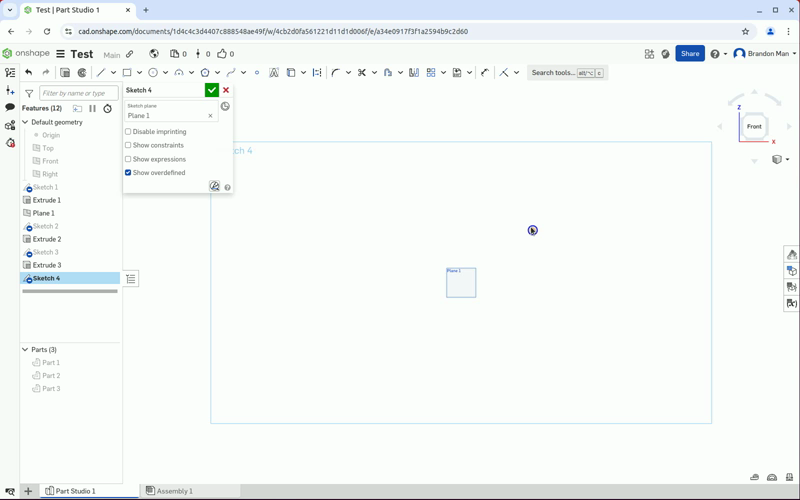
scroll(6)
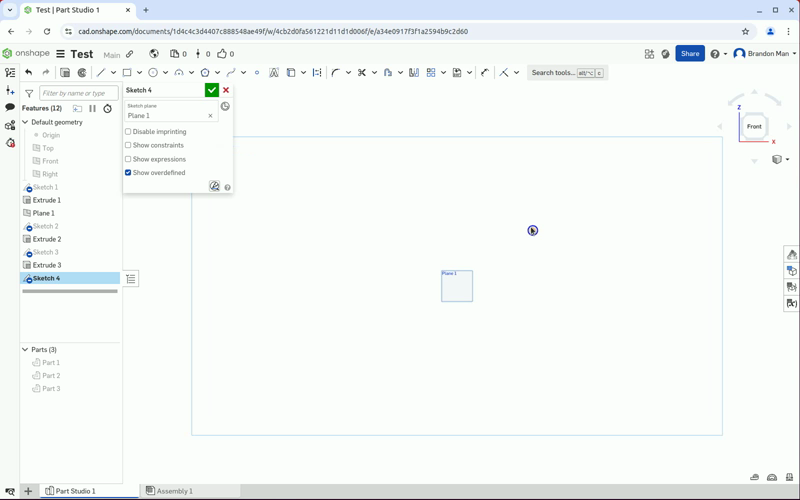
scroll(6)
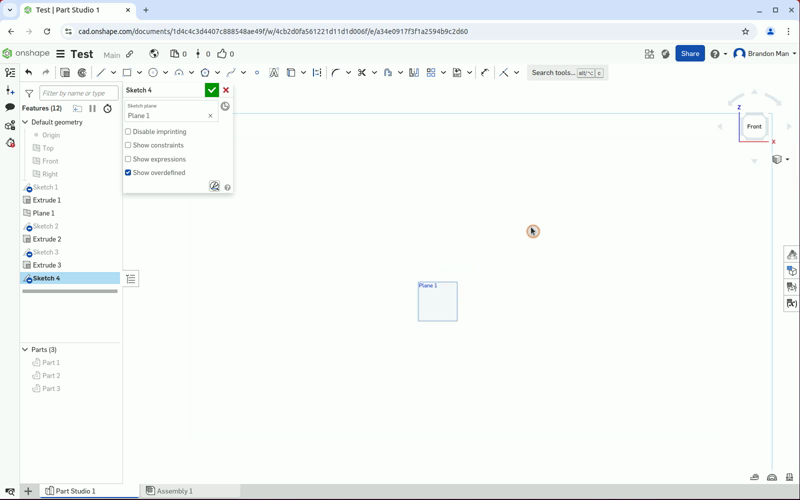
scroll(6)
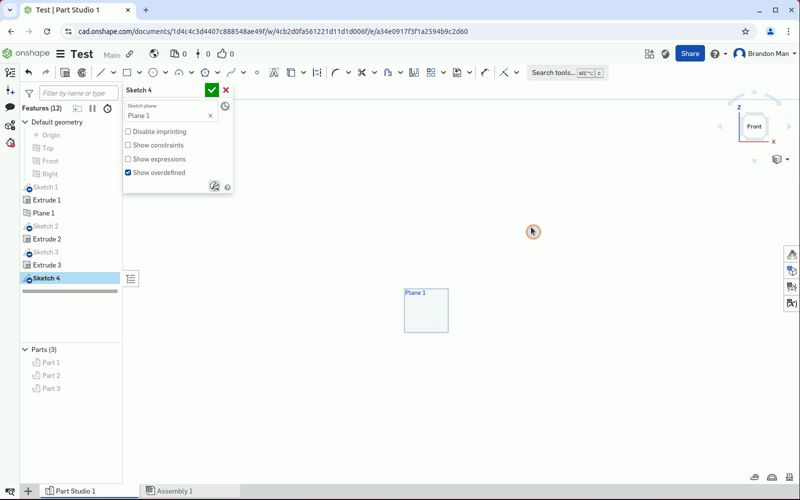
scroll(6)
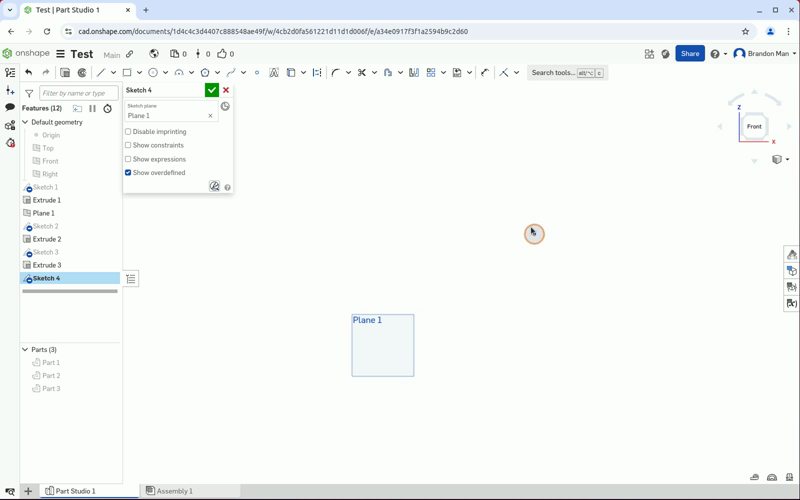
scroll(6)
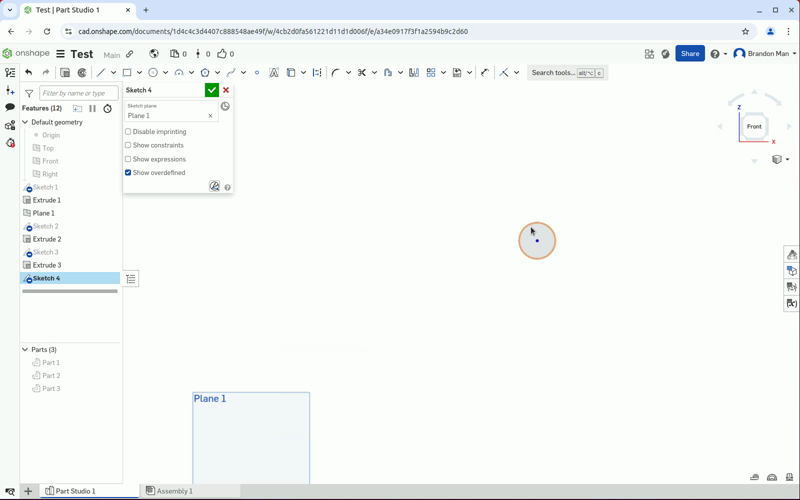
scroll(6)
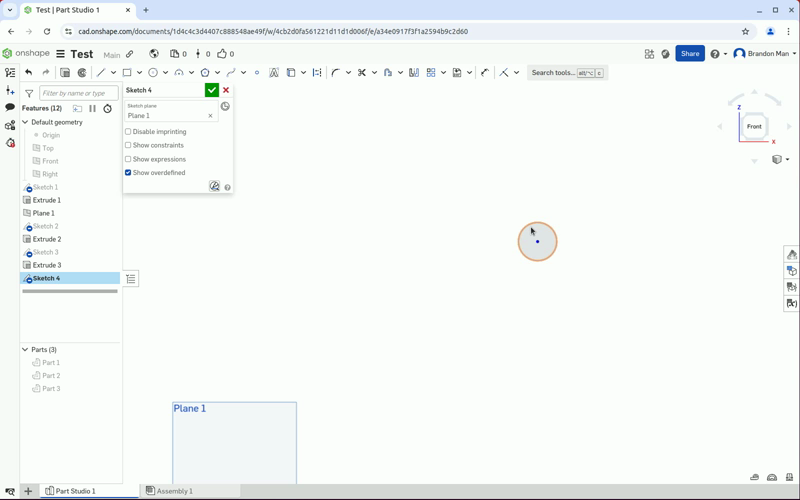
scroll(6)
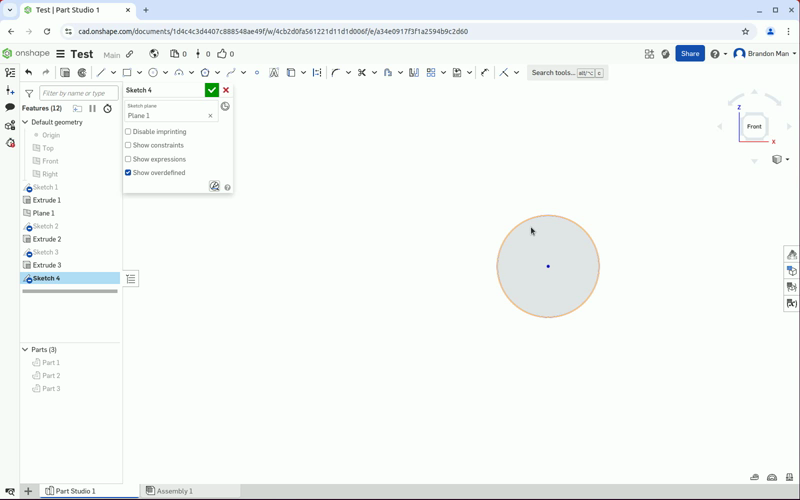
click(531, 226)
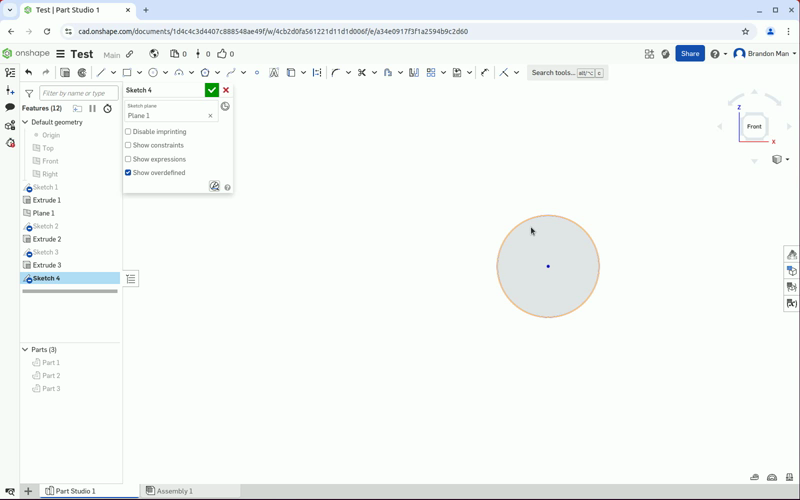
scroll(-6)
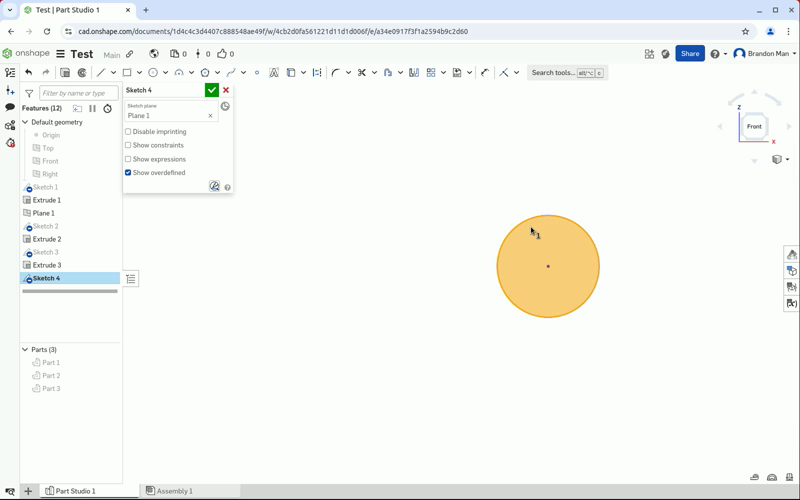
scroll(-6)
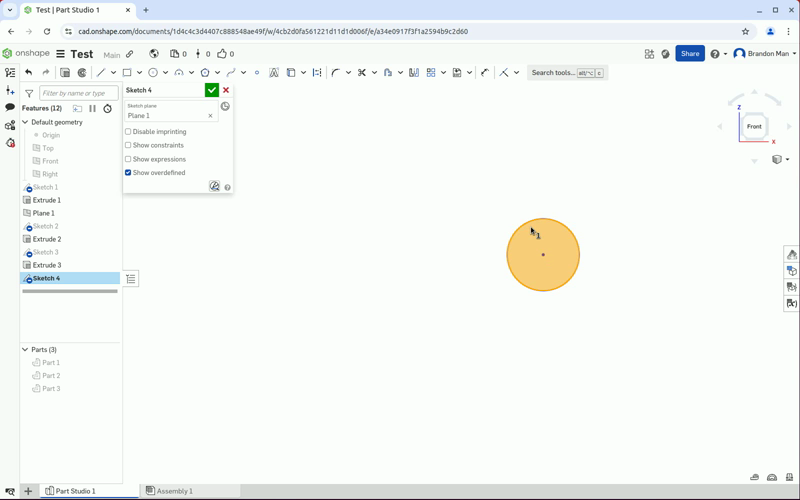
scroll(-6)
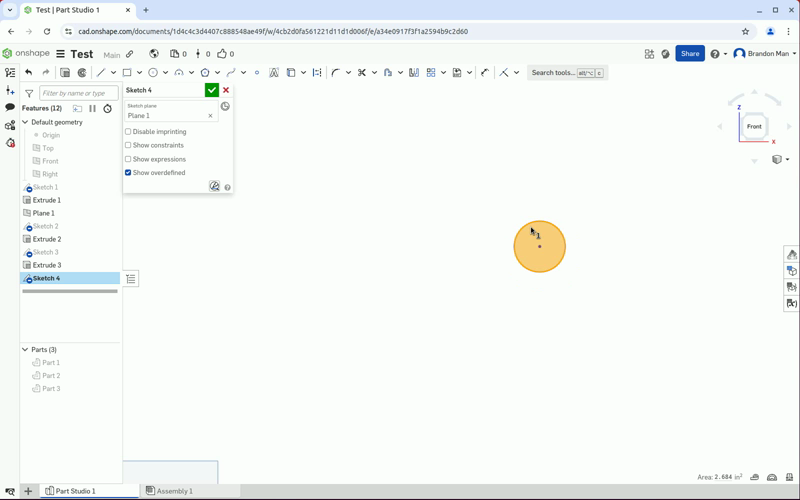
scroll(-6)
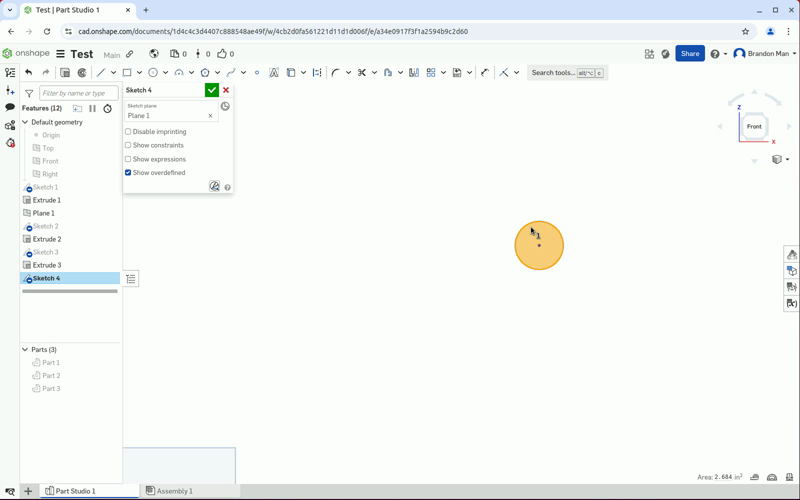
scroll(-6)
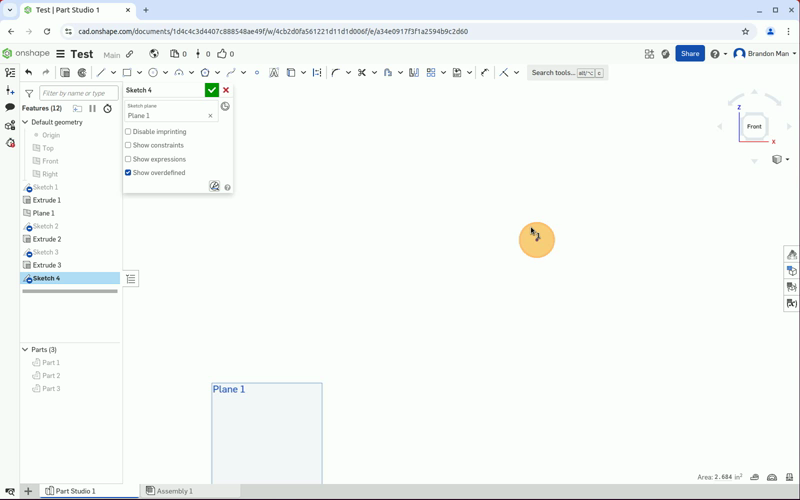
scroll(-6)
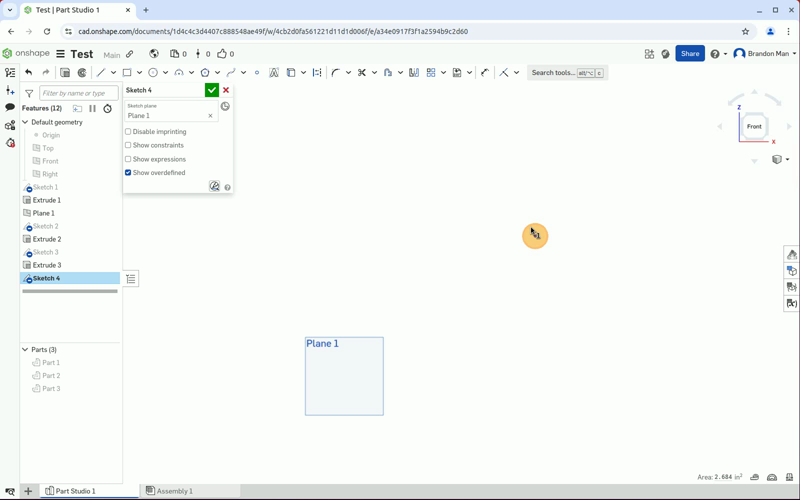
scroll(-6)
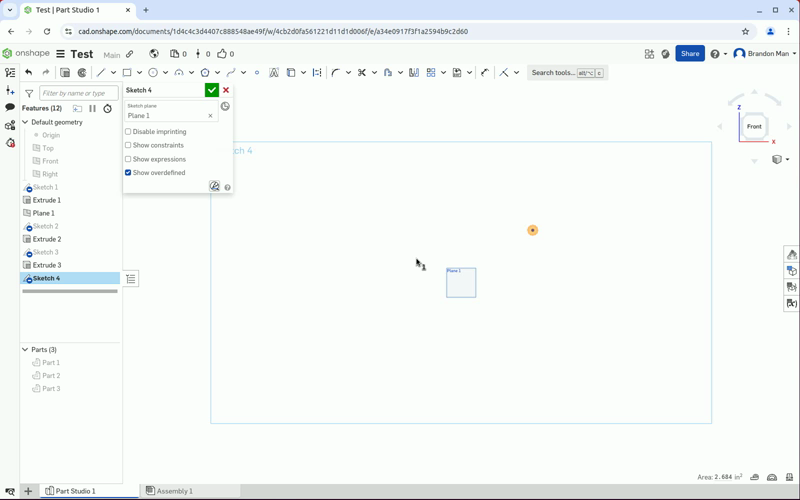
mouse_move(73, 352)
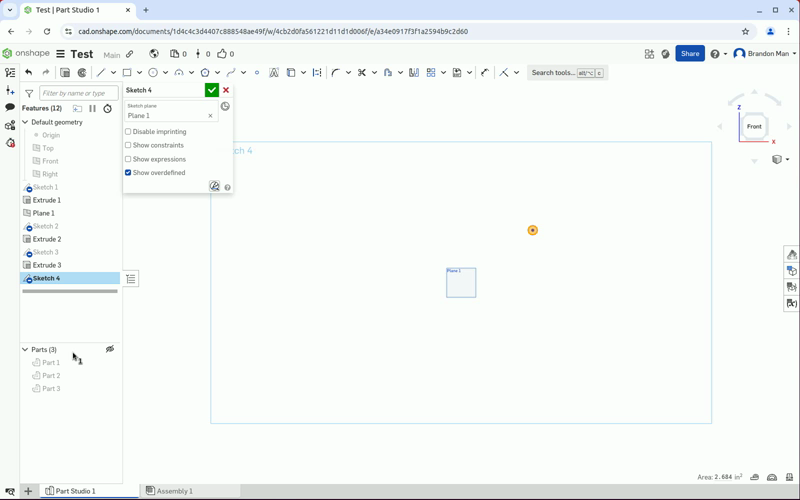
key(shift+y)
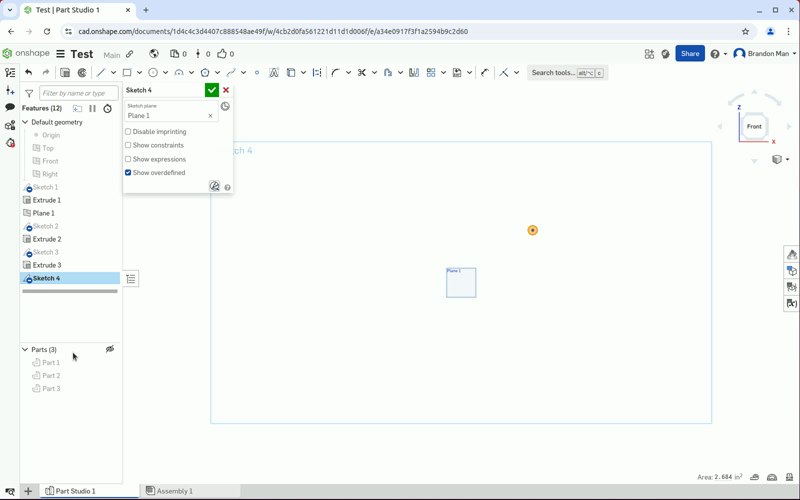
key(shift+e)
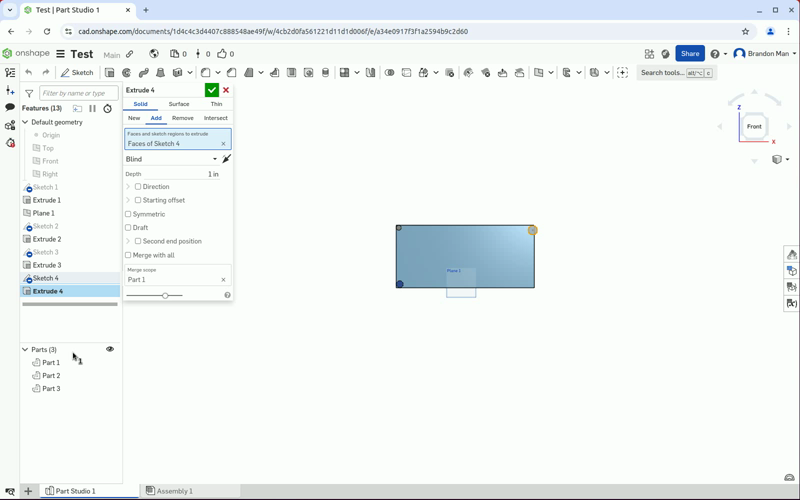
mouse_move(143, 106)
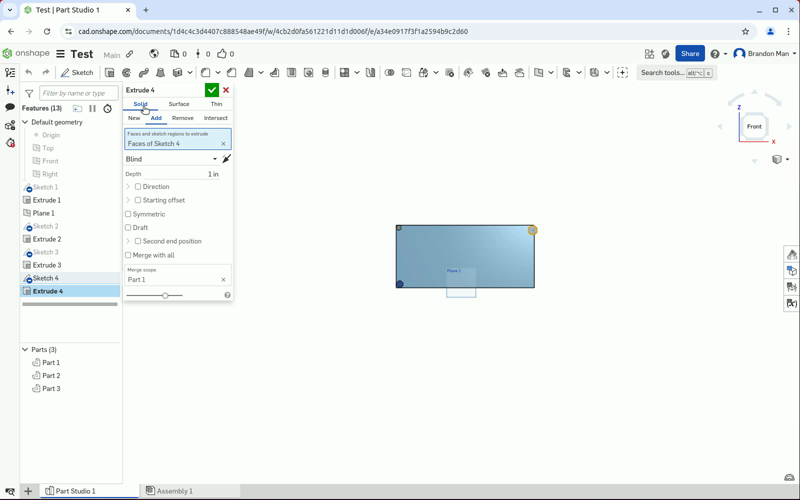
click(143, 106)
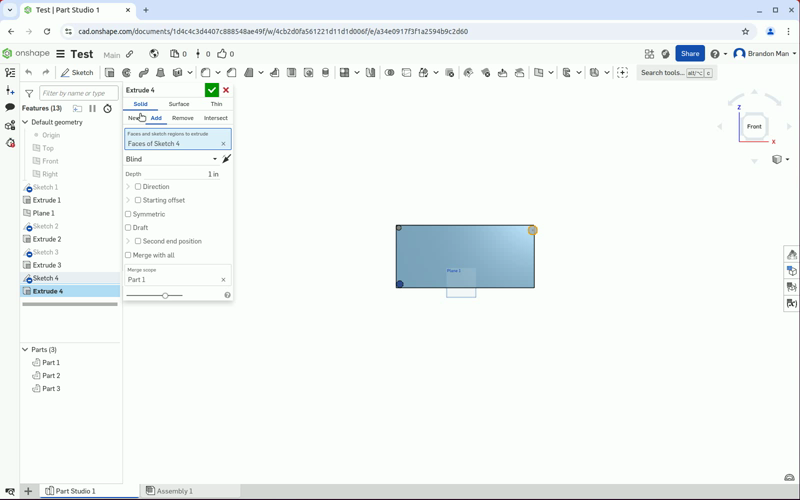
mouse_move(137, 120)
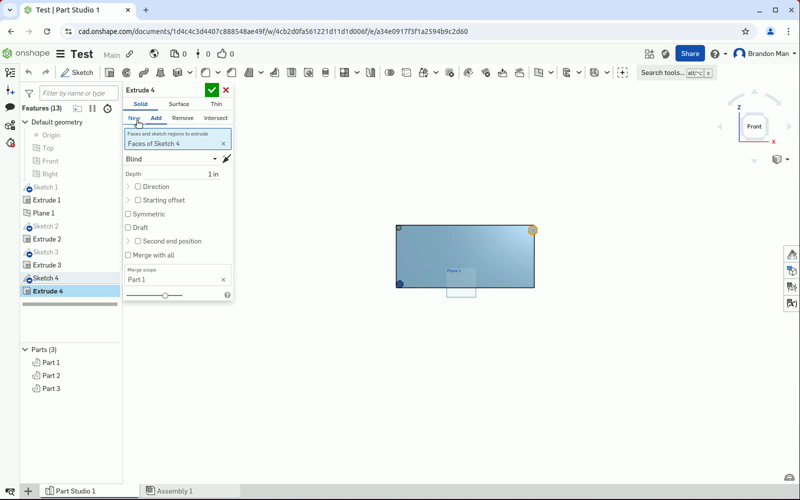
click(137, 120)
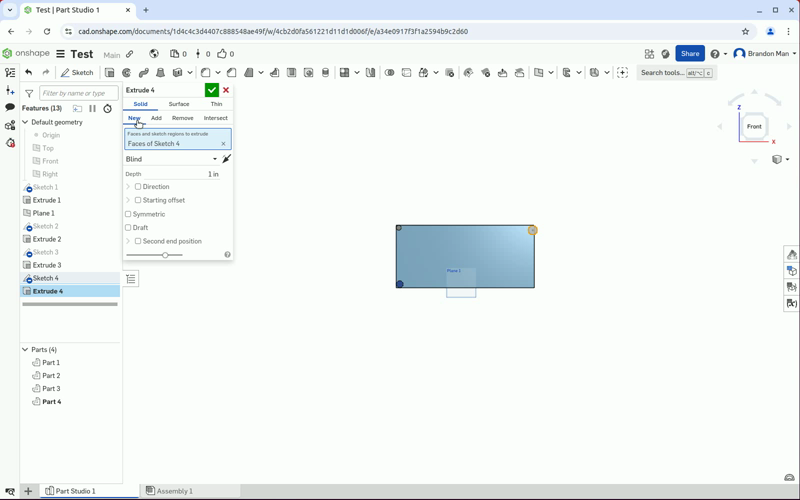
key(tab, 4)
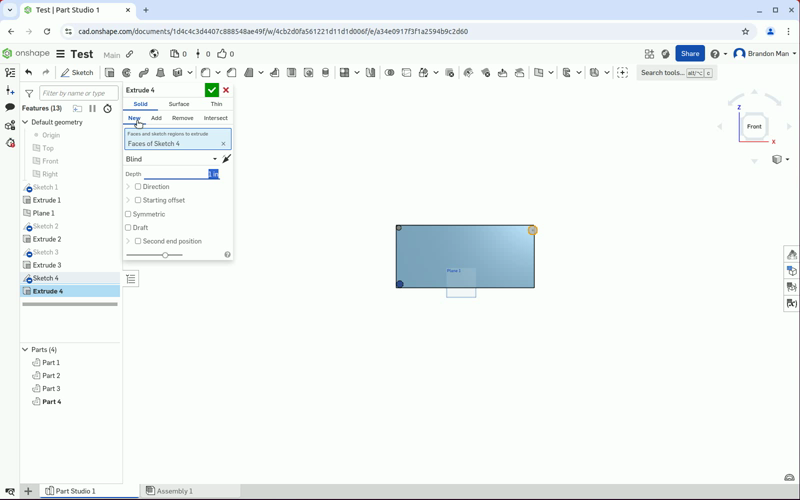
text(21.905)
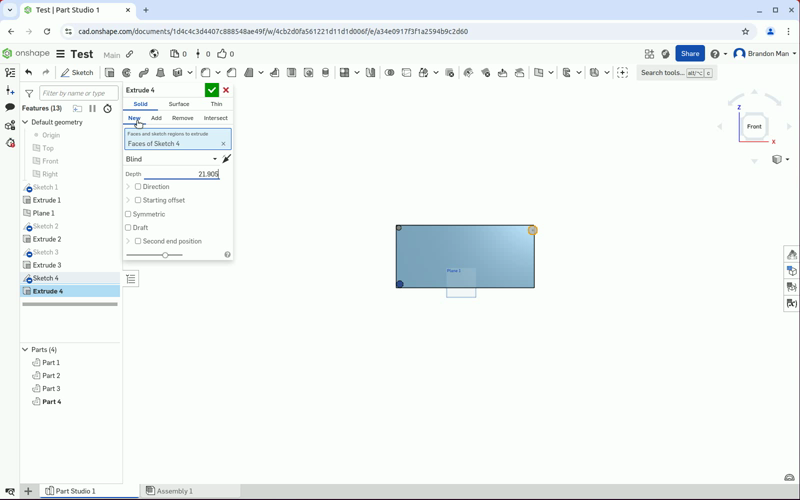
key(enter)
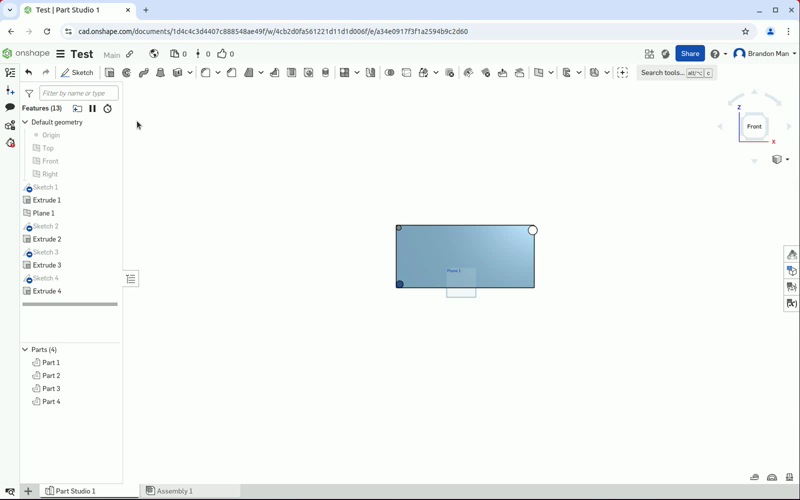
key(shift+h)
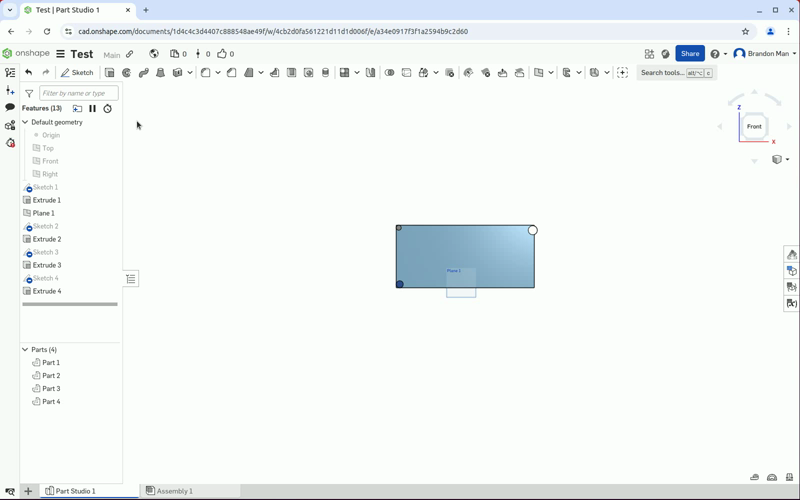
key(shift+h)
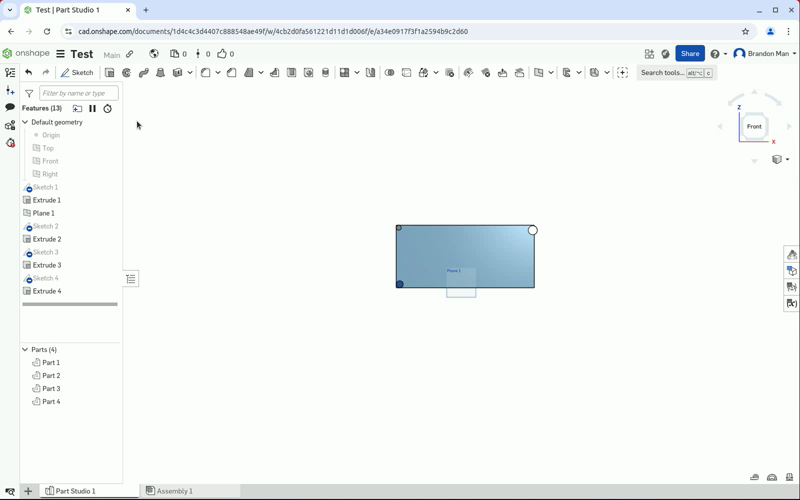
mouse_move(73, 189)
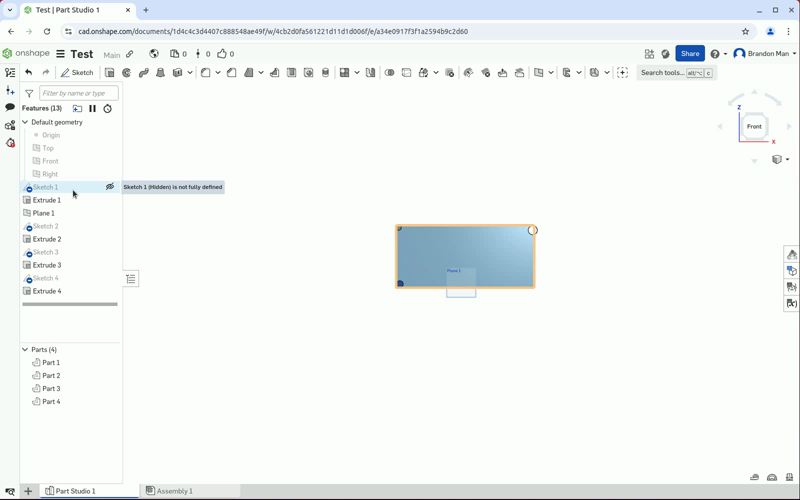
click(73, 189)
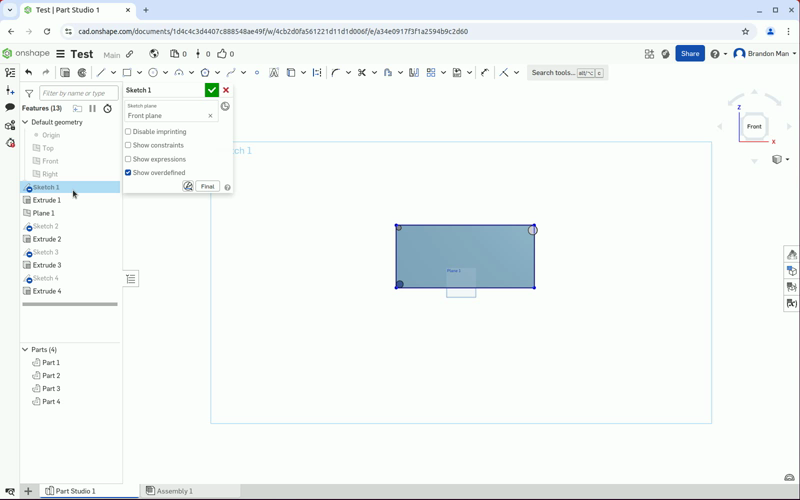
mouse_move(229, 92)
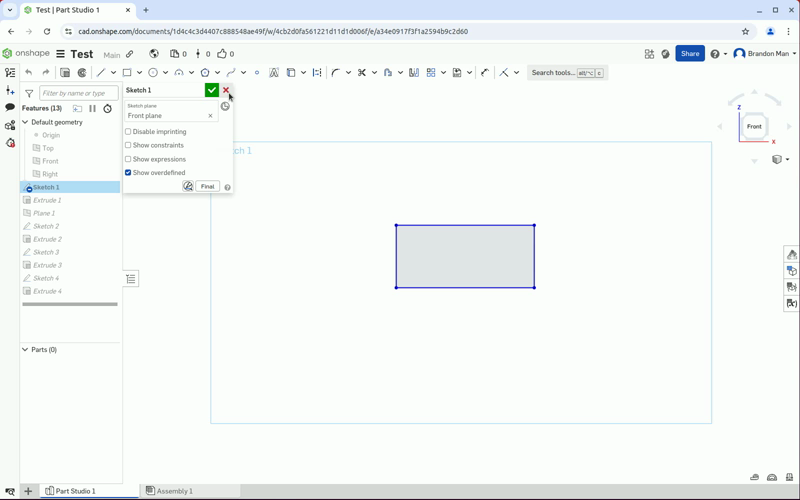
click(229, 92)
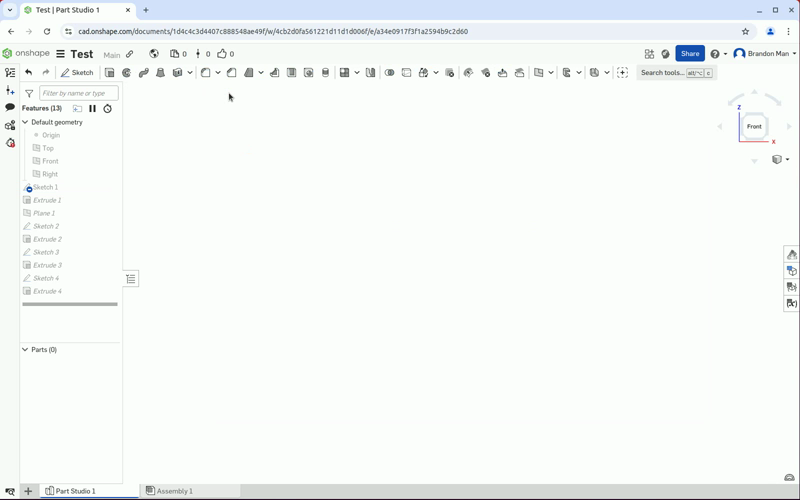
key(shift+s)
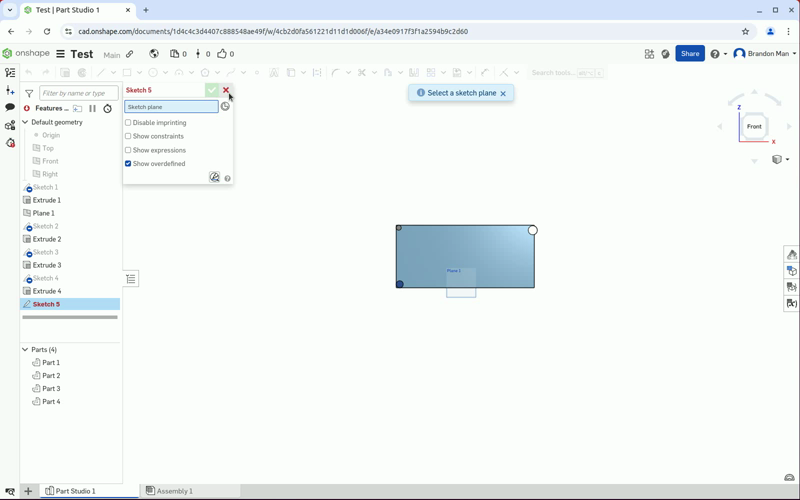
mouse_move(73, 215)
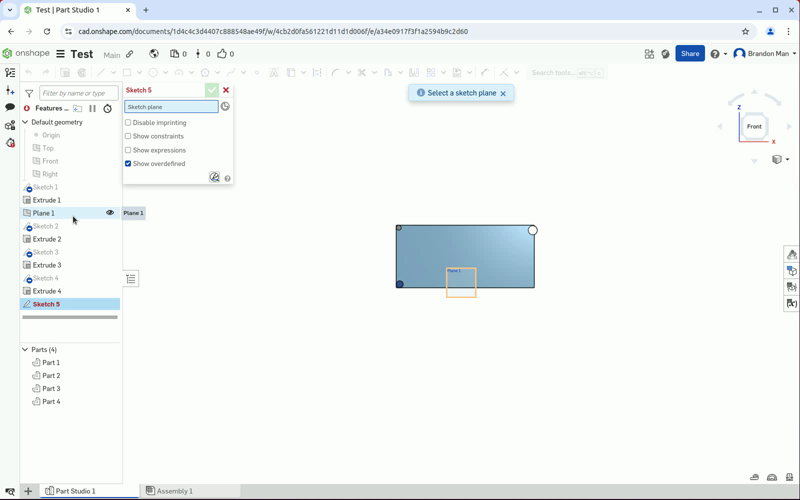
click(73, 215)
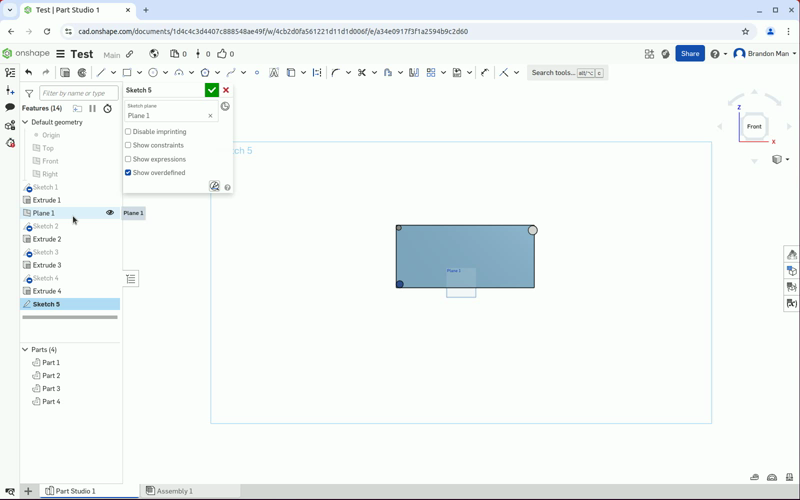
mouse_move(73, 352)
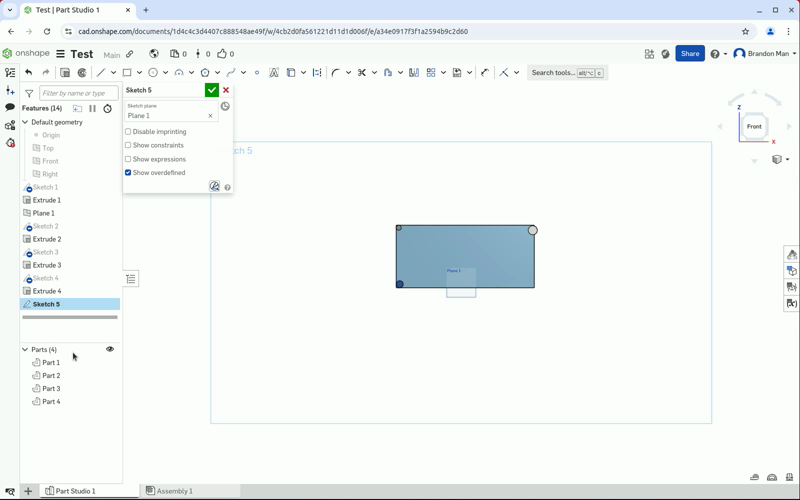
key(y)
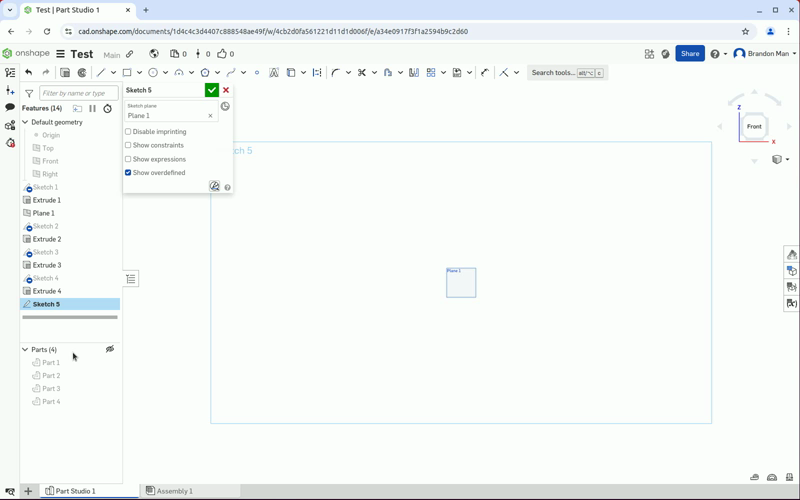
key(l)
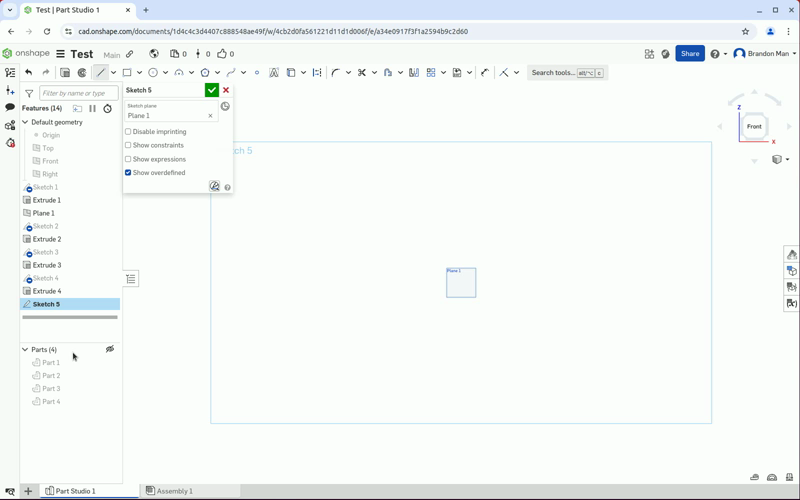
key_down(shift)
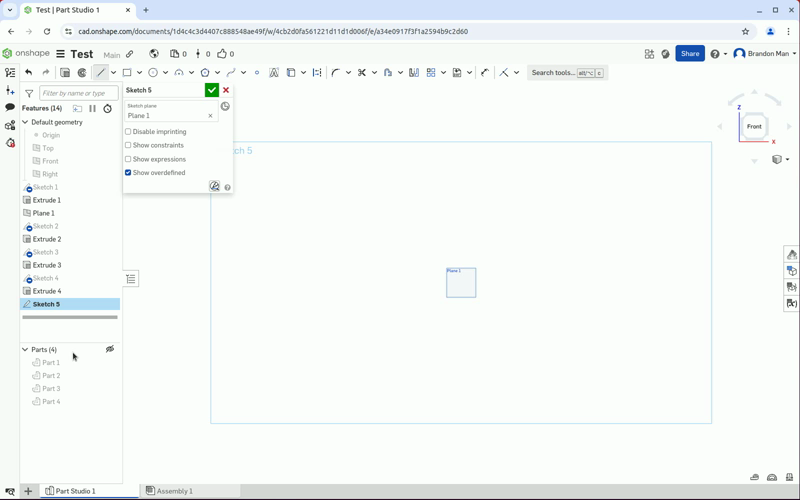
mouse_move(529, 287)
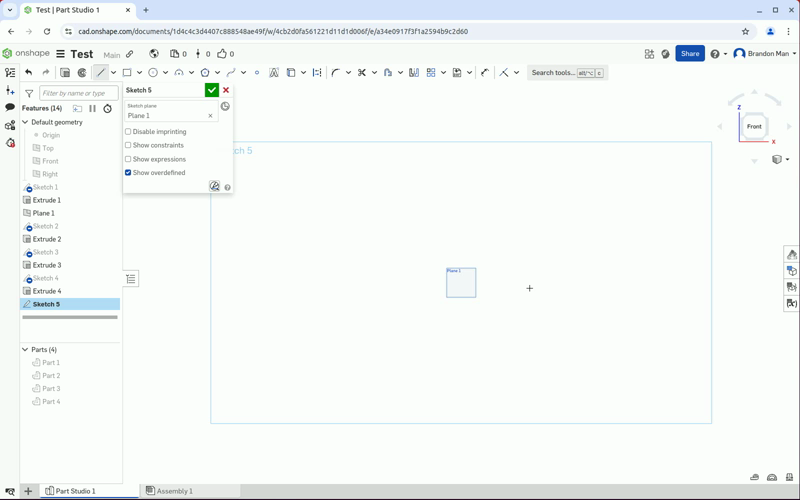
click(529, 287)
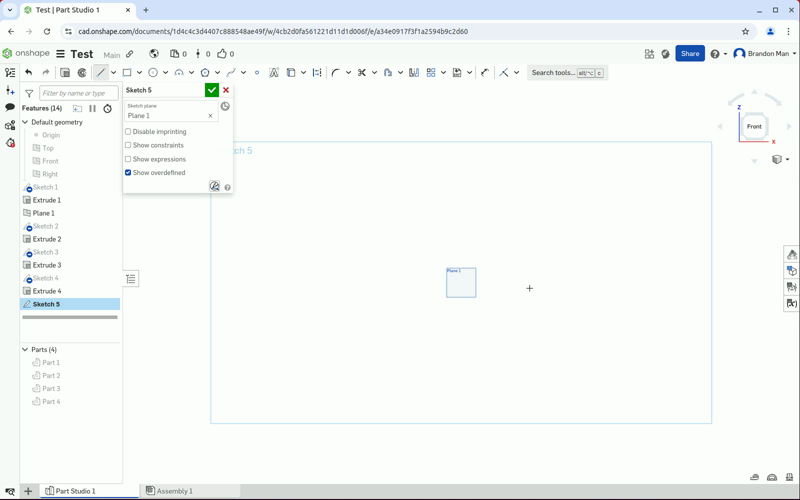
key_up(shift)
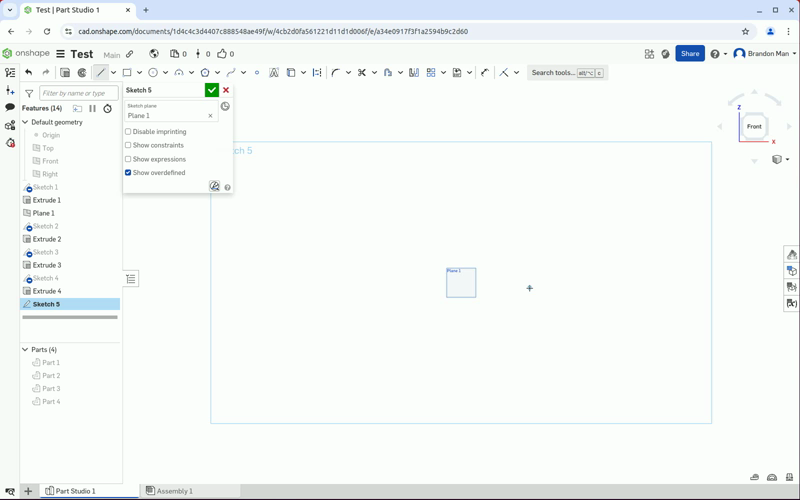
key_down(shift)
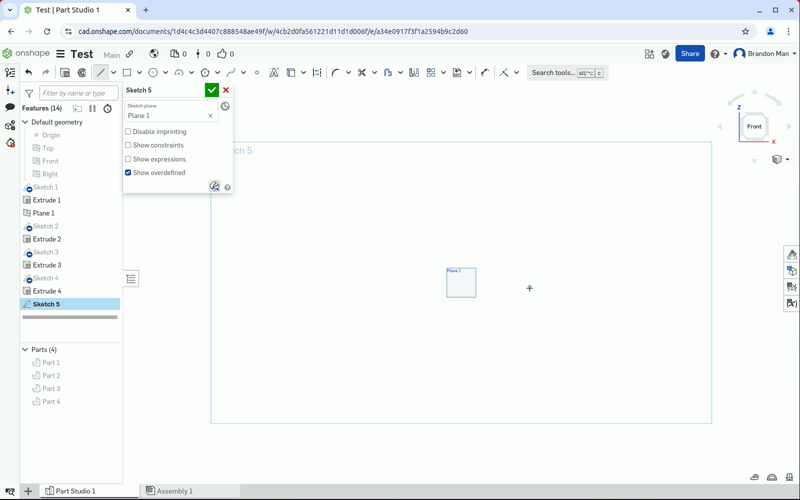
mouse_move(559, 287)
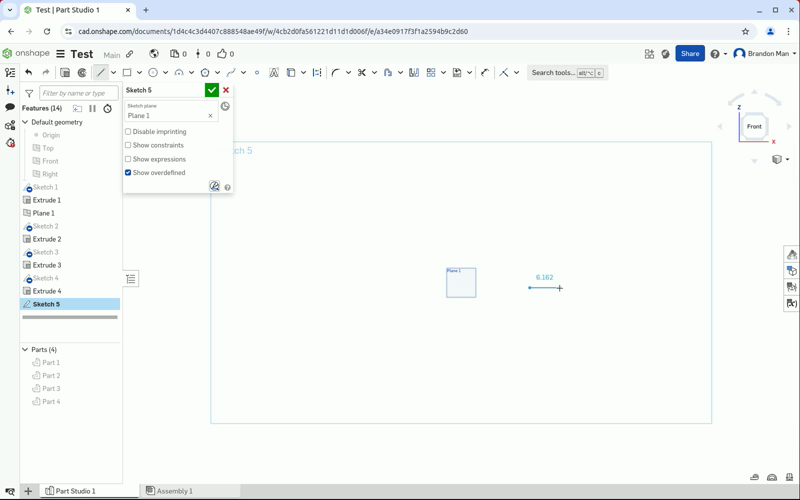
mouse_move(534, 287)
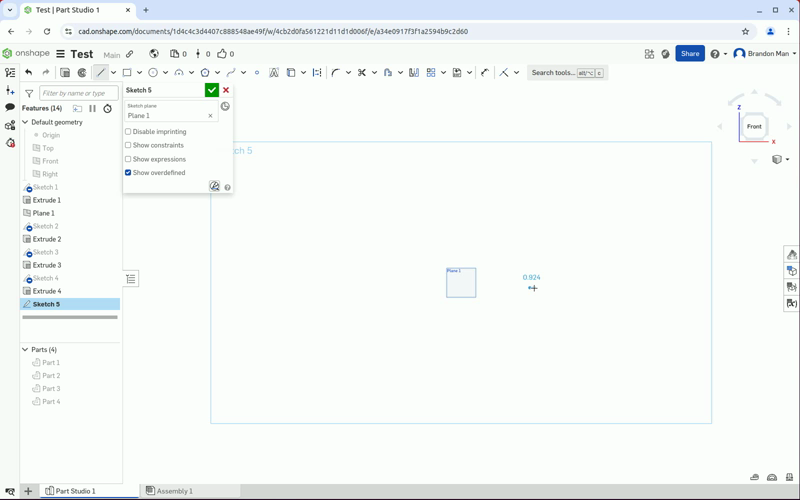
scroll(6)
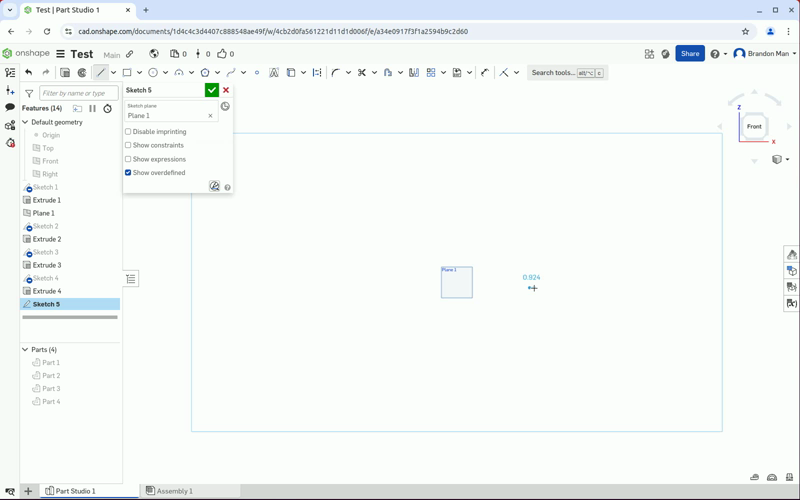
scroll(6)
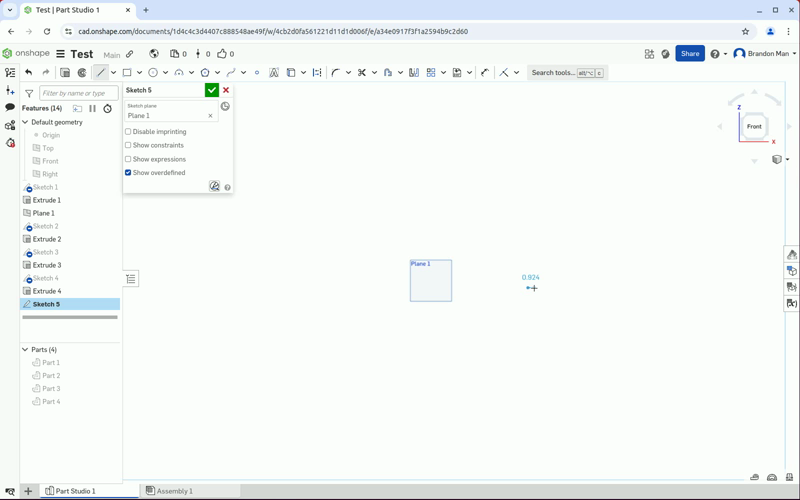
scroll(6)
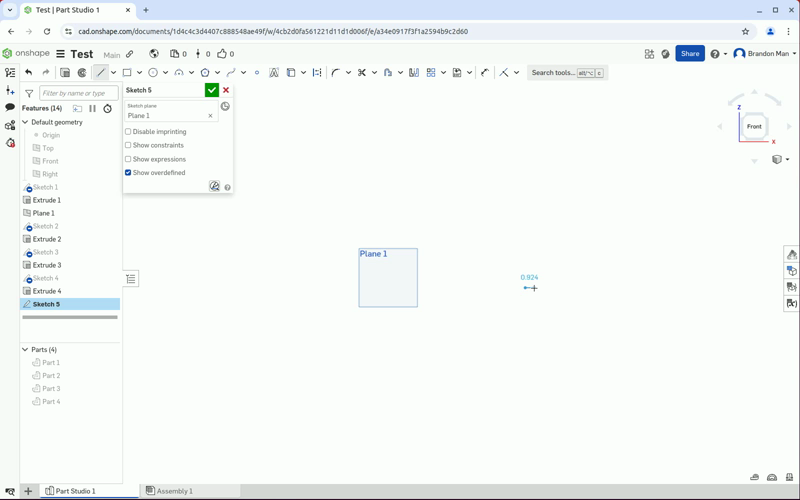
scroll(6)
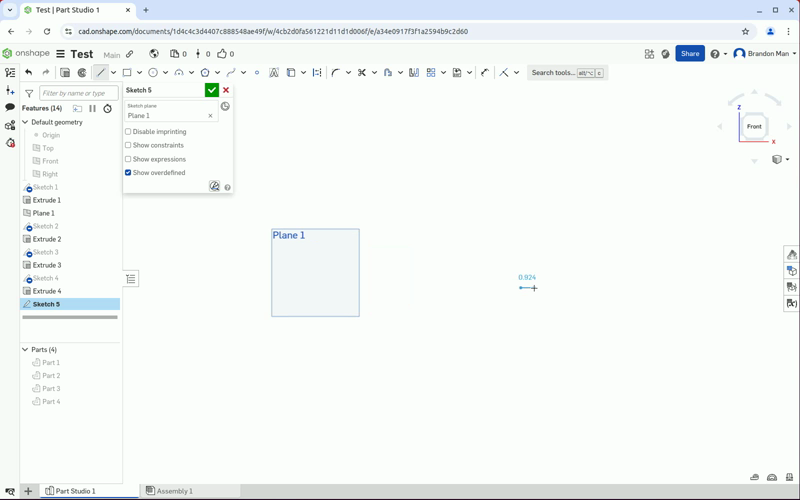
scroll(6)
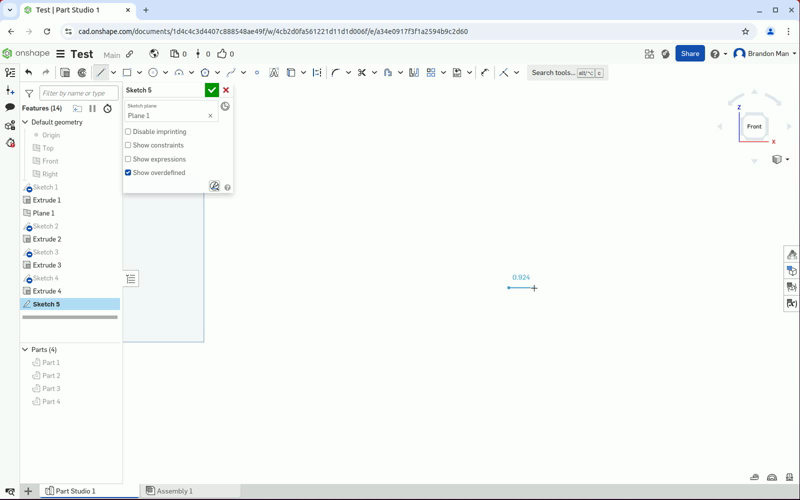
scroll(6)
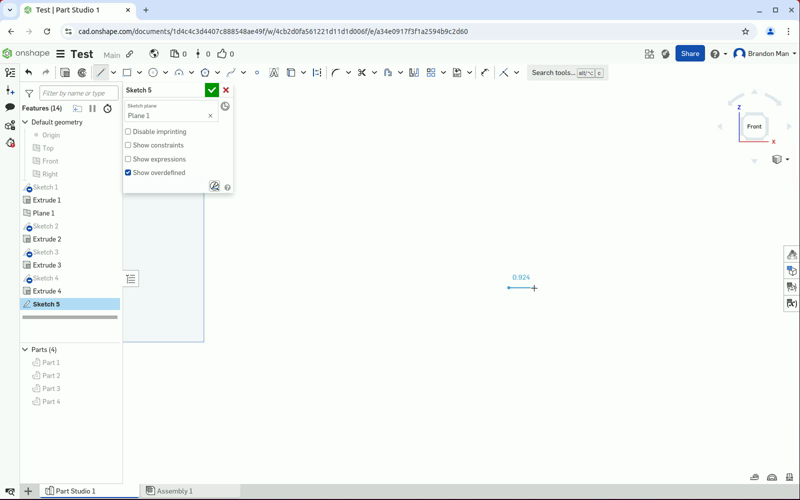
scroll(6)
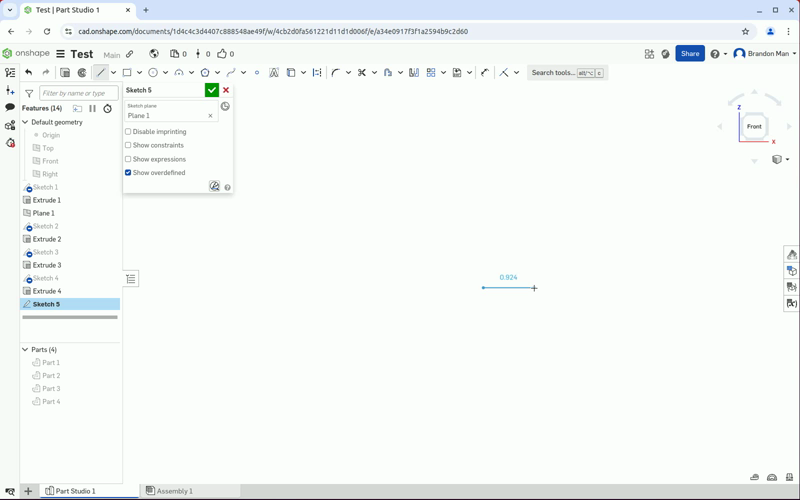
click(534, 287)
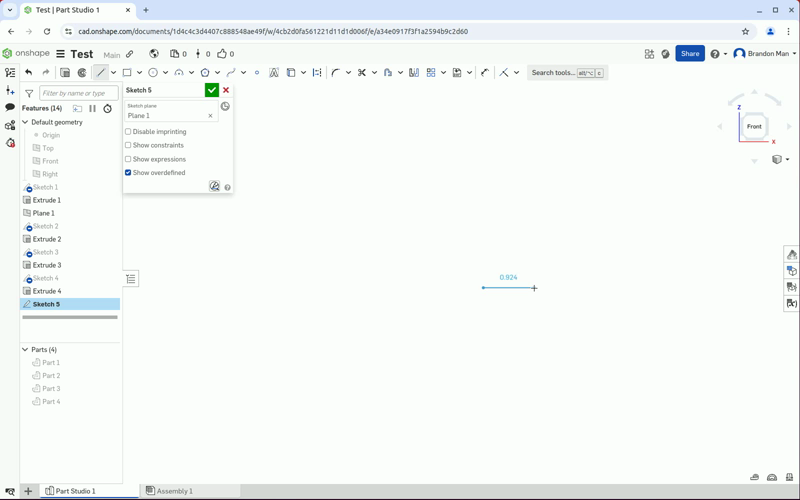
scroll(-6)
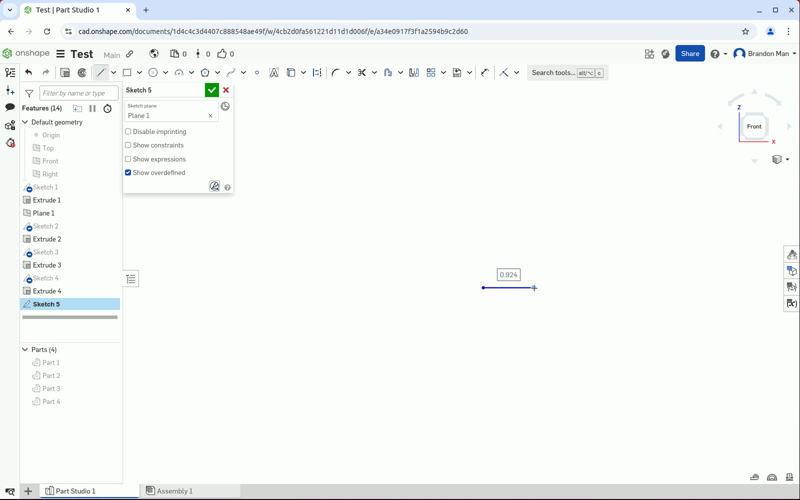
scroll(-6)
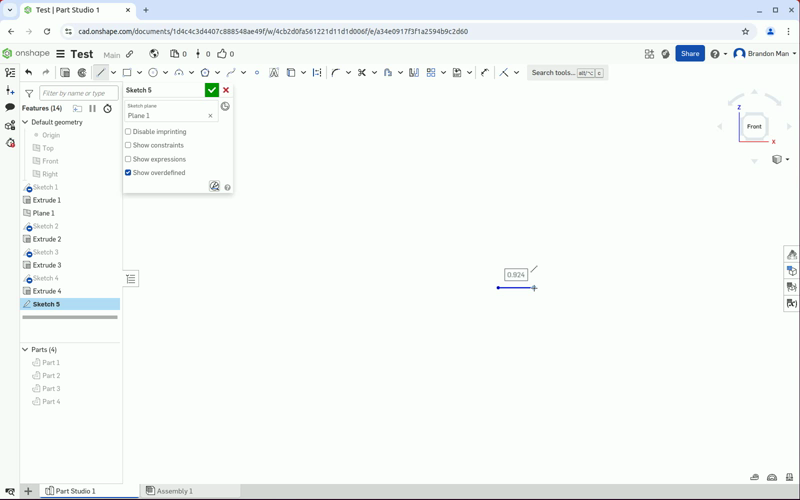
scroll(-6)
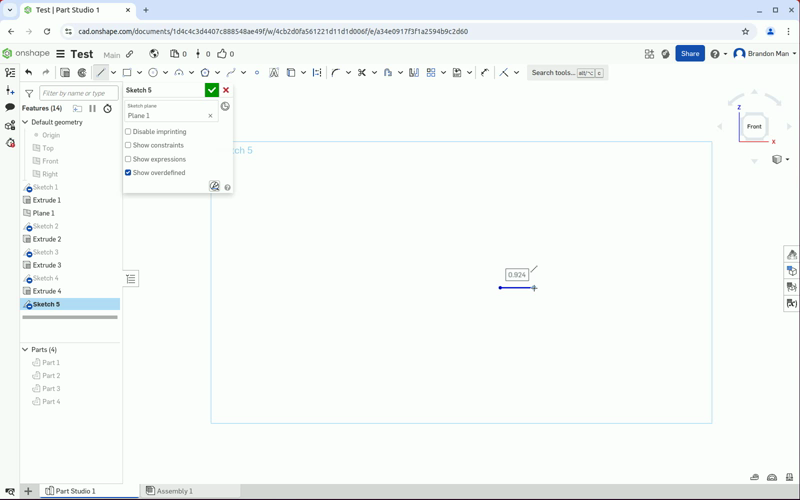
scroll(-6)
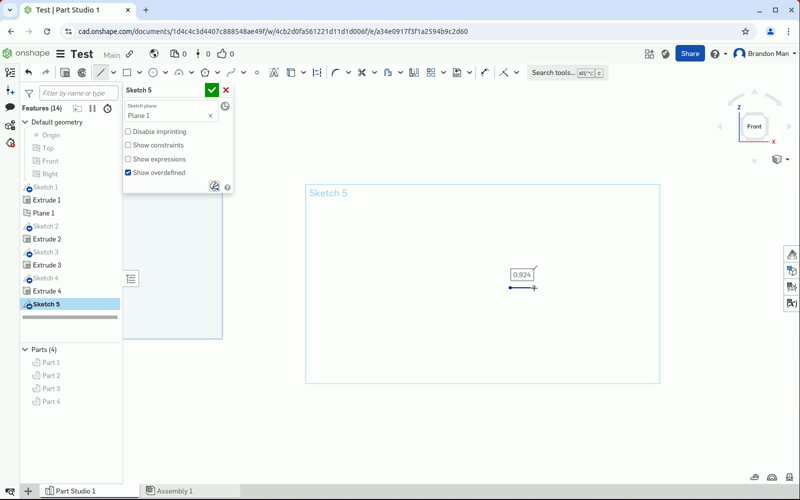
scroll(-6)
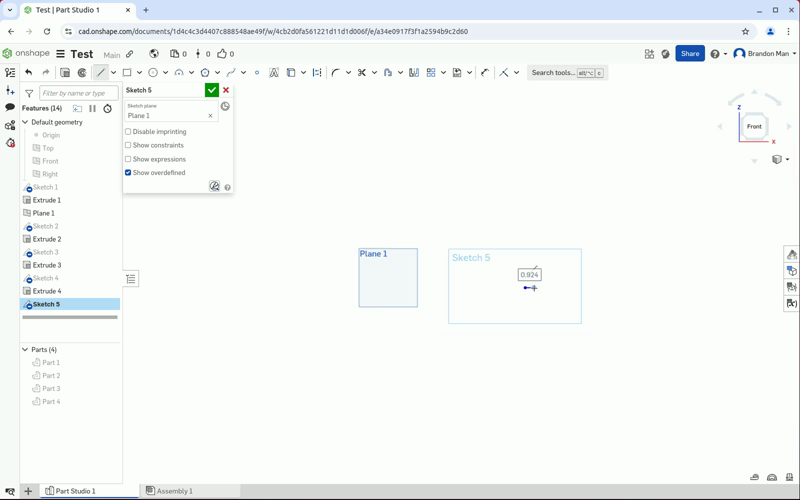
scroll(-6)
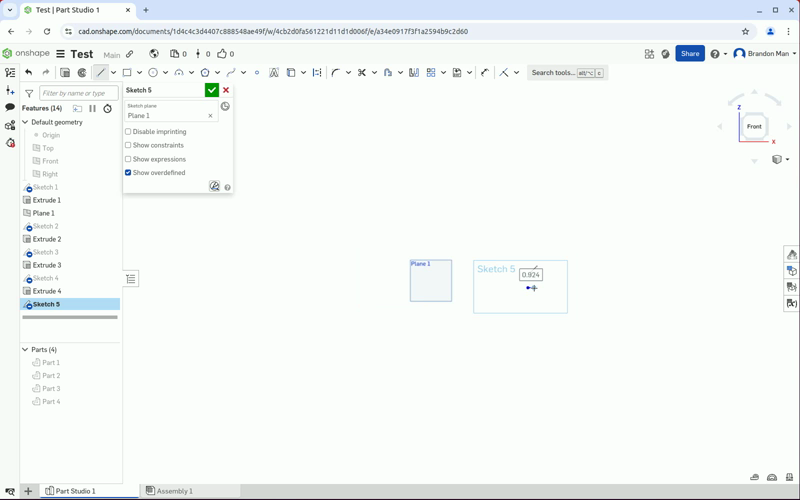
scroll(-6)
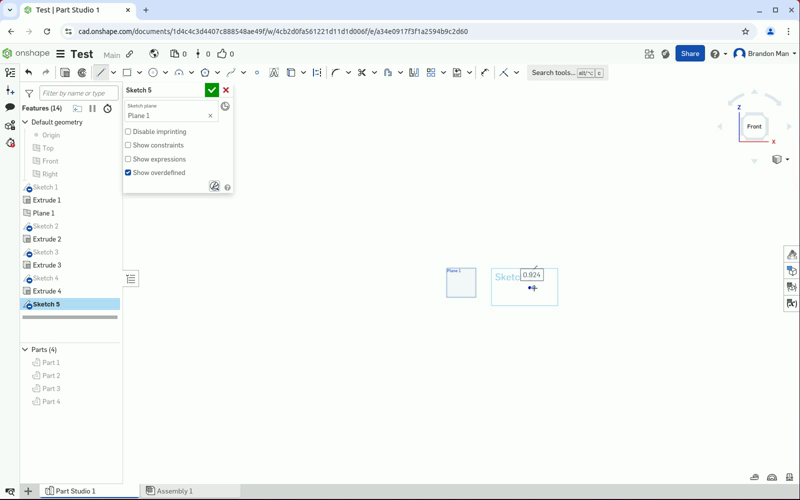
key_up(shift)
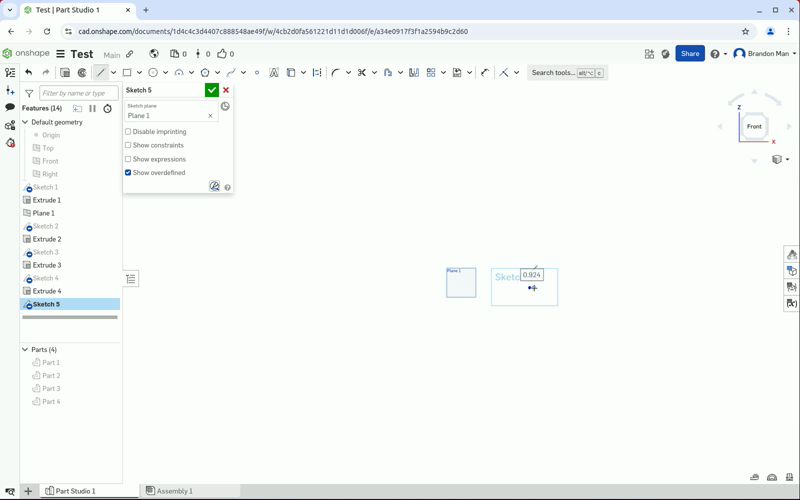
key(esc)
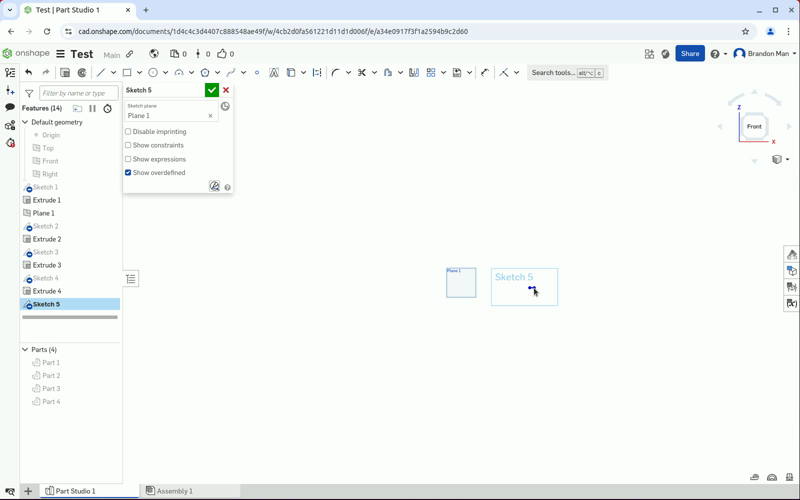
key(a)
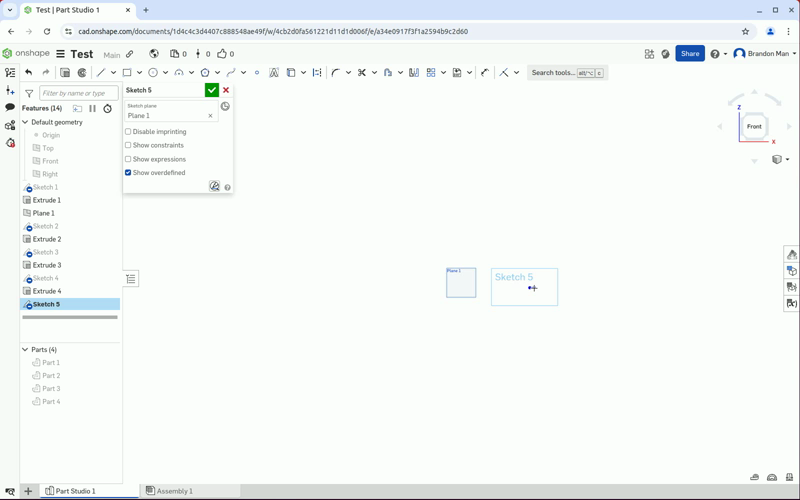
mouse_move(534, 287)
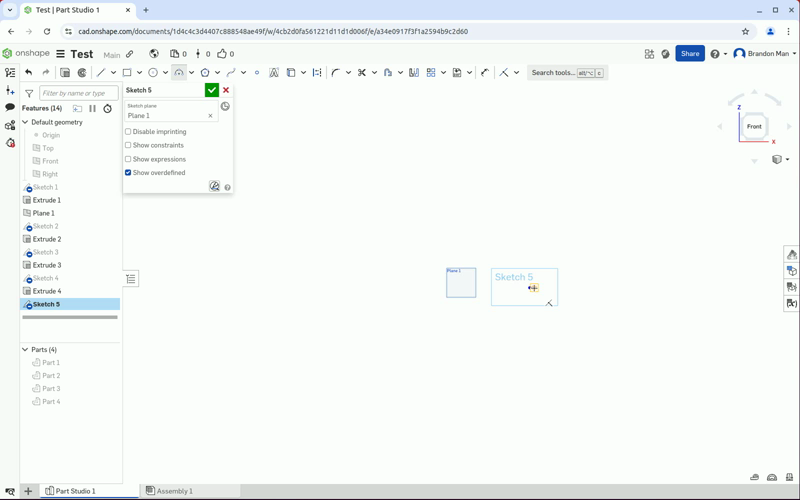
scroll(6)
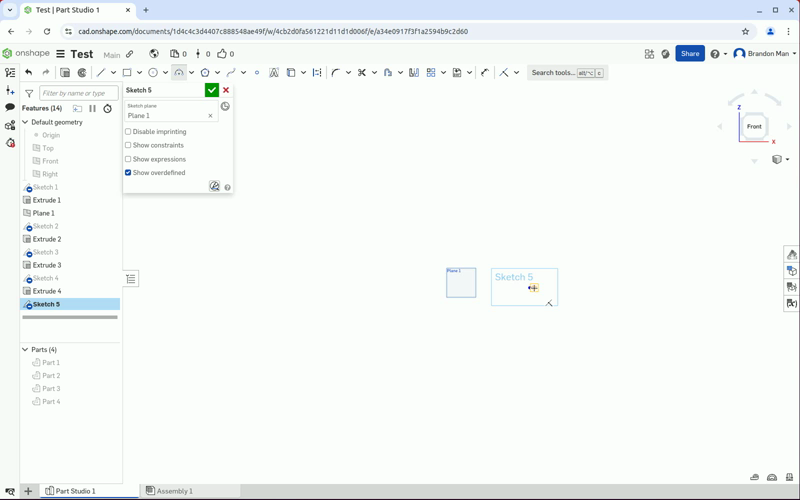
scroll(6)
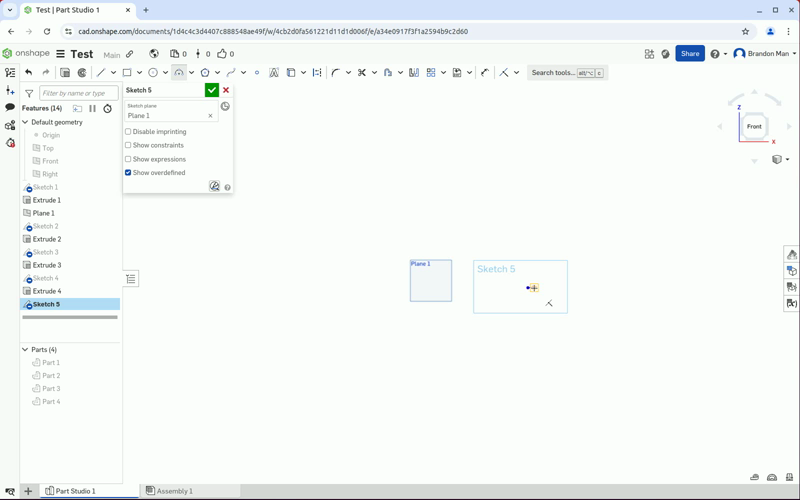
scroll(6)
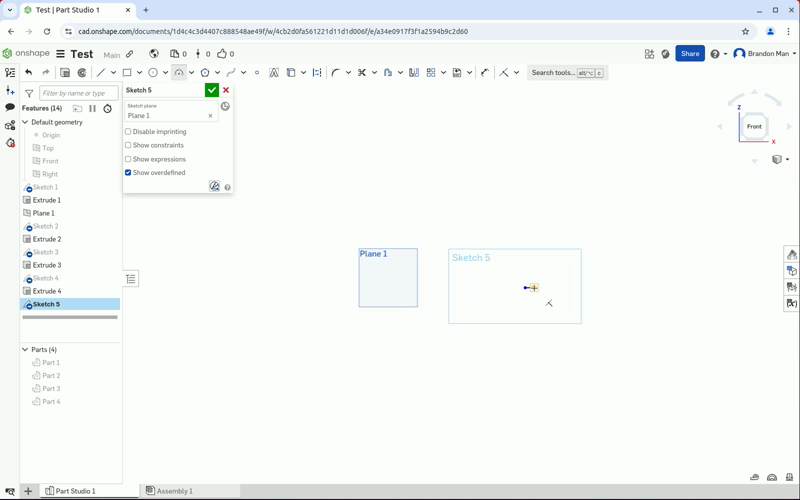
scroll(6)
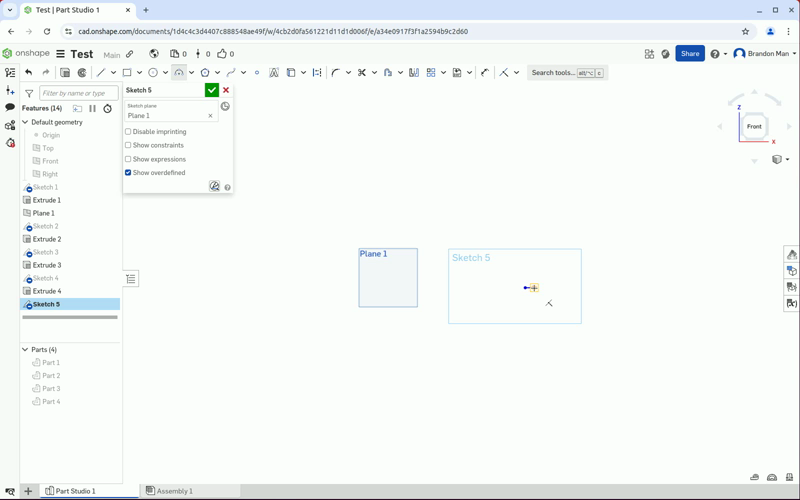
scroll(6)
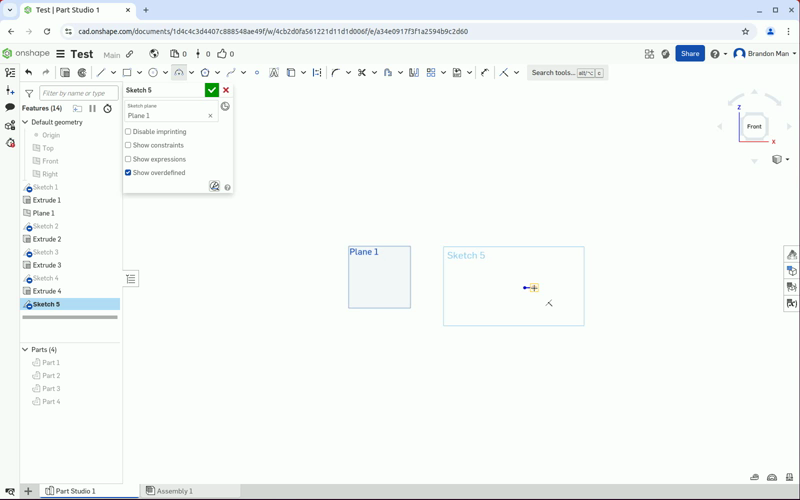
scroll(6)
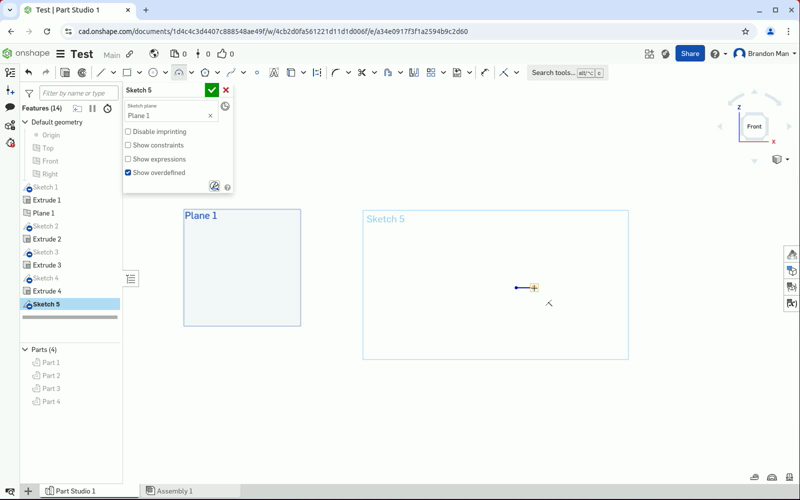
scroll(6)
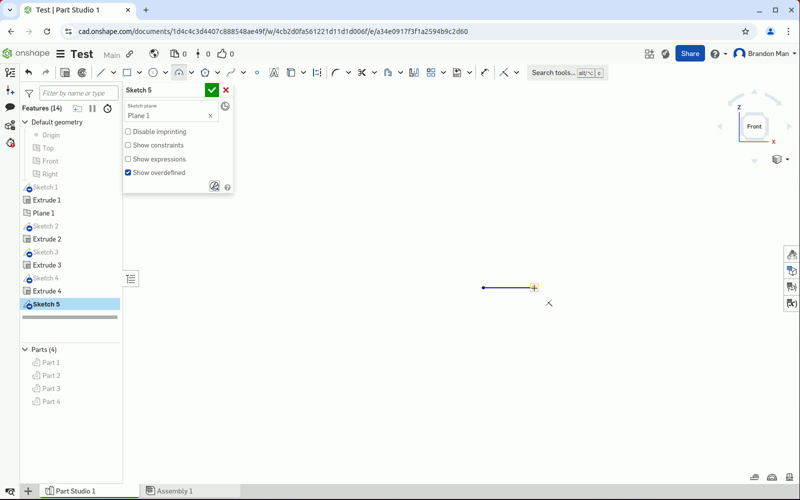
click(534, 287)
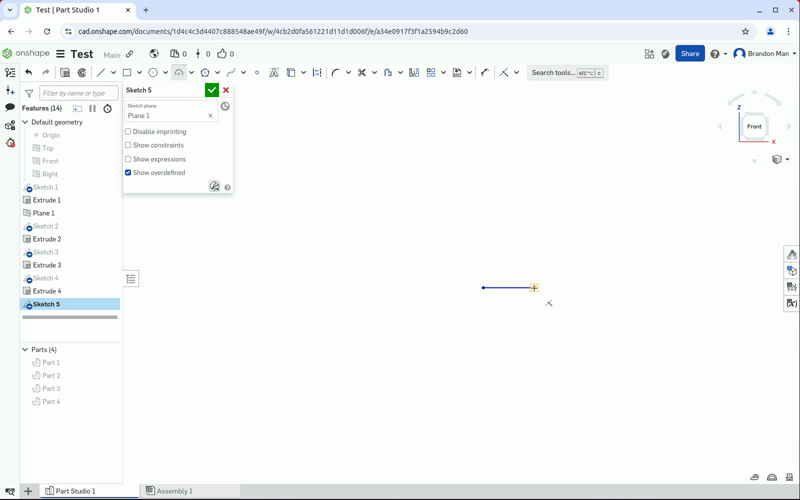
scroll(-6)
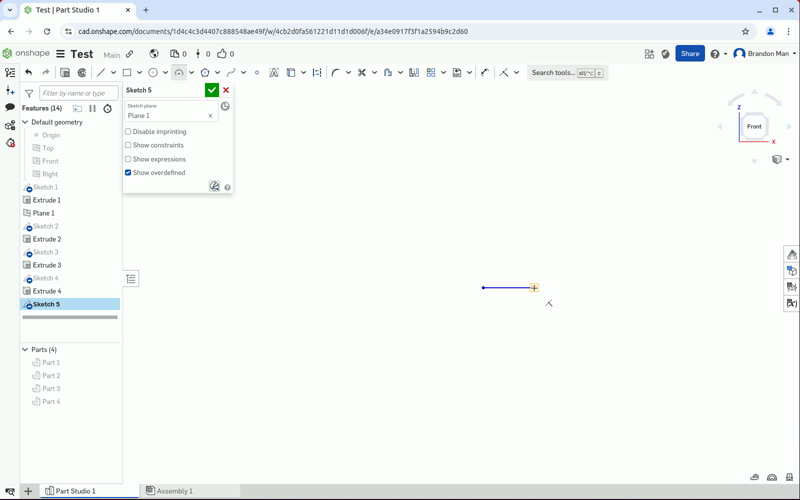
scroll(-6)
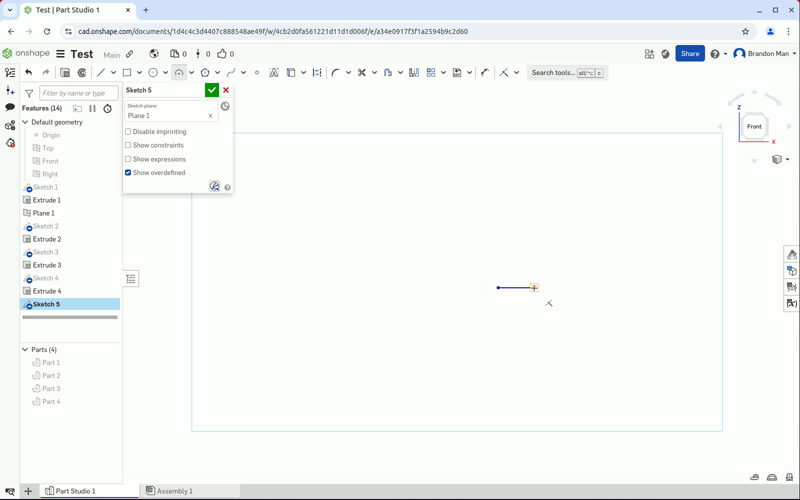
scroll(-6)
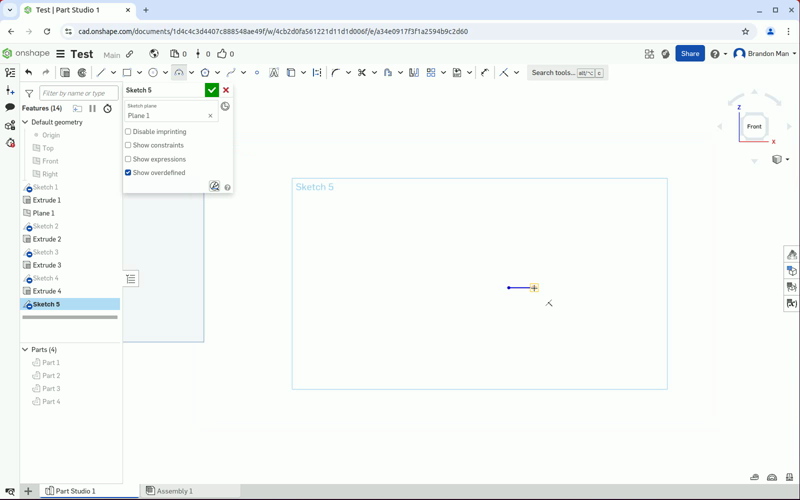
scroll(-6)
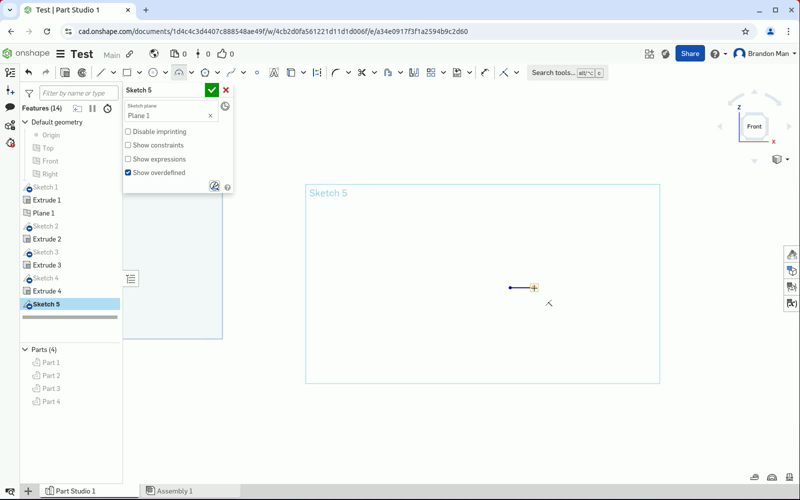
scroll(-6)
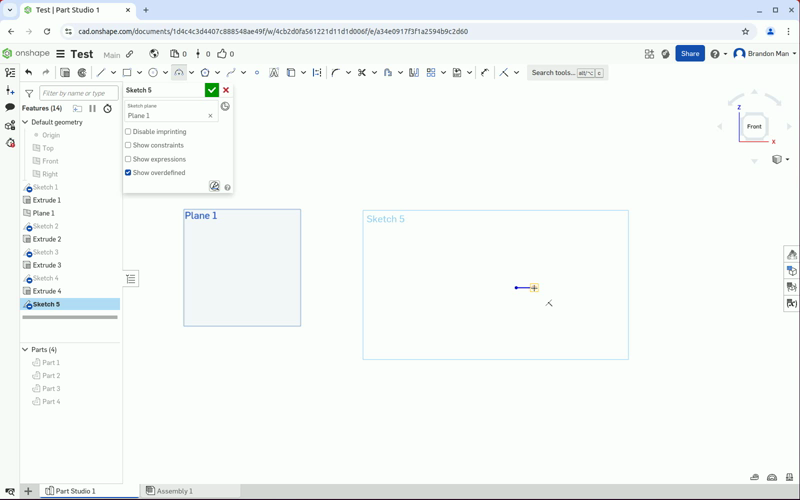
scroll(-6)
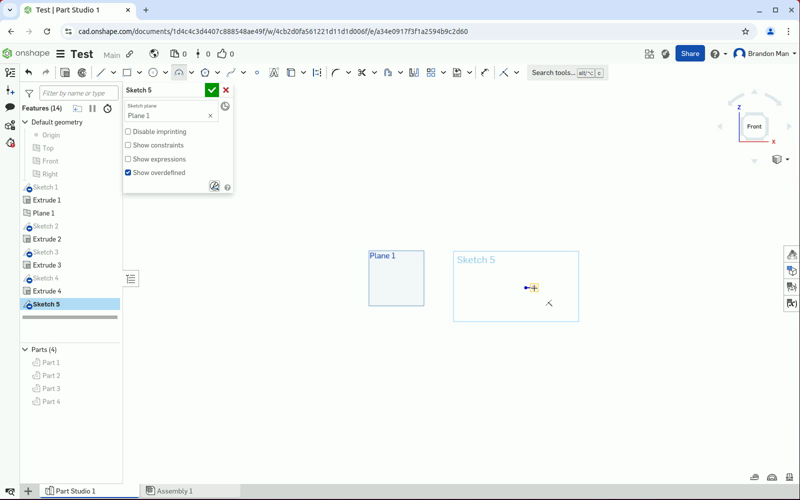
scroll(-6)
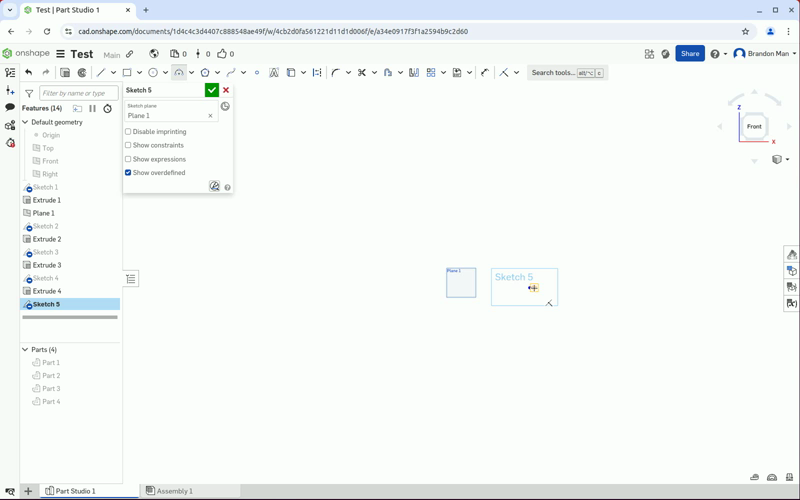
mouse_move(529, 287)
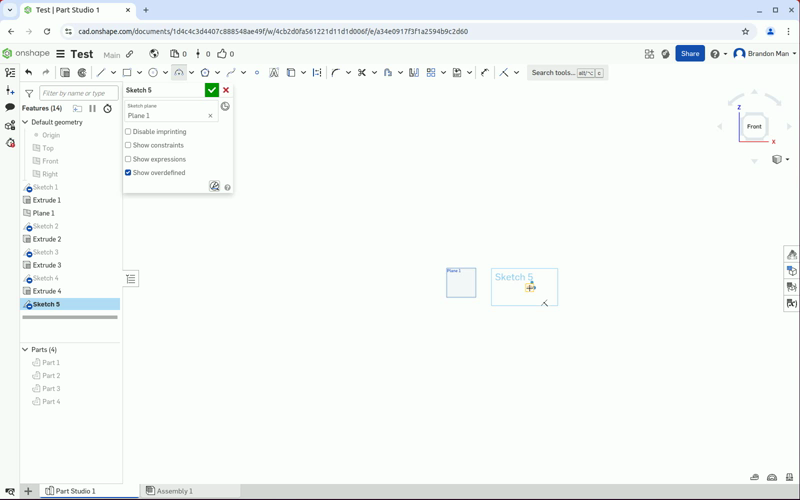
scroll(6)
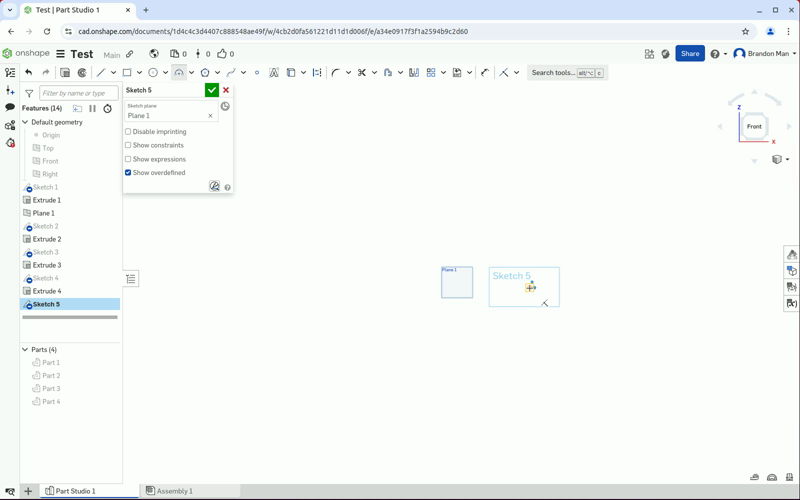
scroll(6)
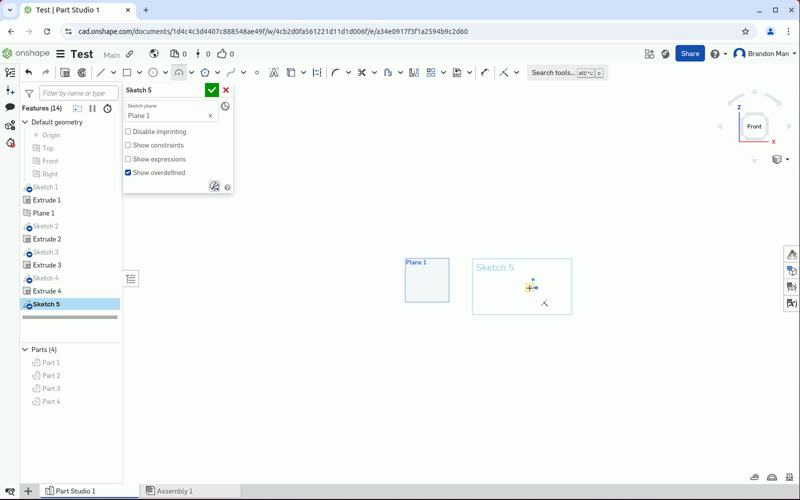
scroll(6)
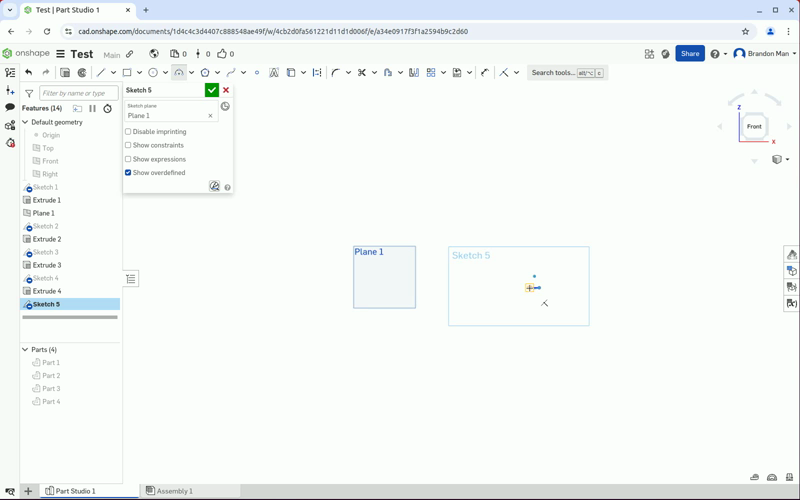
scroll(6)
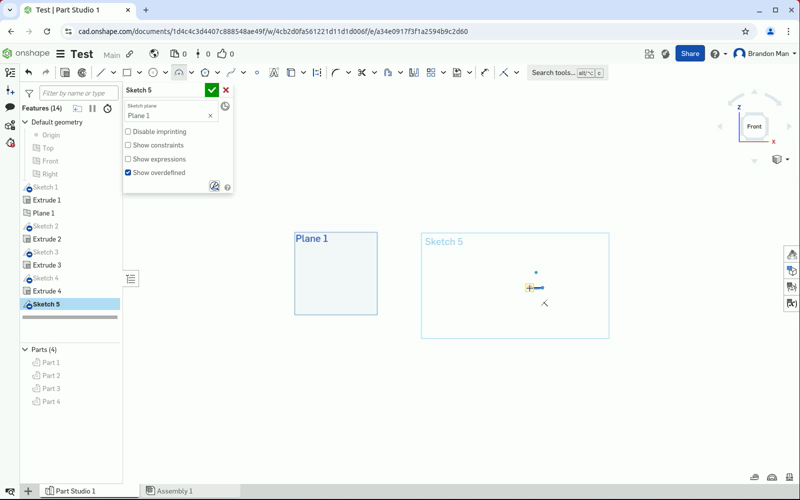
scroll(6)
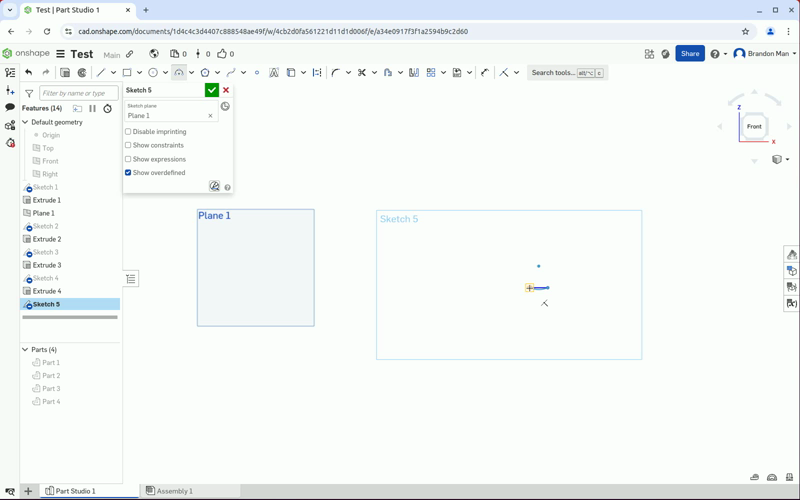
scroll(6)
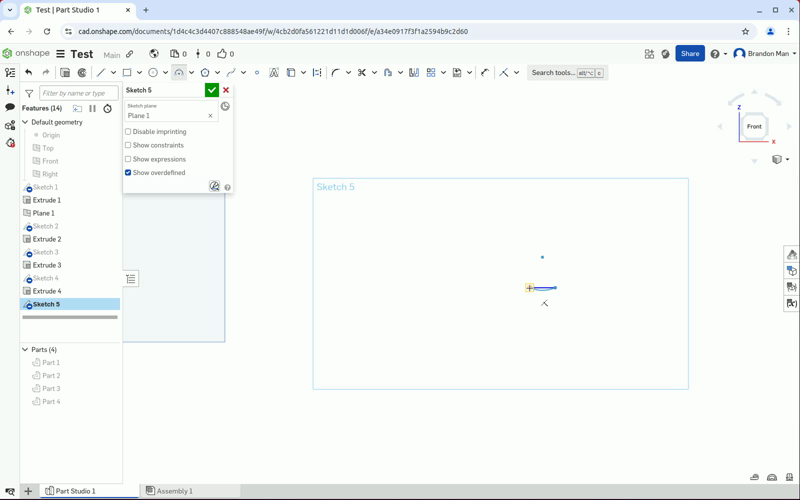
scroll(6)
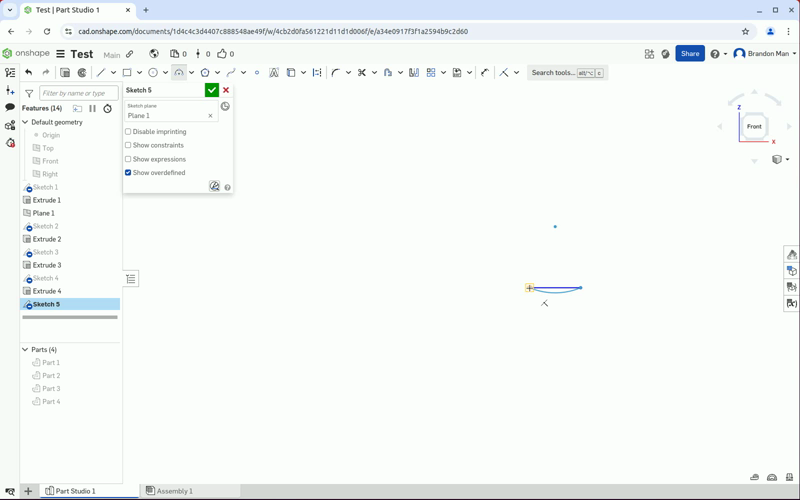
click(529, 287)
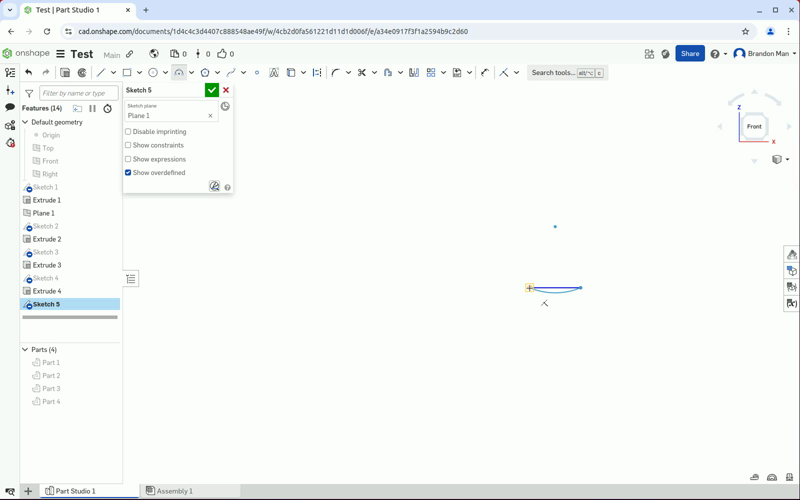
scroll(-6)
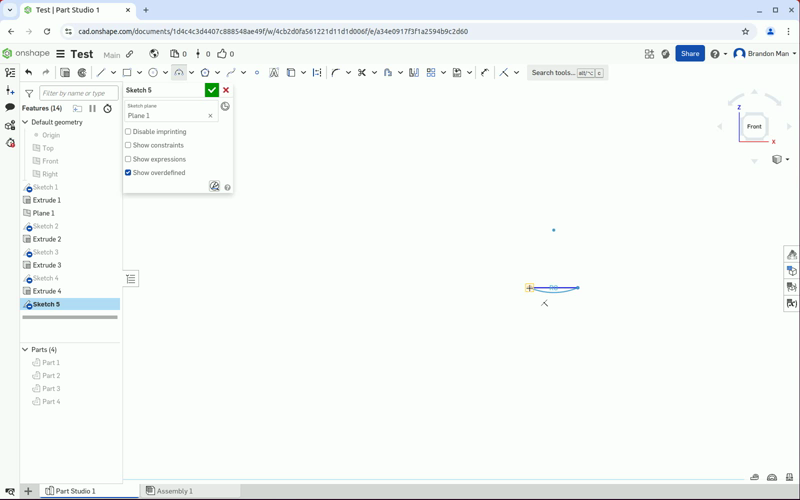
scroll(-6)
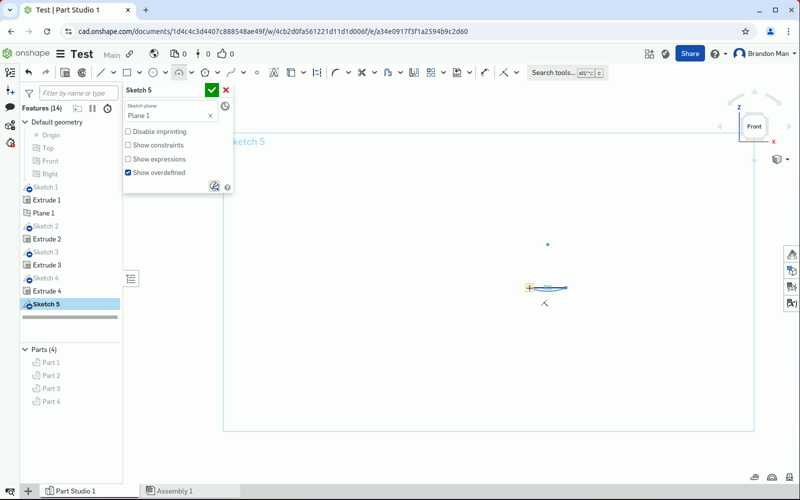
scroll(-6)
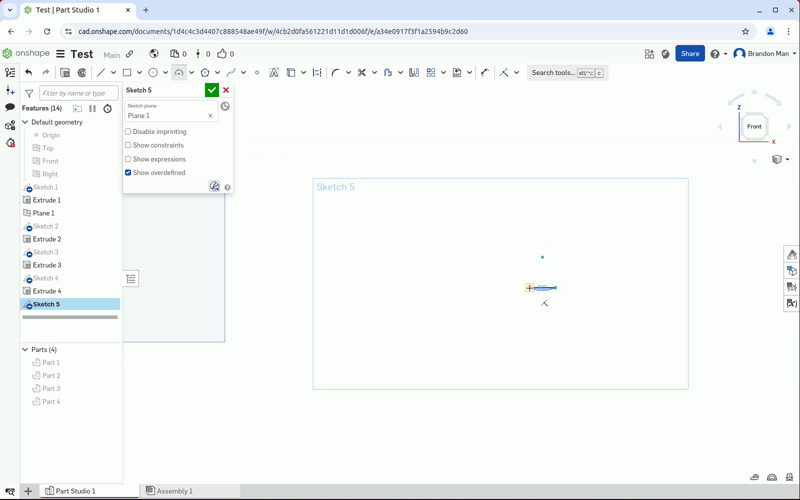
scroll(-6)
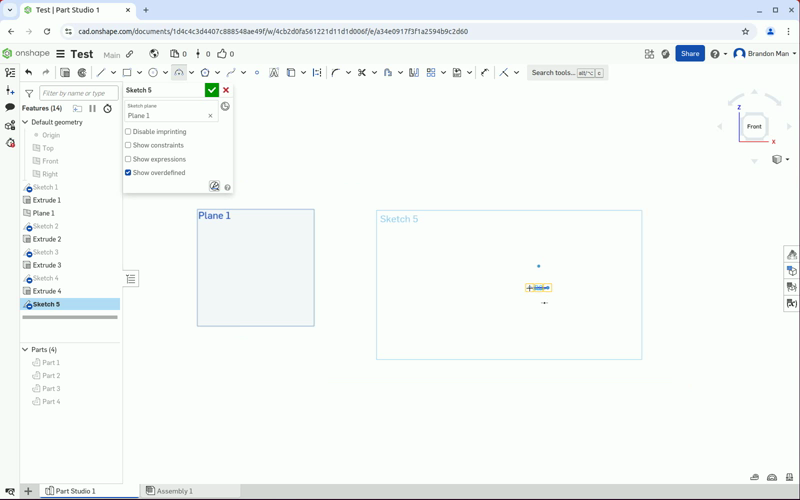
scroll(-6)
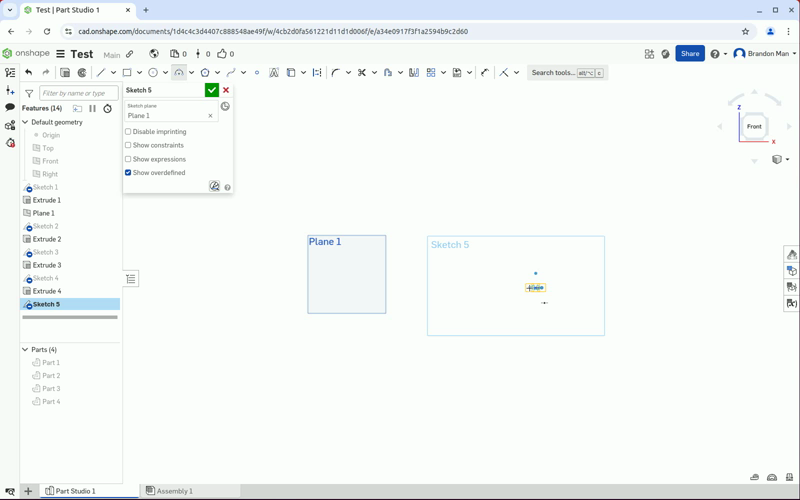
scroll(-6)
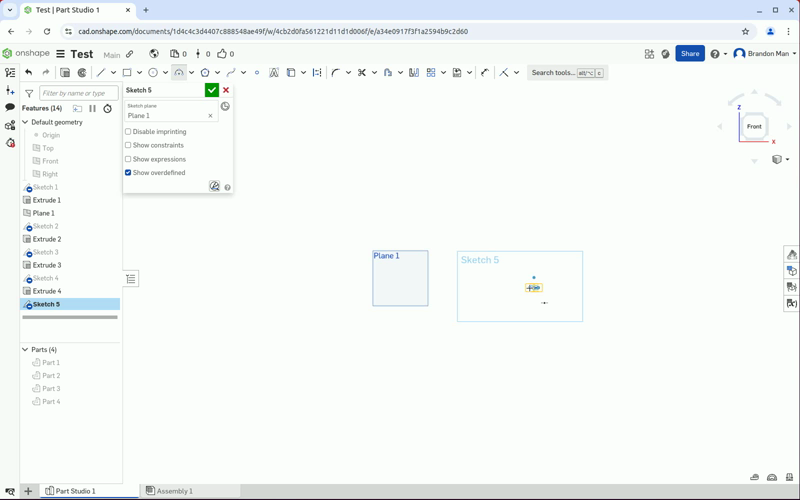
scroll(-6)
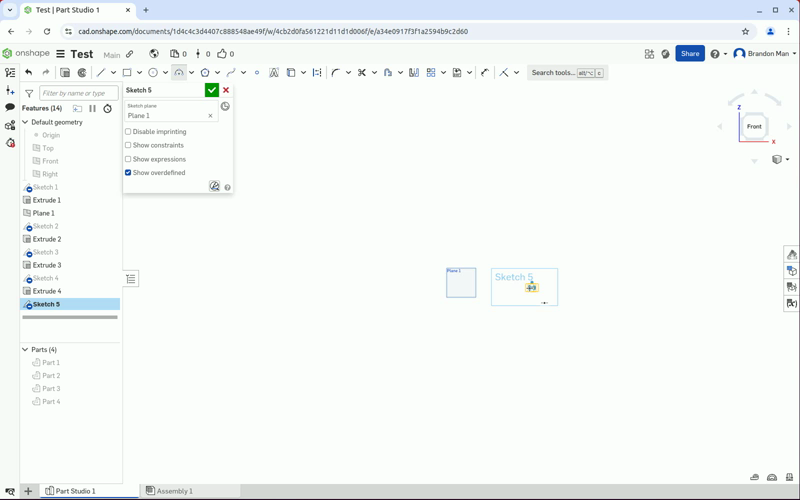
key_down(shift)
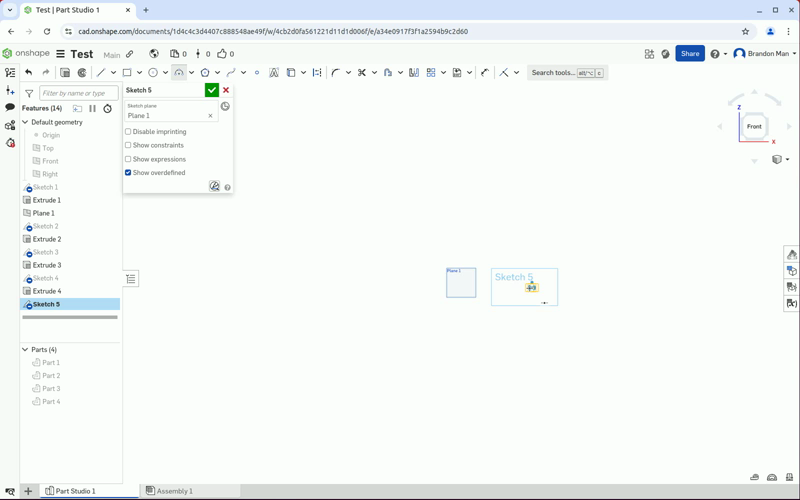
mouse_move(532, 280)
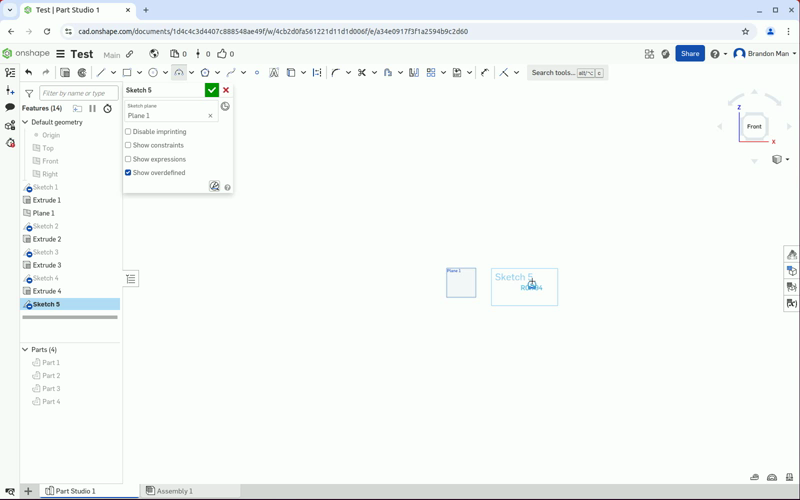
scroll(6)
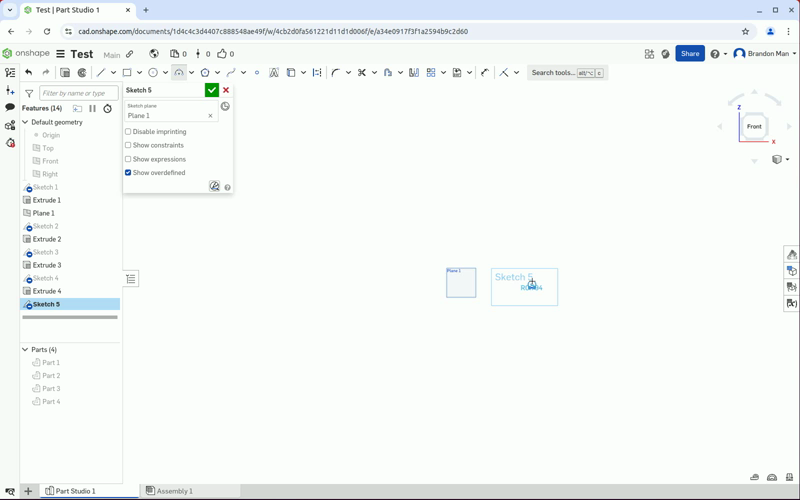
scroll(6)
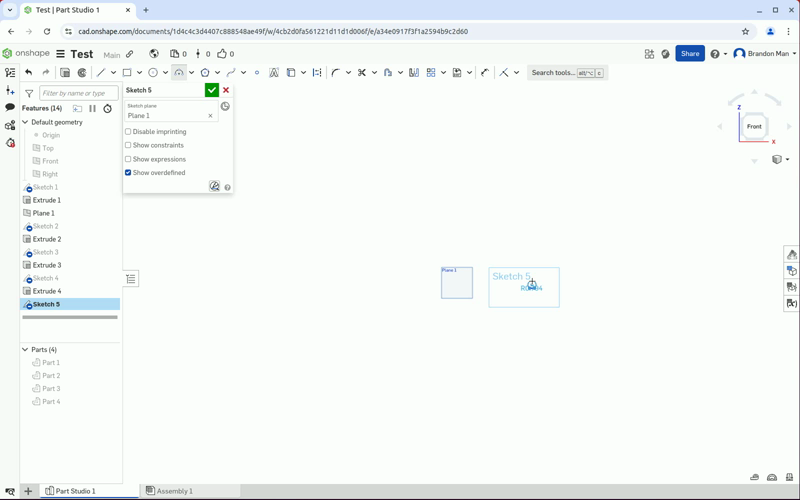
scroll(6)
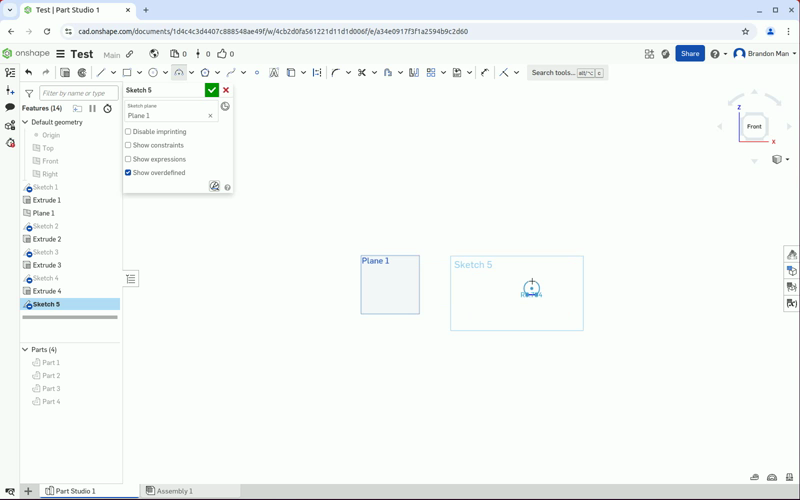
scroll(6)
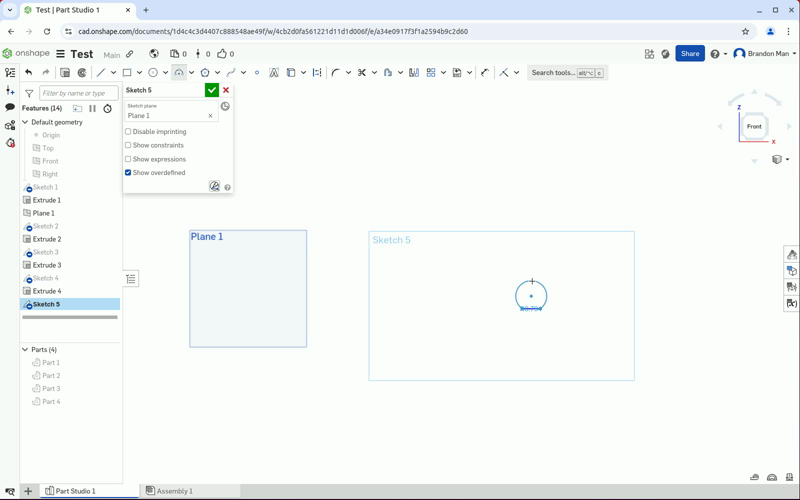
scroll(6)
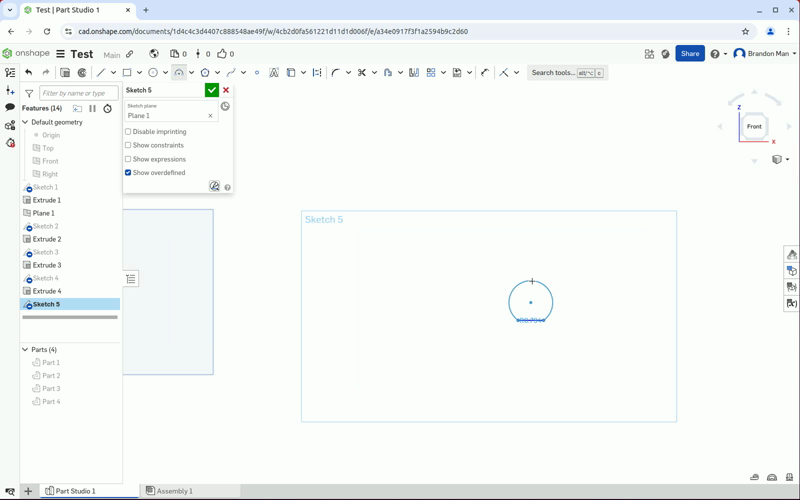
scroll(6)
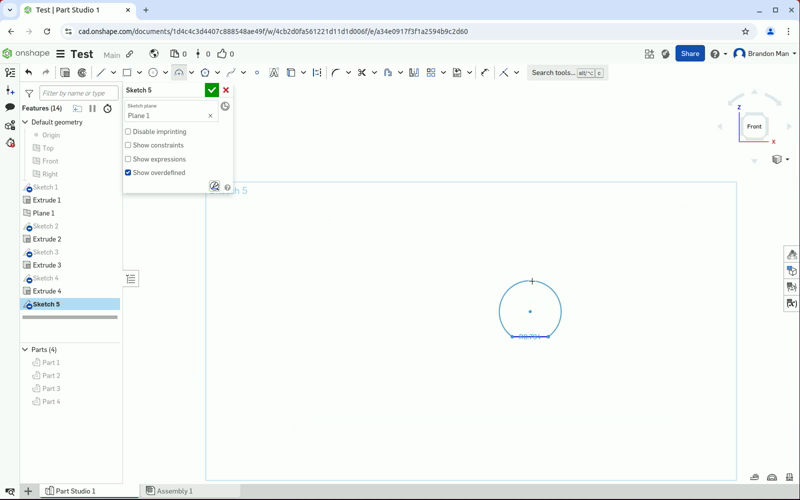
scroll(6)
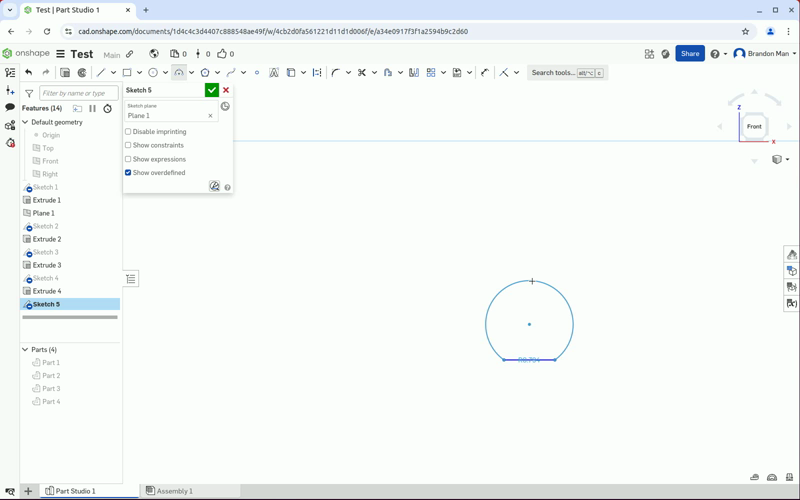
click(532, 280)
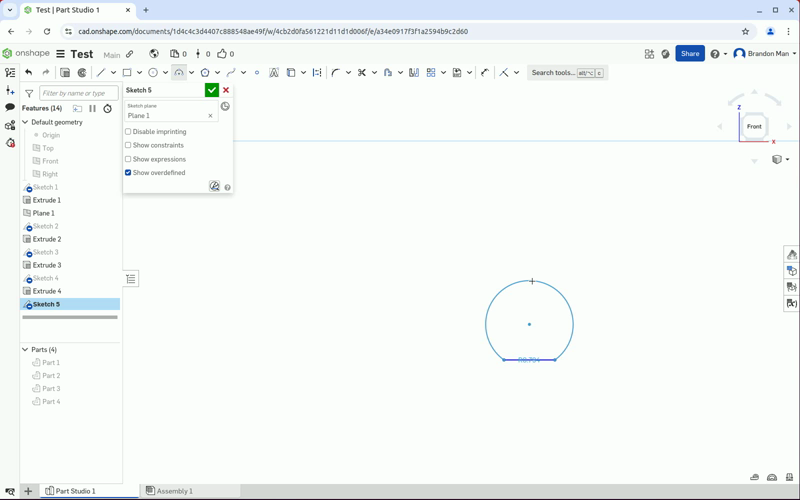
scroll(-6)
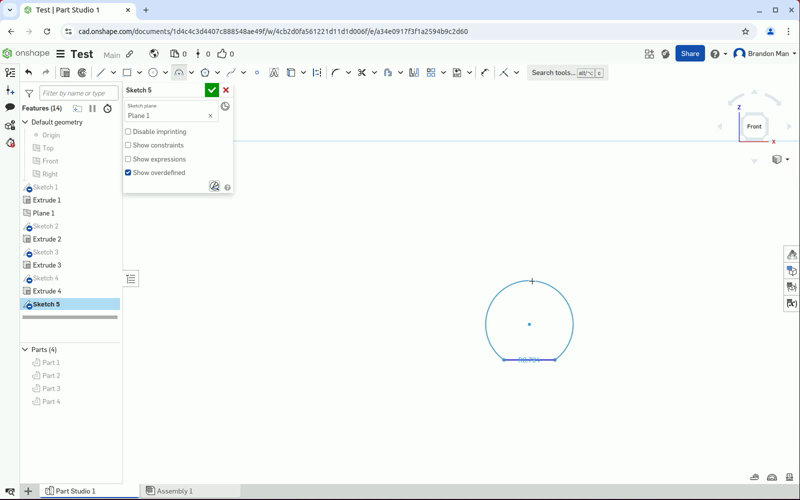
scroll(-6)
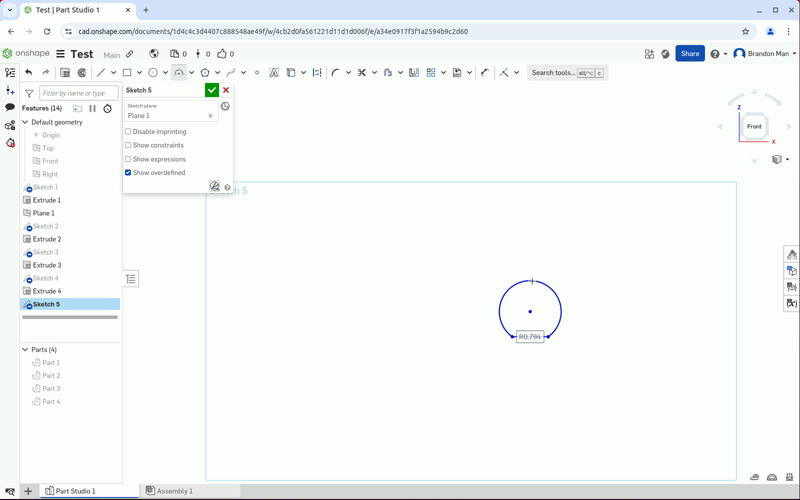
scroll(-6)
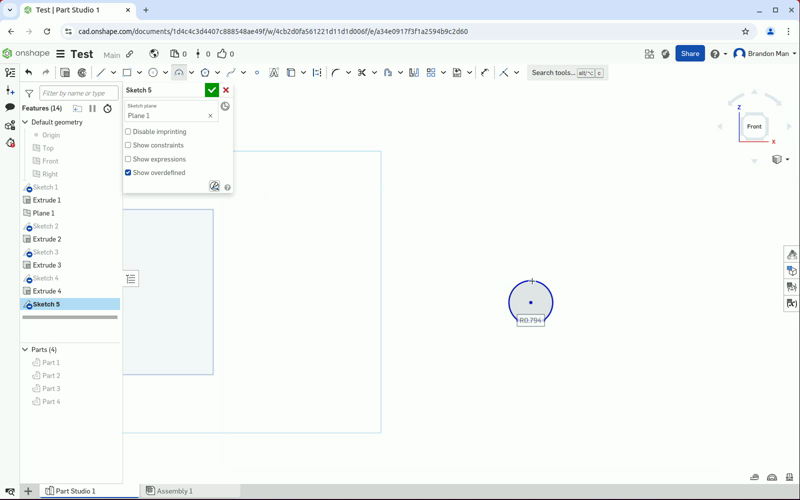
scroll(-6)
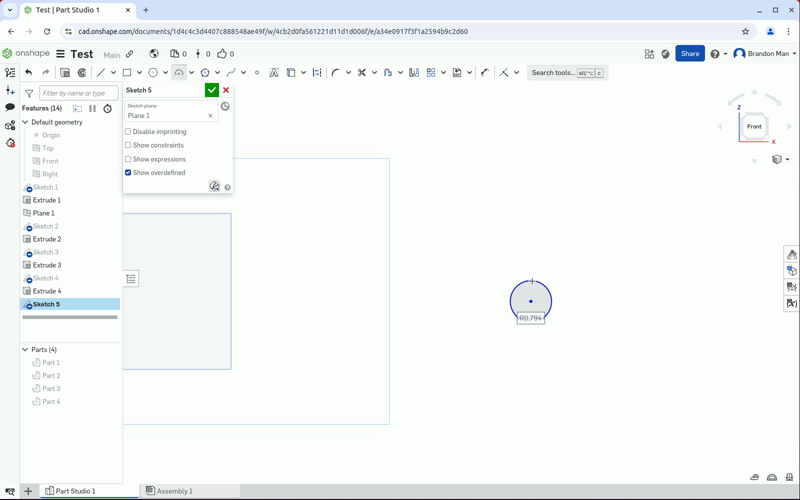
scroll(-6)
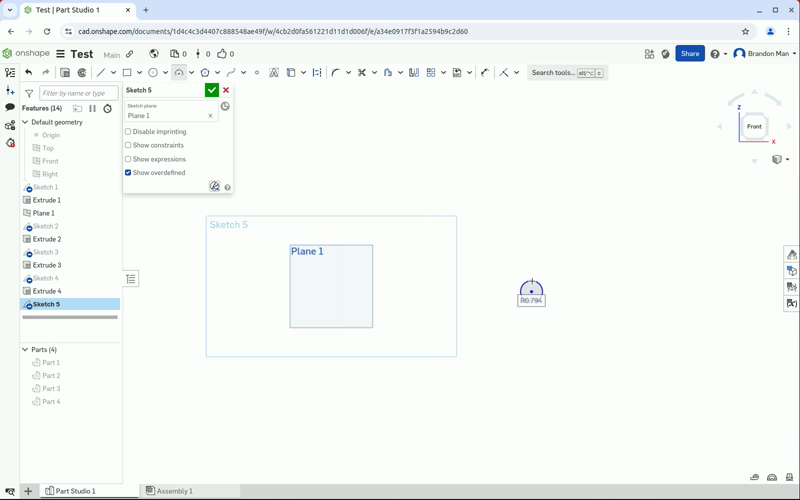
scroll(-6)
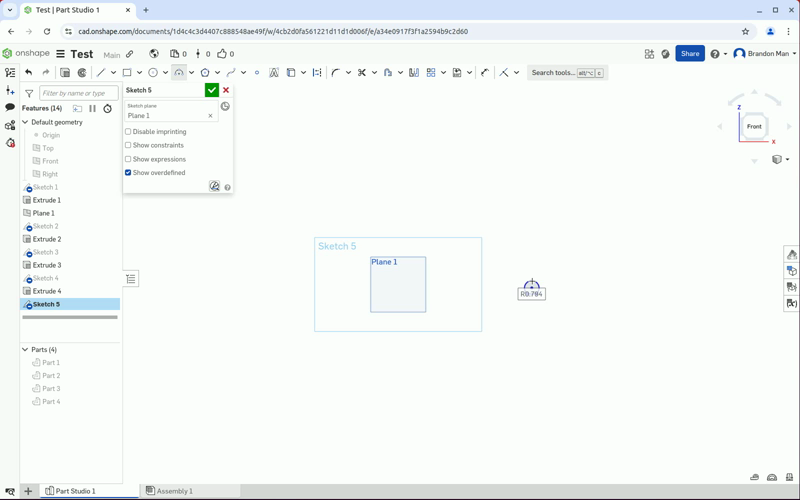
scroll(-6)
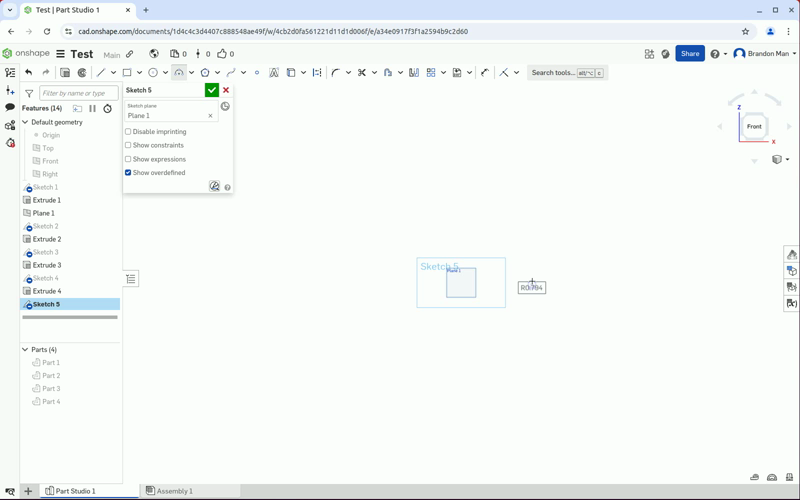
key_up(shift)
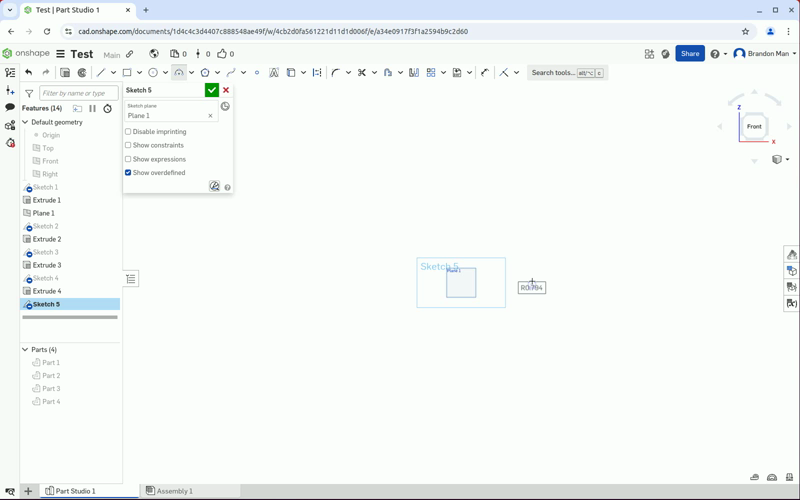
key(esc)
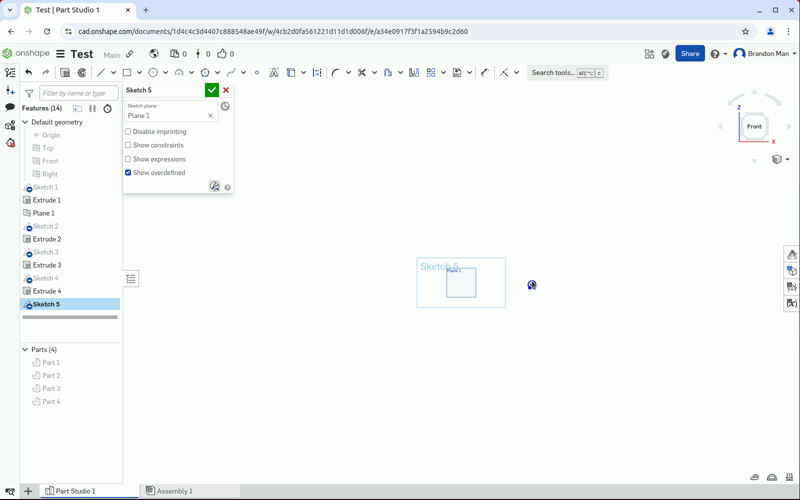
mouse_move(531, 287)
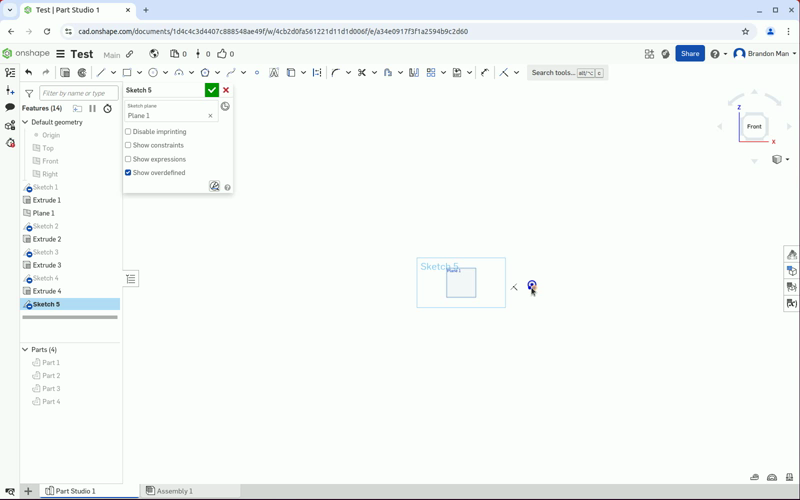
scroll(6)
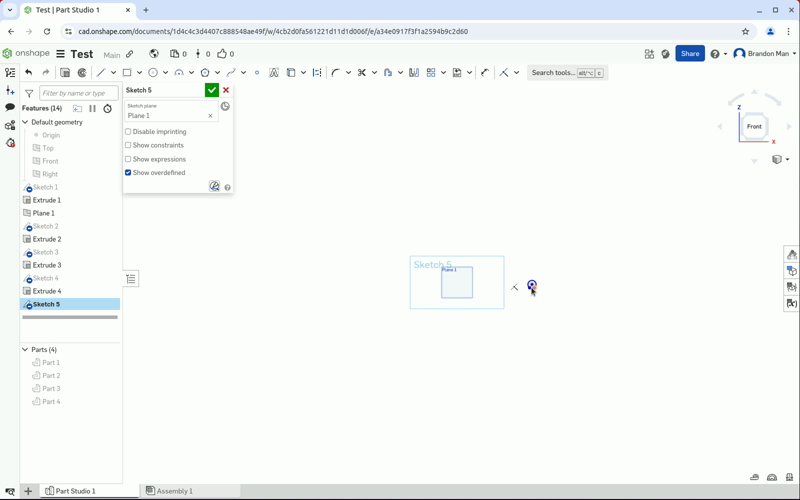
scroll(6)
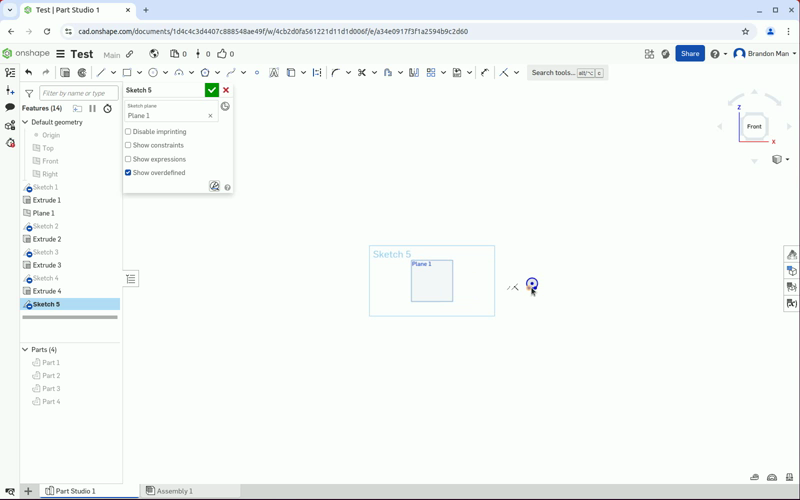
scroll(6)
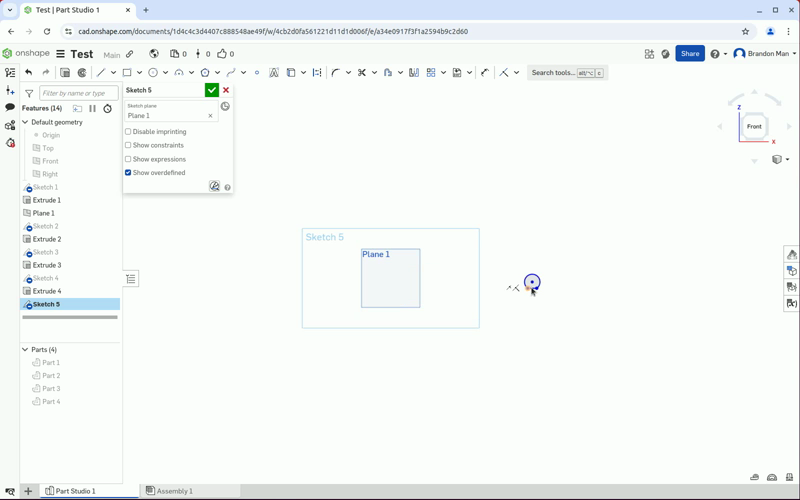
scroll(6)
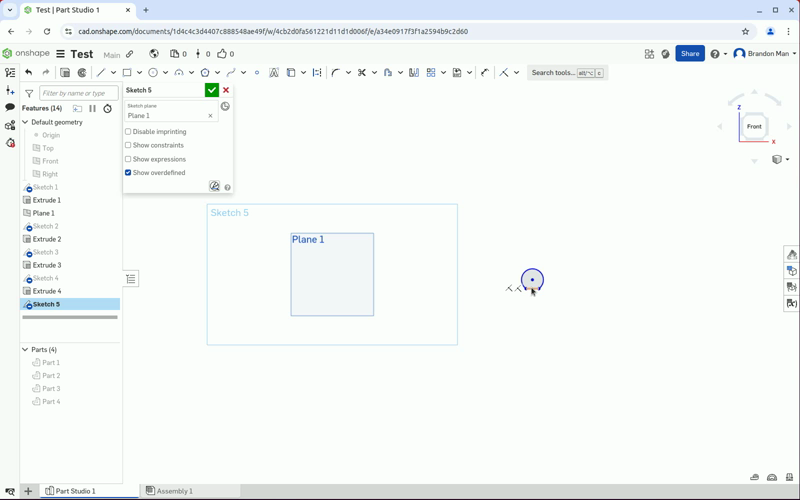
scroll(6)
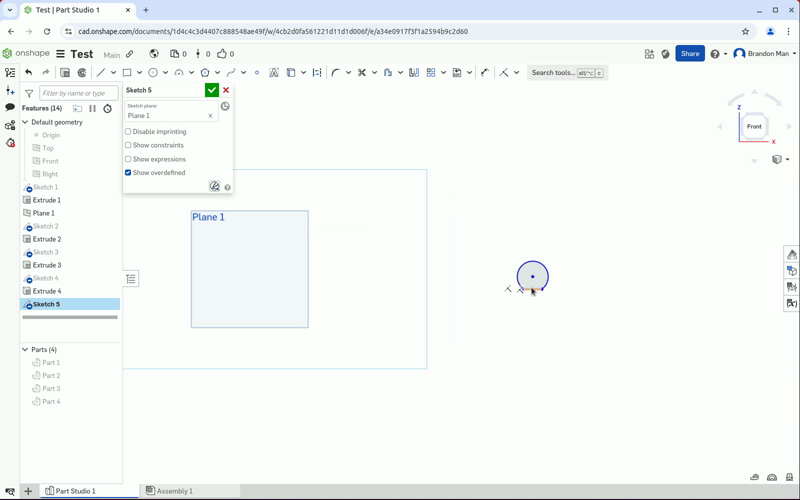
scroll(6)
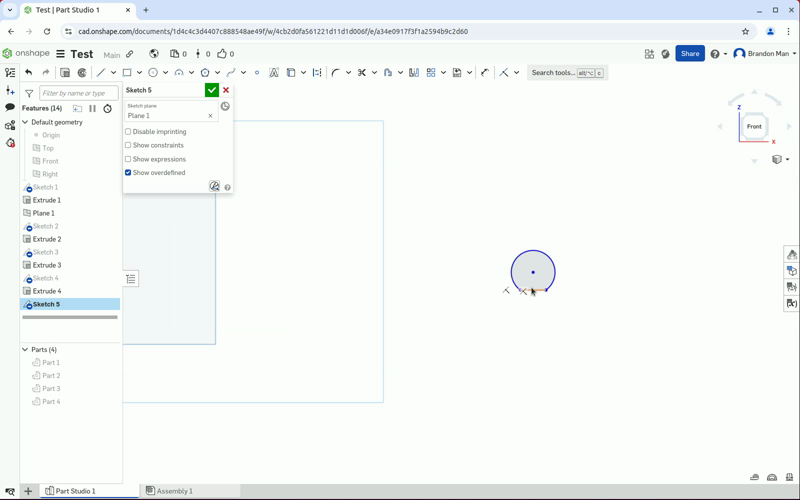
scroll(6)
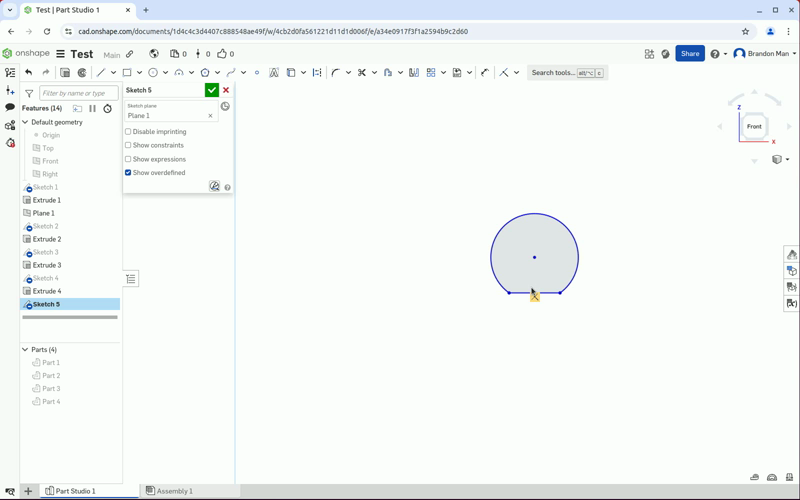
click(531, 287)
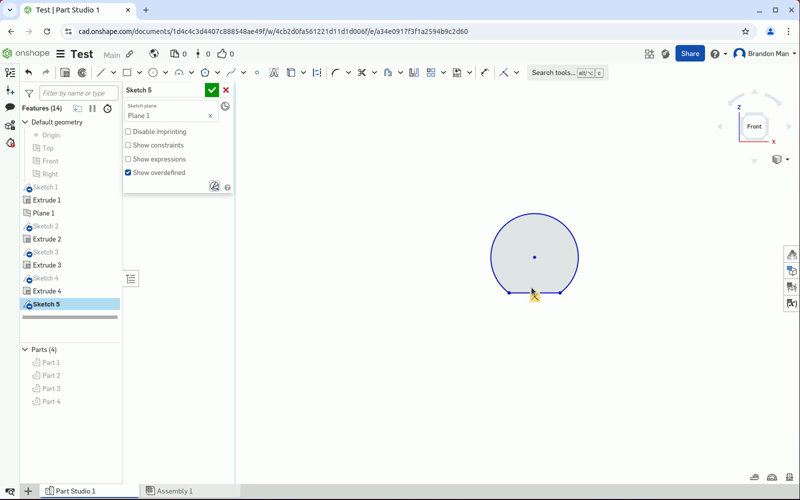
scroll(-6)
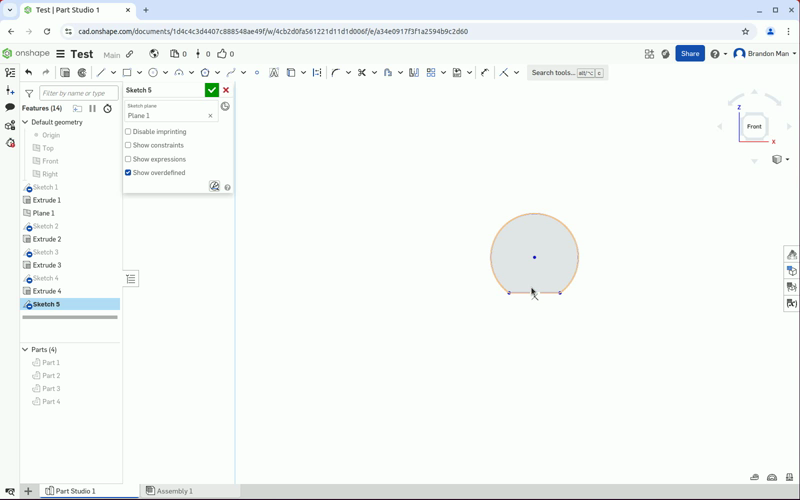
scroll(-6)
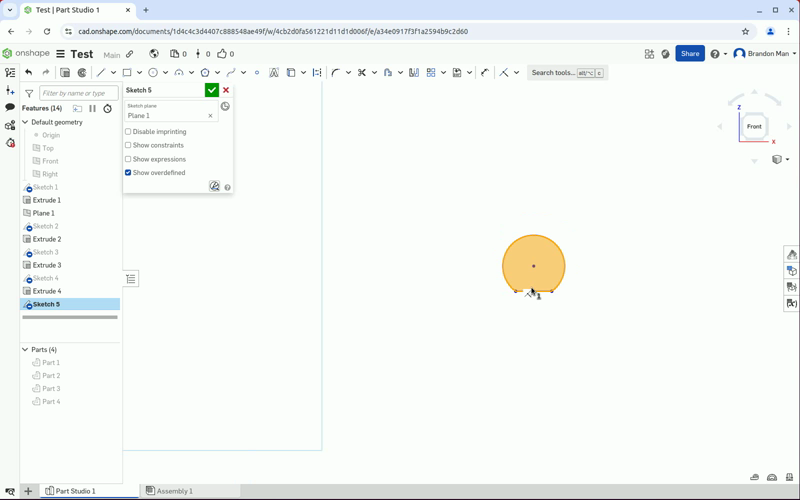
scroll(-6)
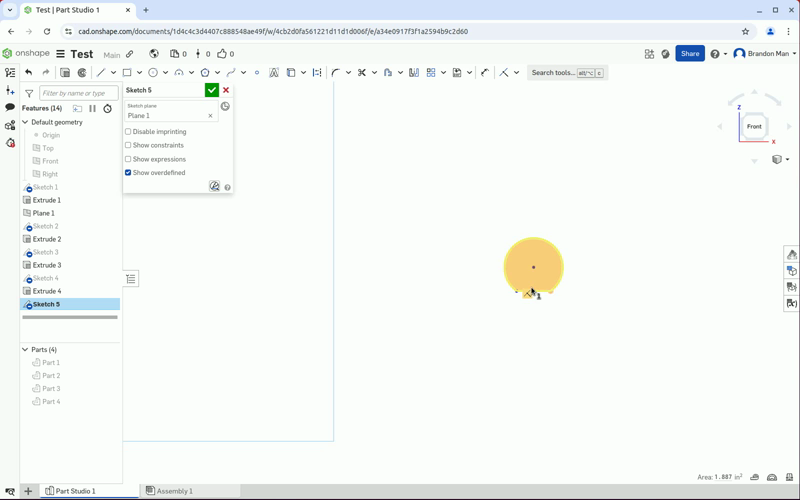
scroll(-6)
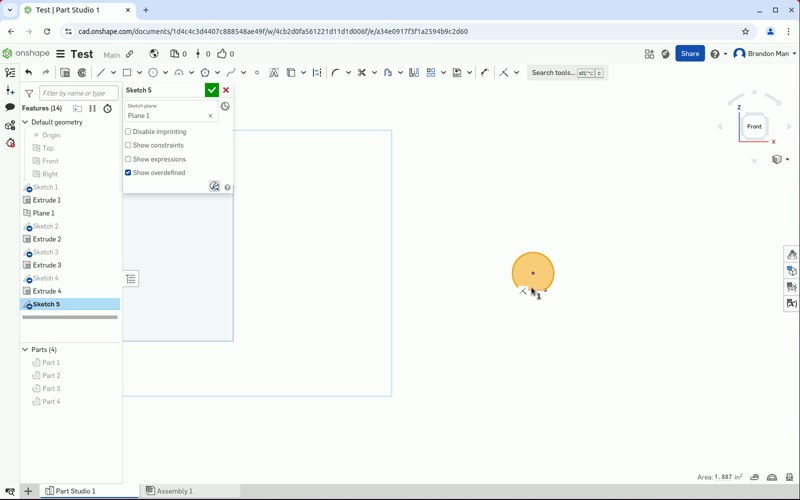
scroll(-6)
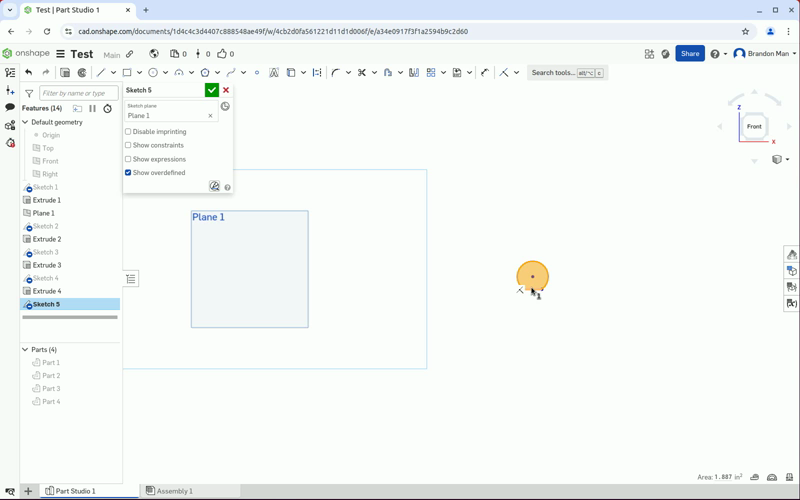
scroll(-6)
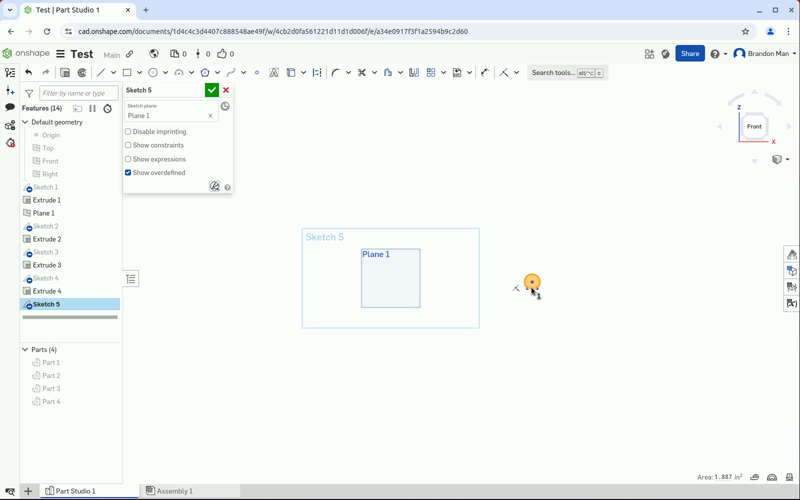
scroll(-6)
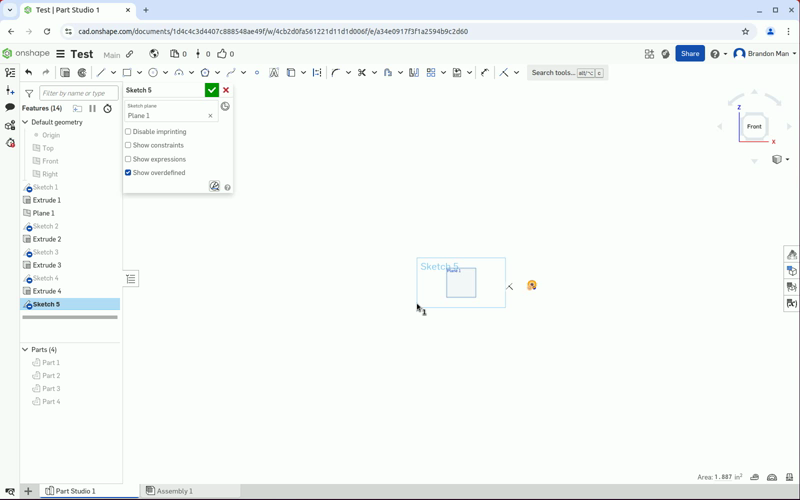
mouse_move(73, 352)
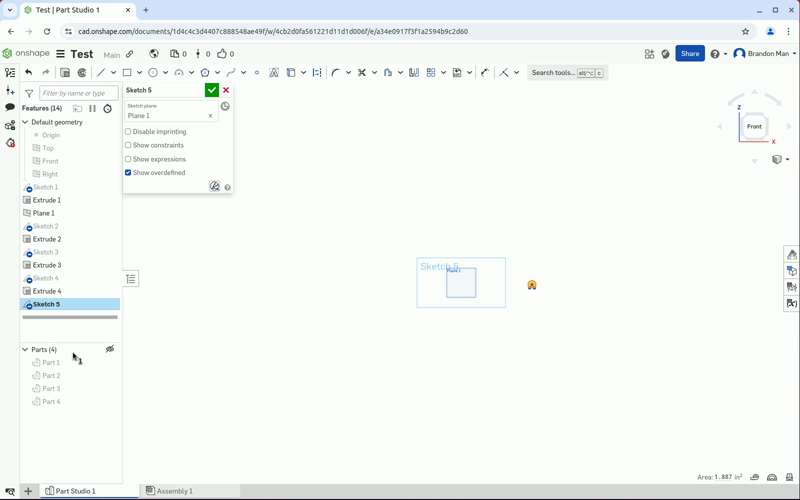
key(shift+y)
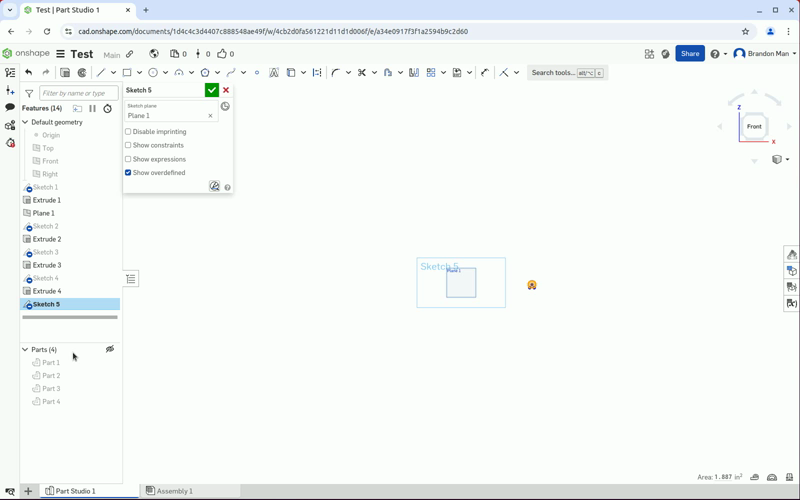
key(shift+e)
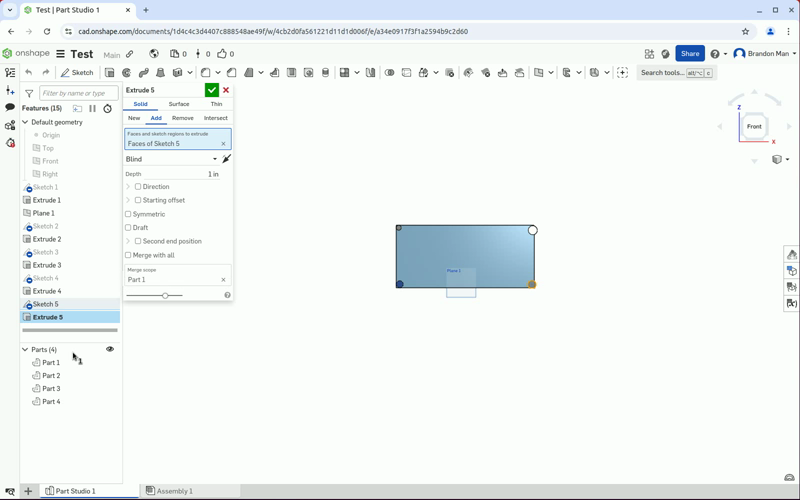
mouse_move(143, 106)
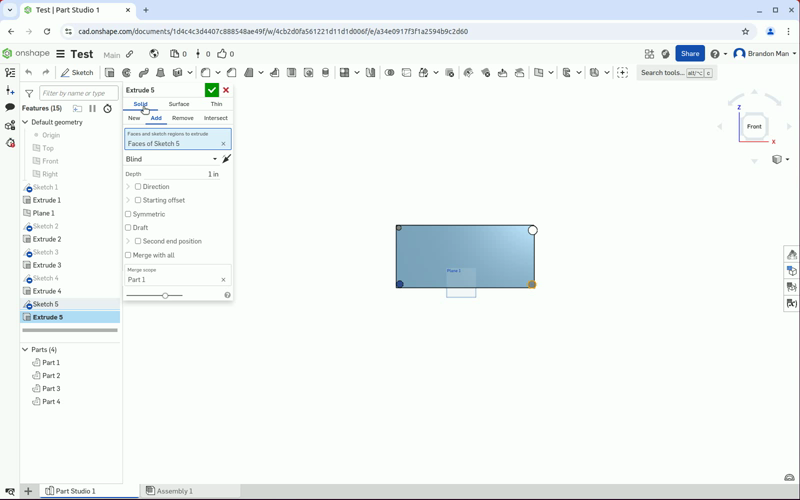
click(143, 106)
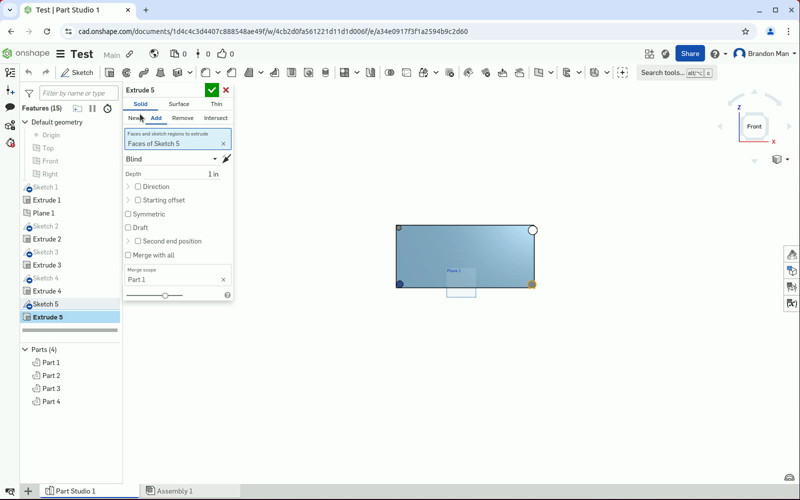
mouse_move(137, 120)
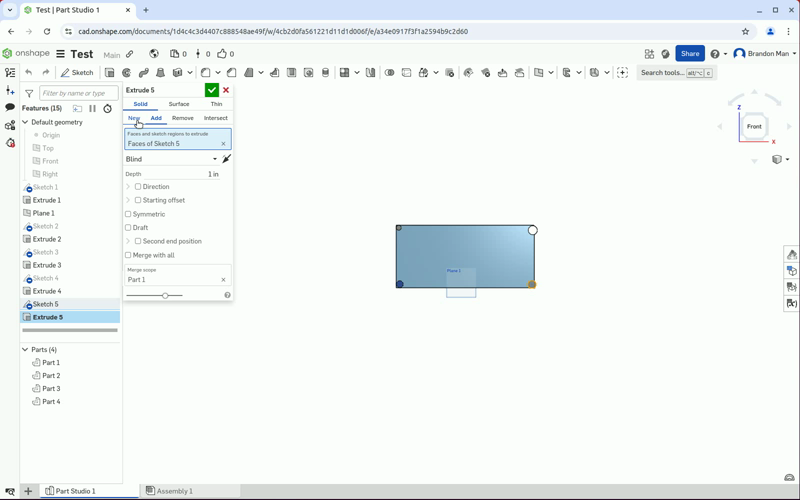
click(137, 120)
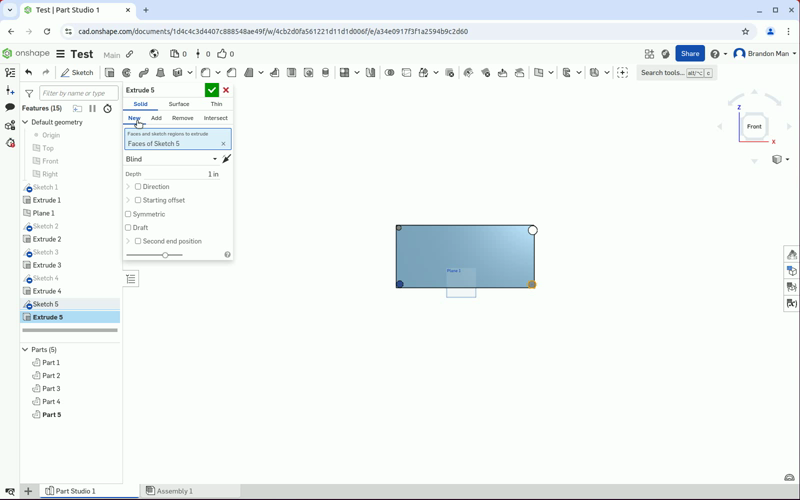
key(tab, 4)
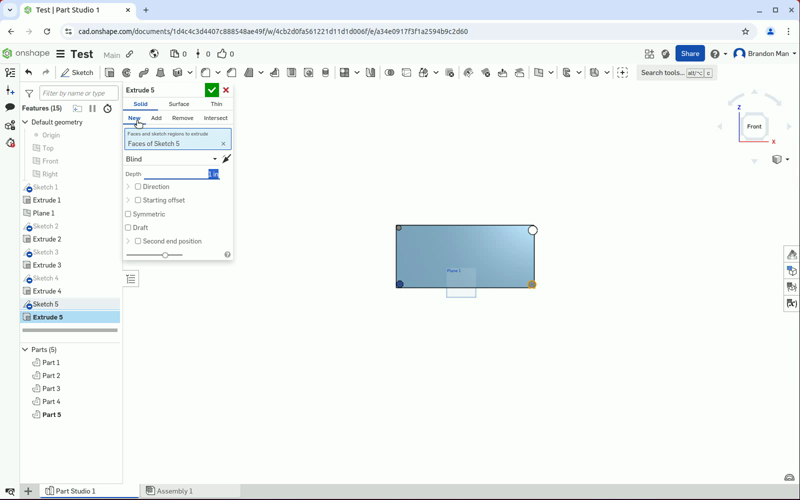
text(21.905)
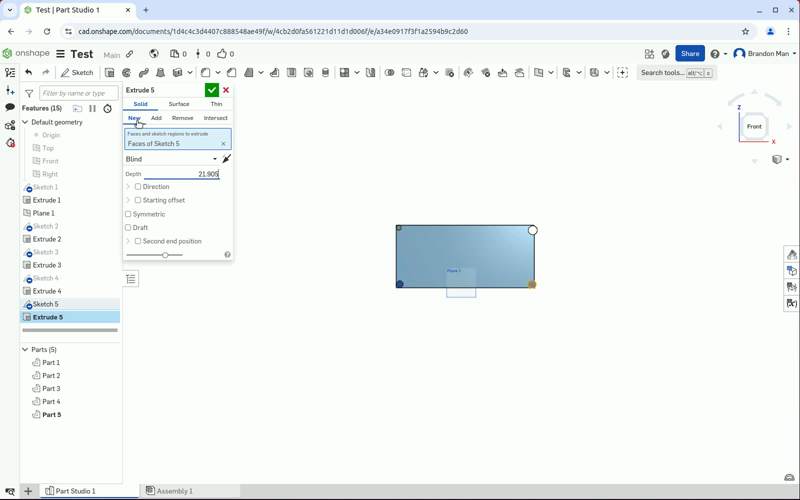
key(enter)
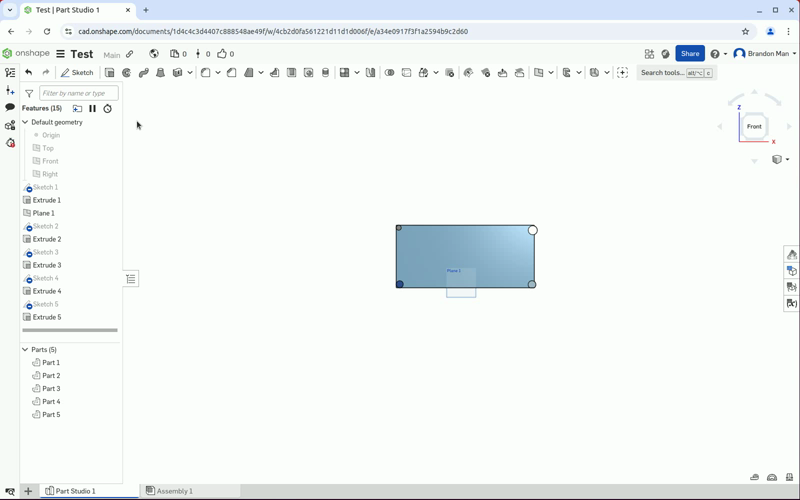
key(shift+h)
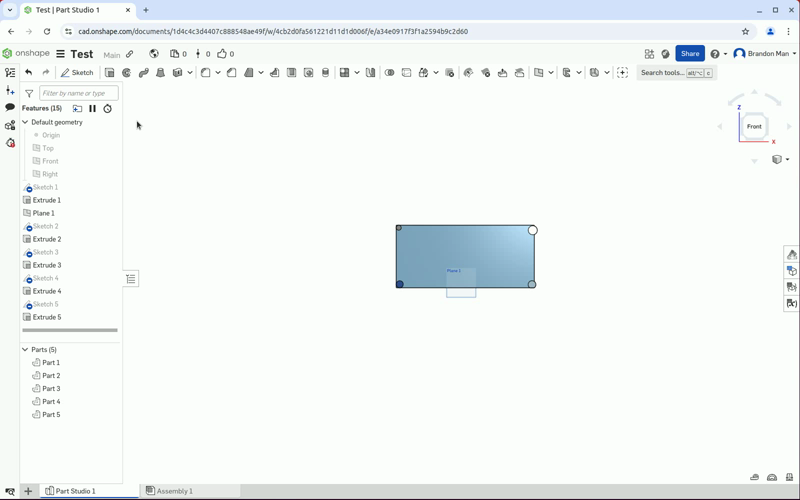
key(shift+h)
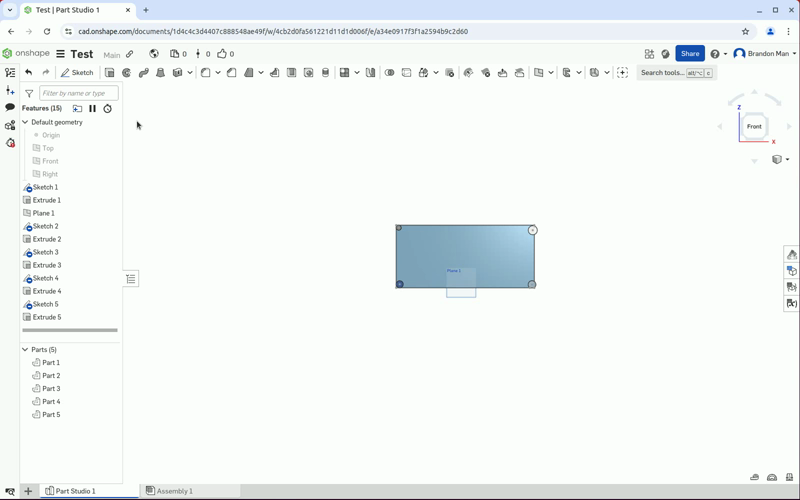
key(shift+7)
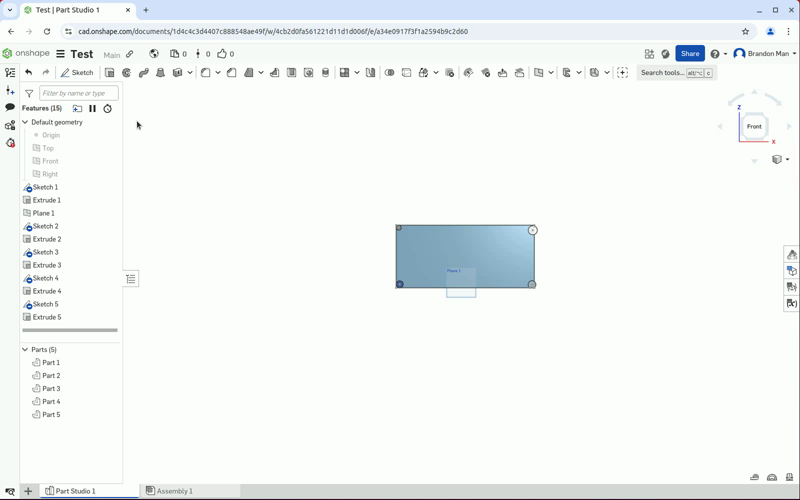
key(left, 2)
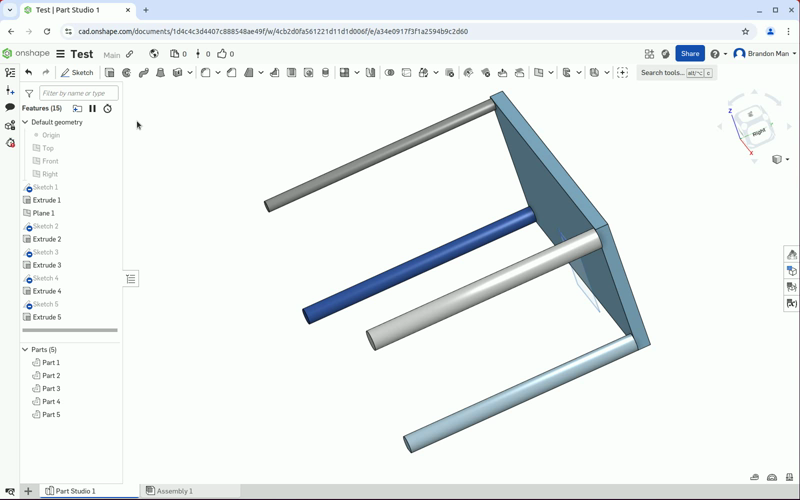
key(down, 2)
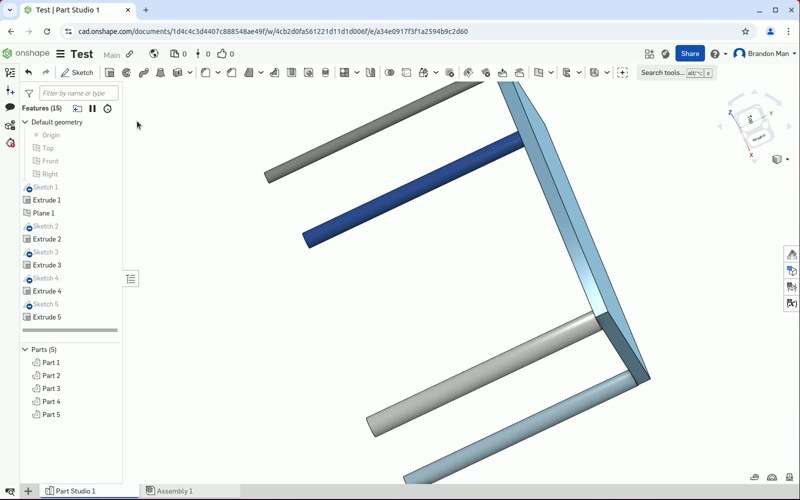
key(up, 2)
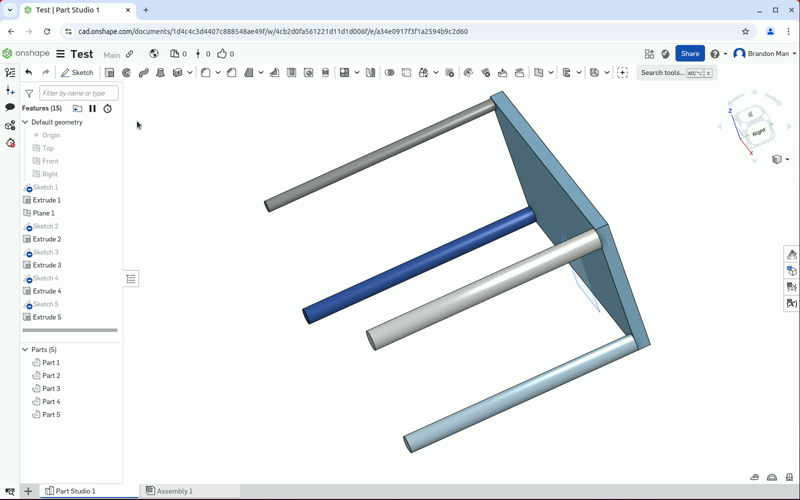
key(right, 2)
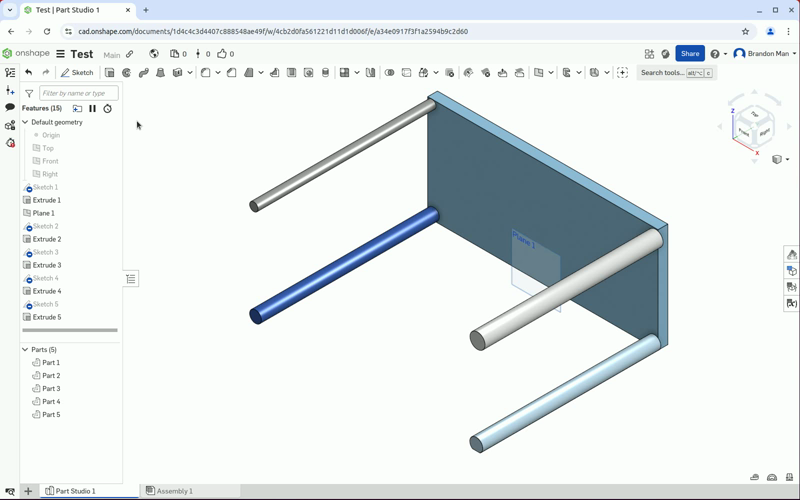
mouse_move(73, 189)
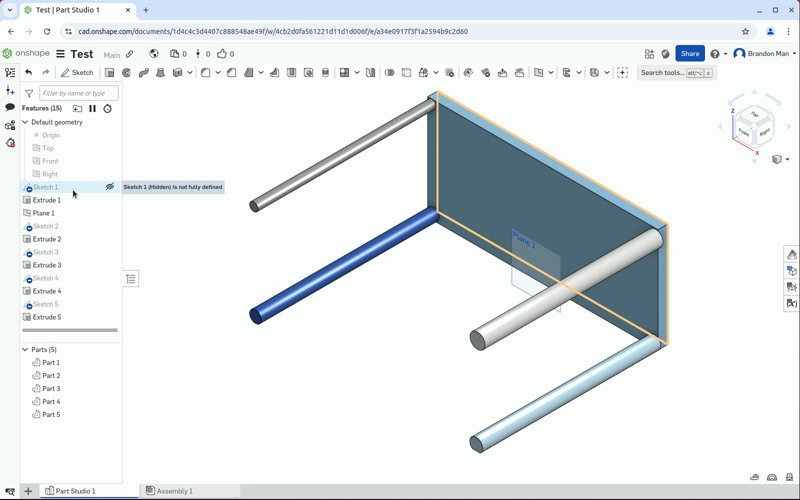
click(73, 189)